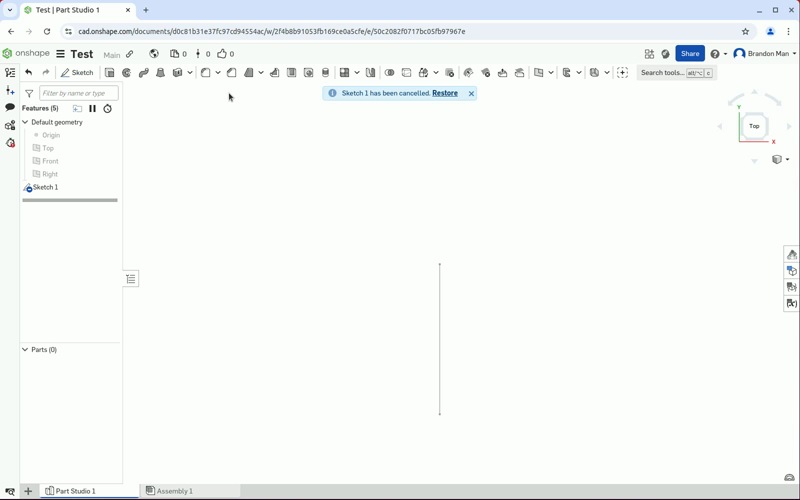
key(shift+h)
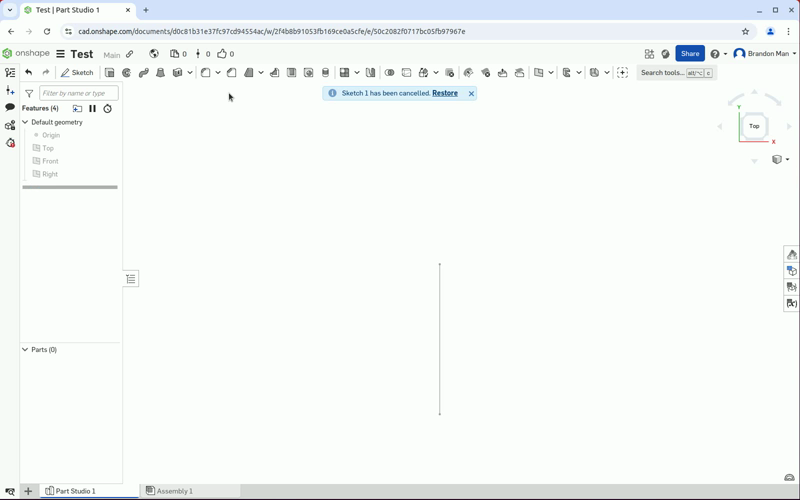
key(shift+s)
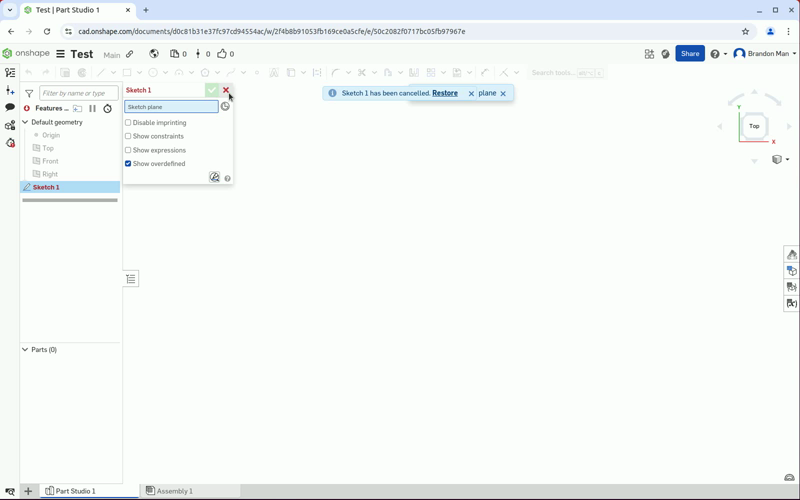
mouse_move(73, 150)
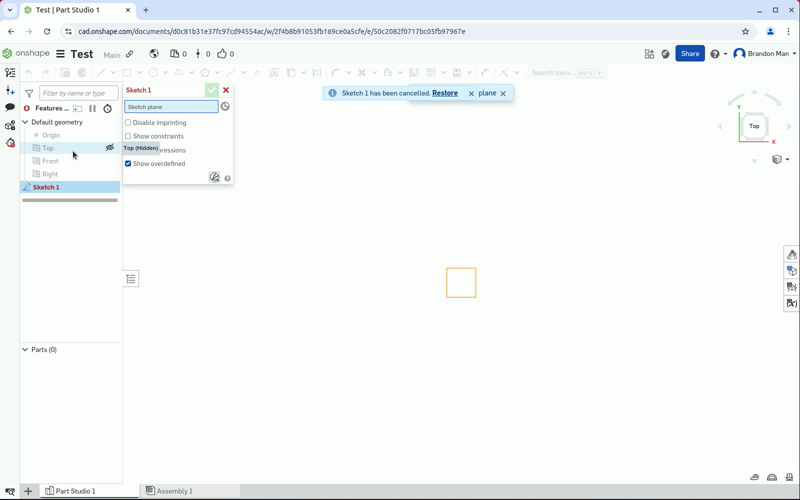
click(73, 150)
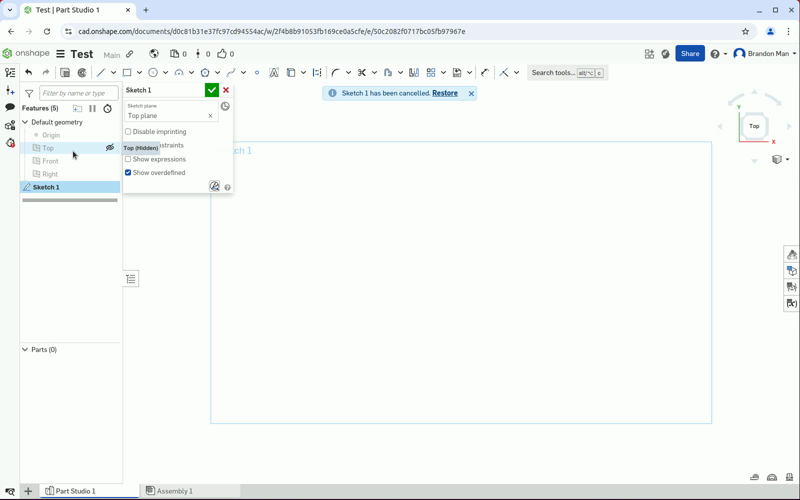
mouse_move(73, 352)
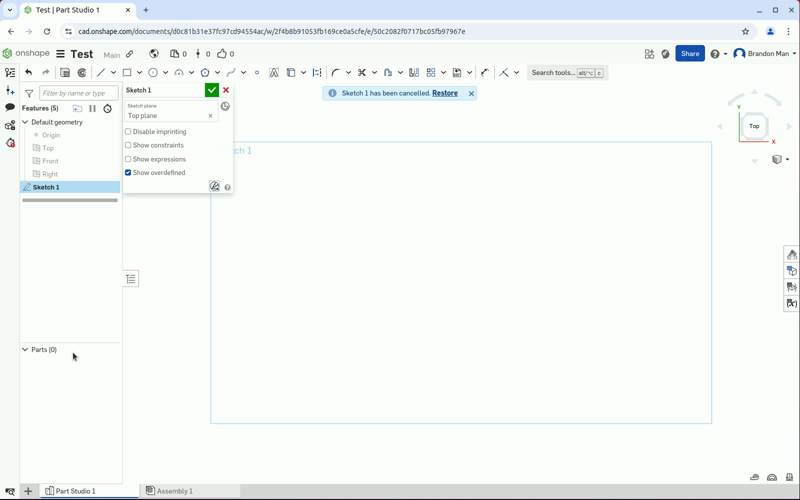
key(y)
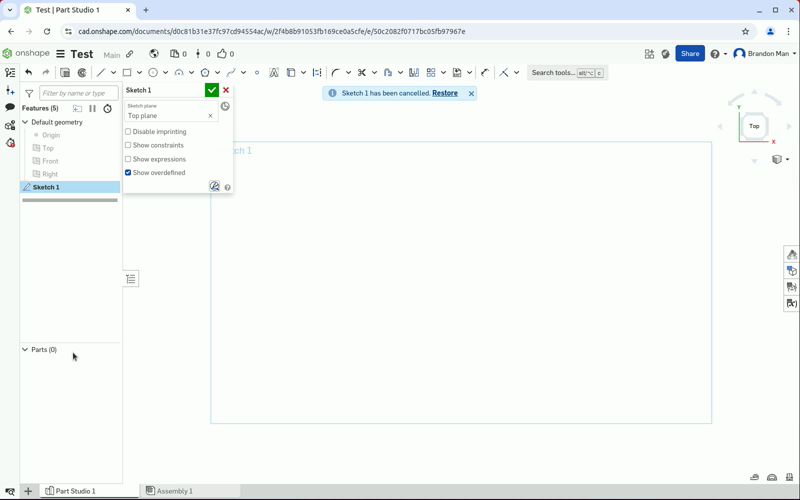
key(l)
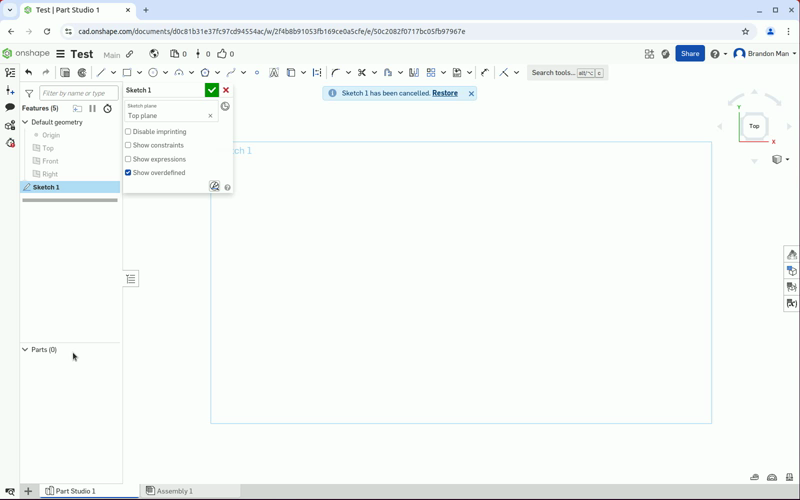
key_down(shift)
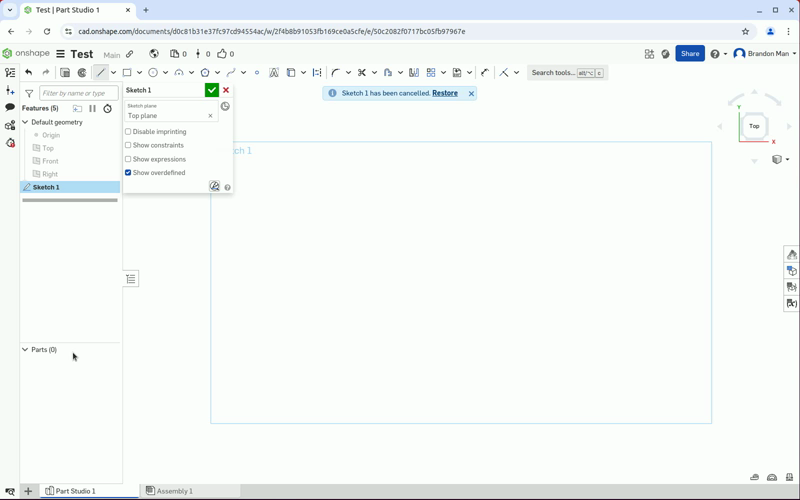
mouse_move(372, 348)
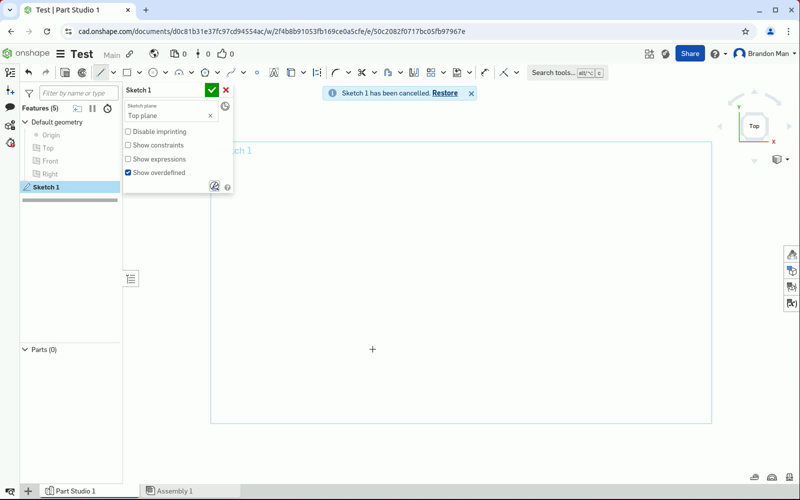
click(372, 348)
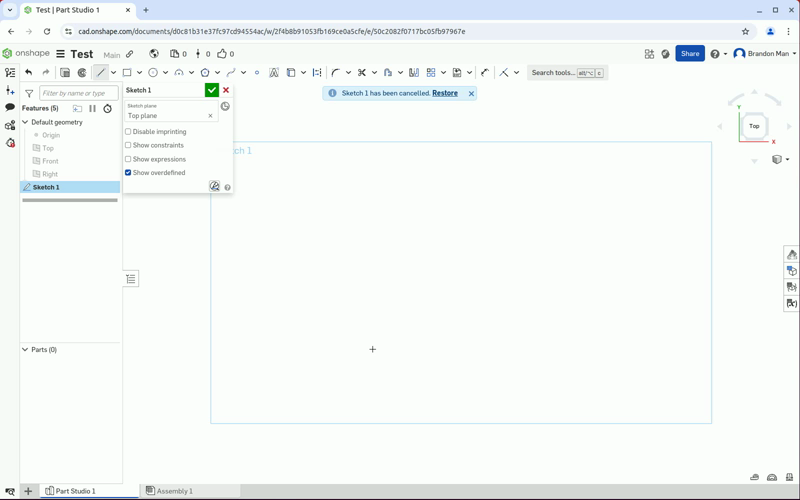
key_up(shift)
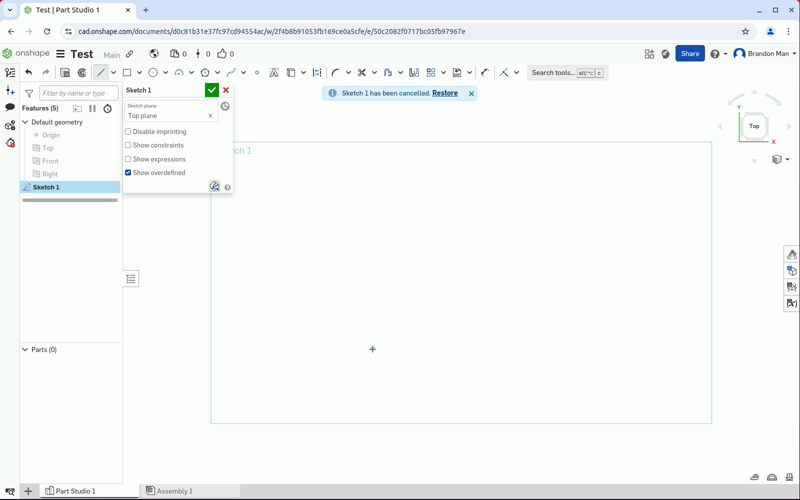
key_down(shift)
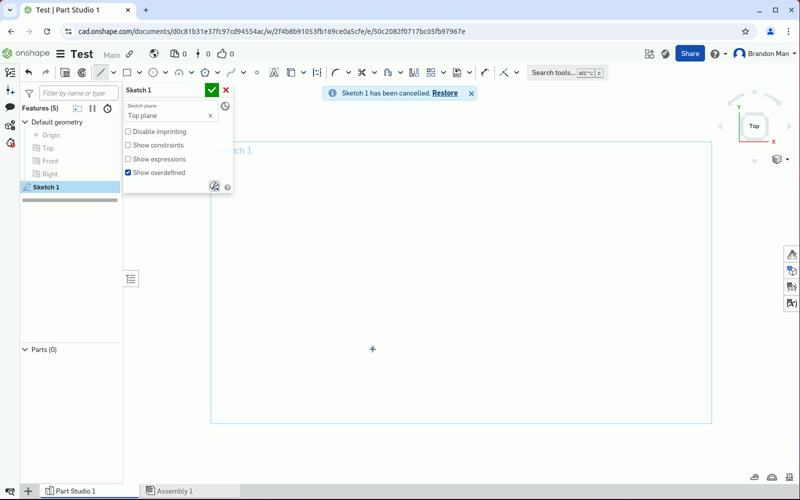
mouse_move(548, 348)
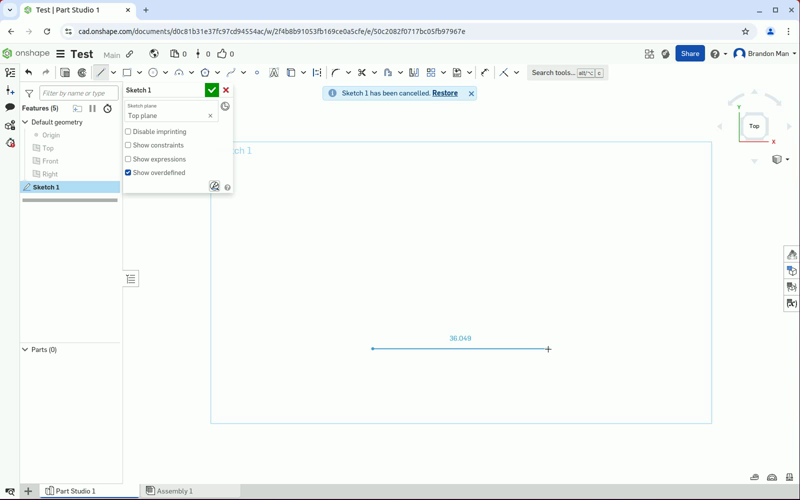
click(548, 348)
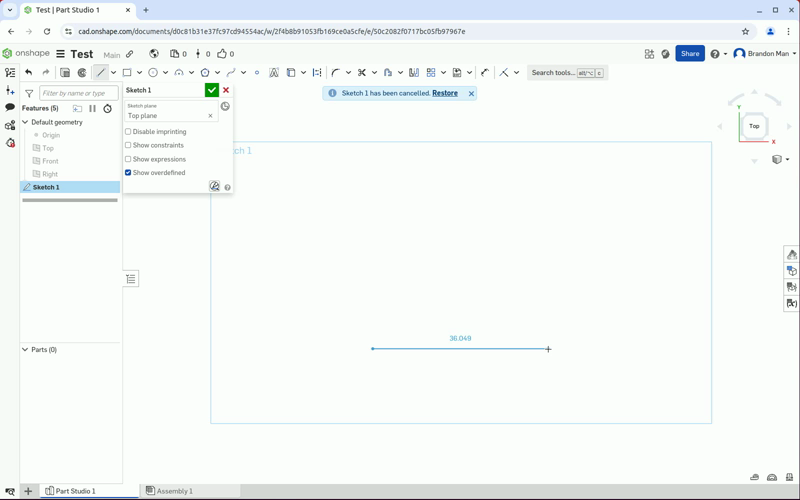
key_up(shift)
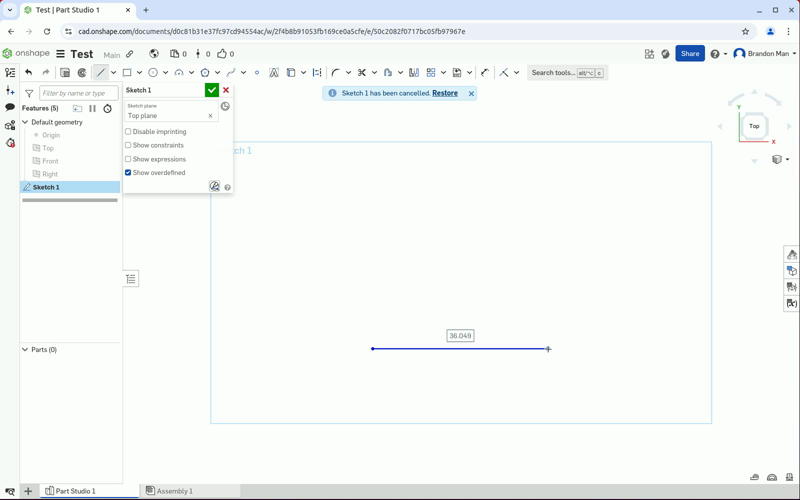
key_down(shift)
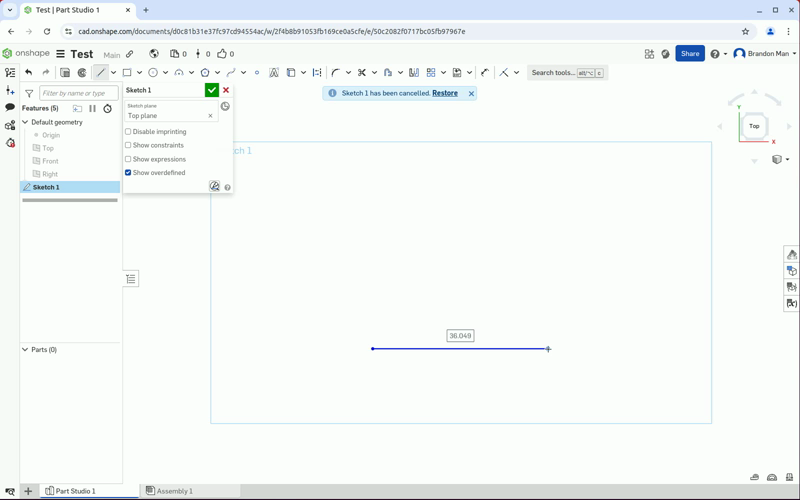
mouse_move(548, 217)
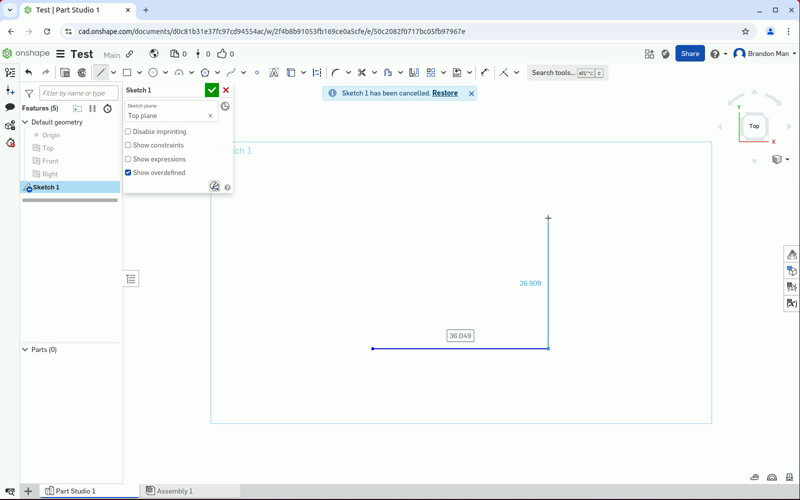
click(548, 217)
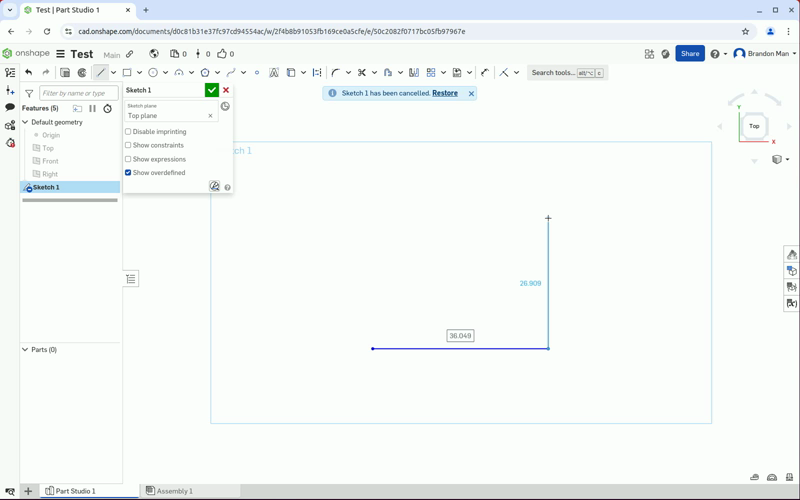
key_up(shift)
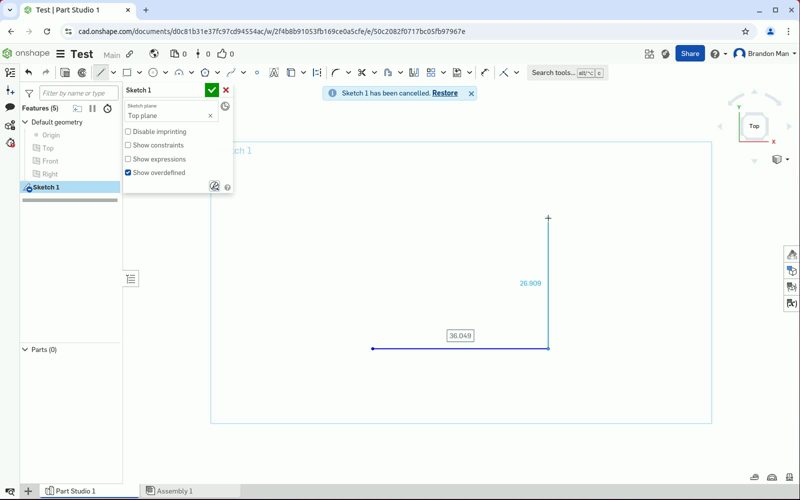
key_down(shift)
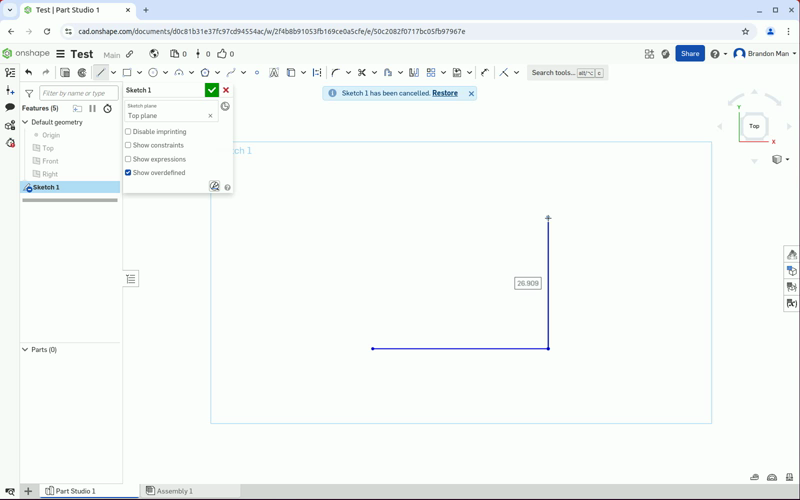
mouse_move(578, 217)
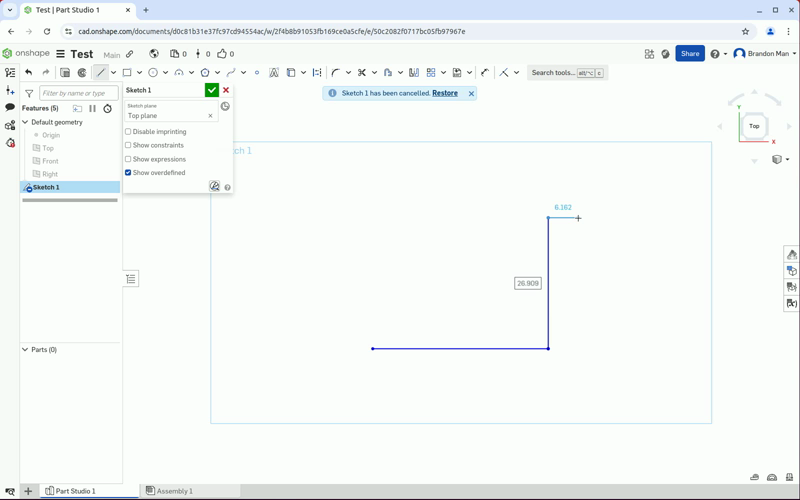
mouse_move(492, 217)
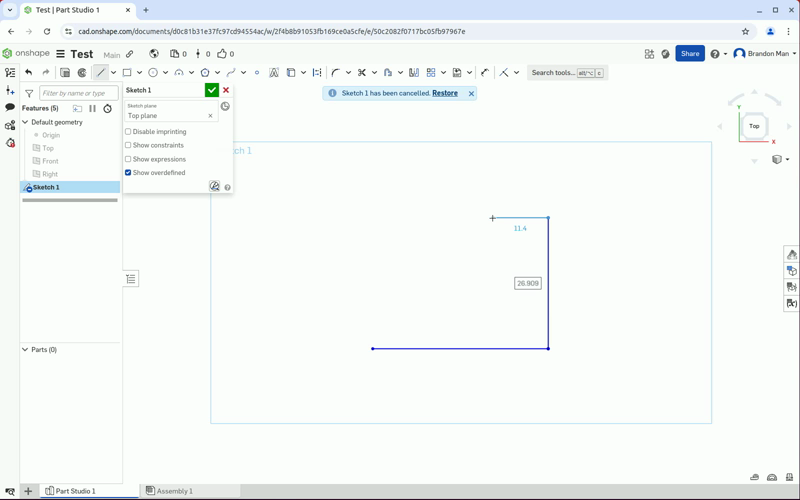
click(492, 217)
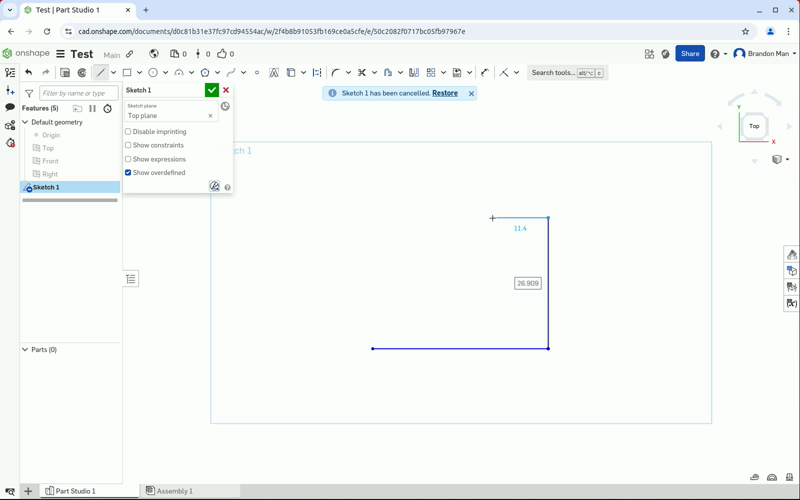
key_up(shift)
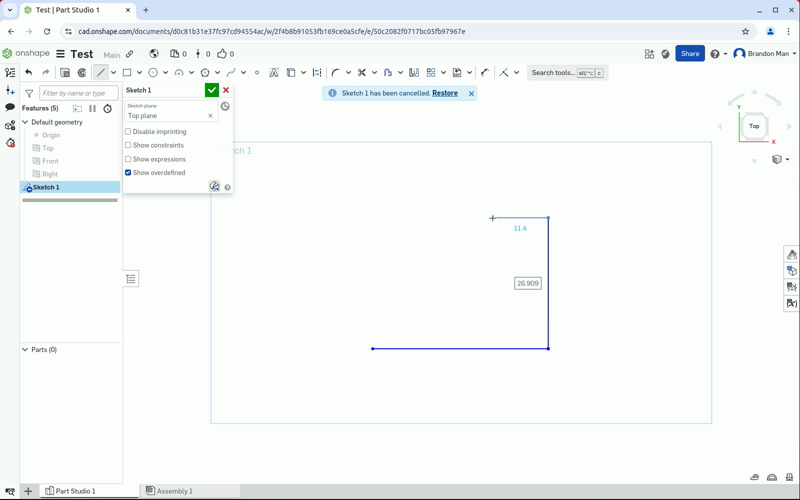
key_down(shift)
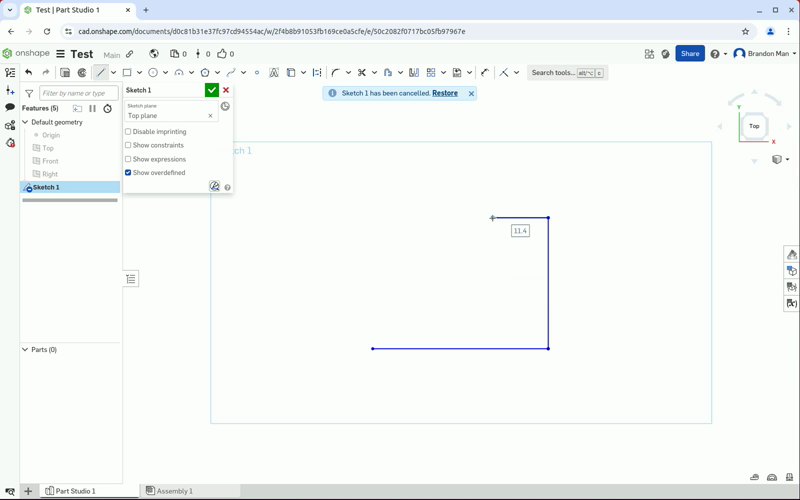
mouse_move(522, 217)
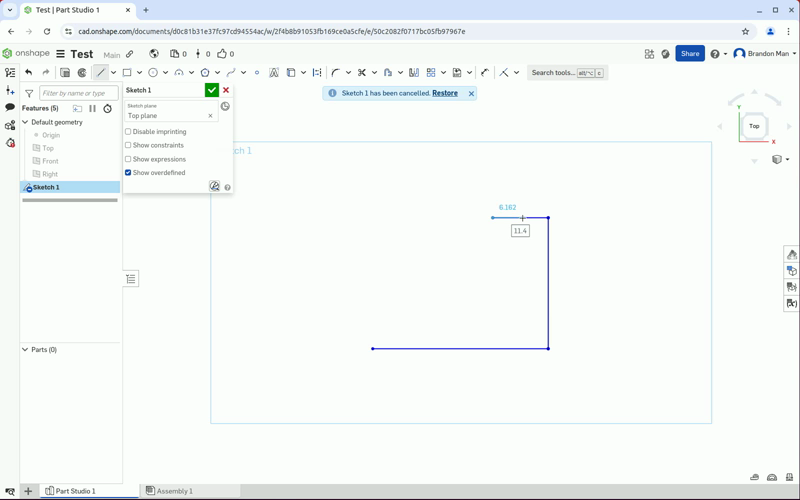
mouse_move(477, 217)
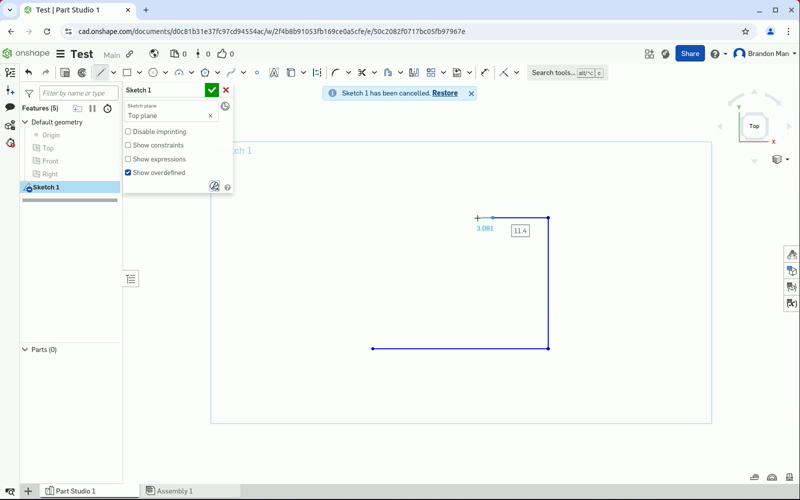
click(477, 217)
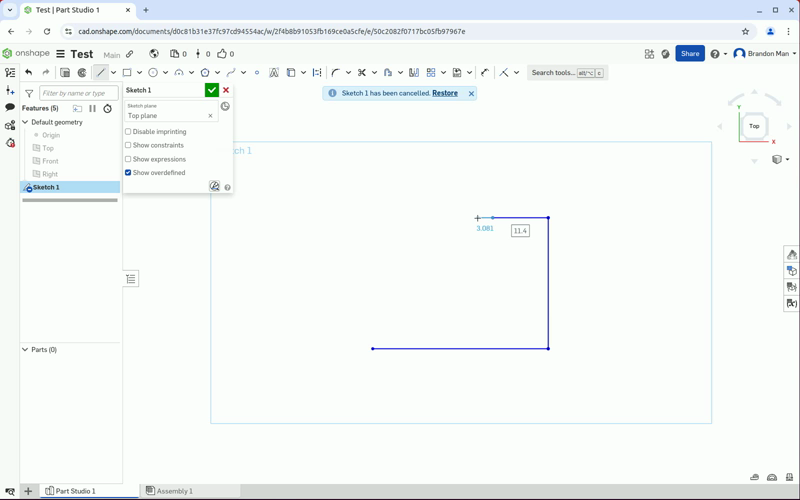
key_up(shift)
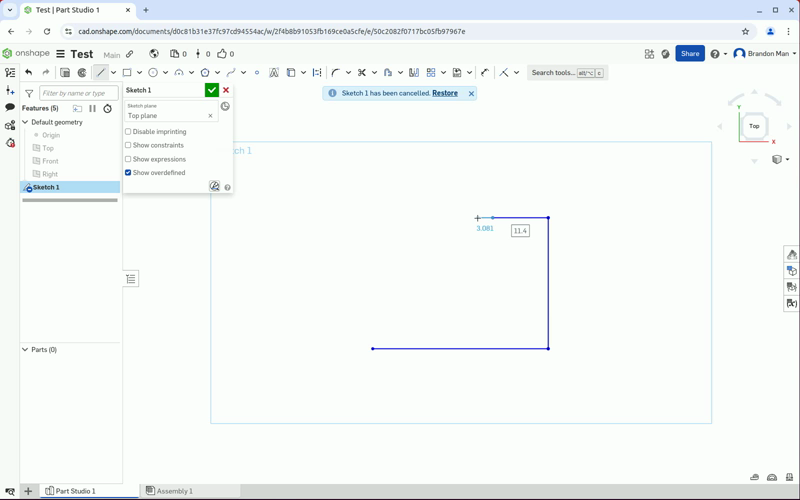
key_down(shift)
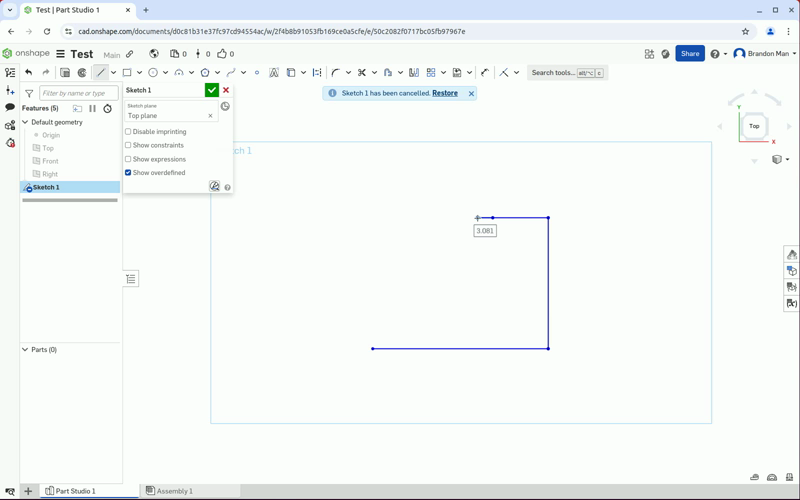
mouse_move(507, 217)
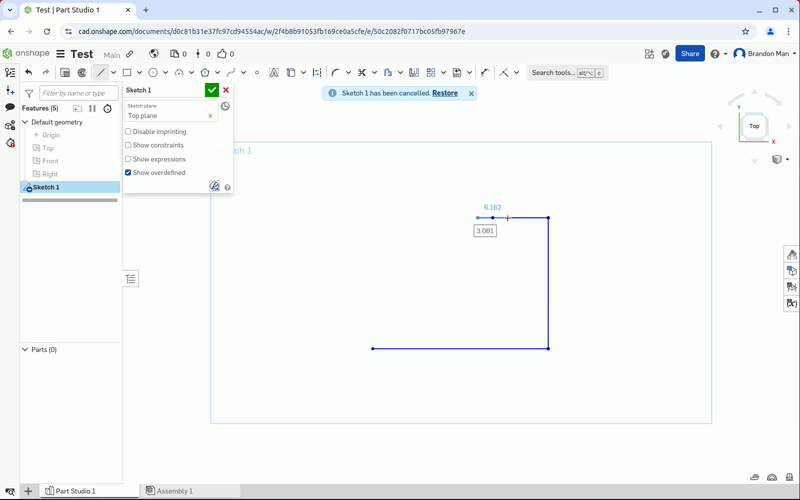
mouse_move(442, 217)
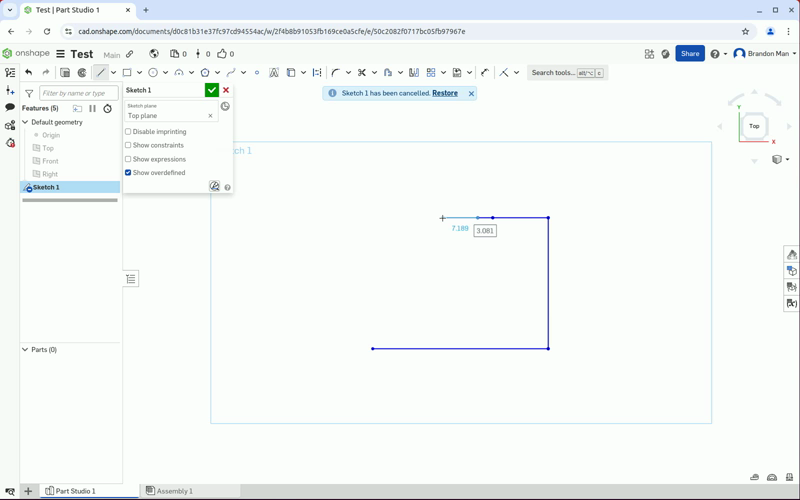
click(442, 217)
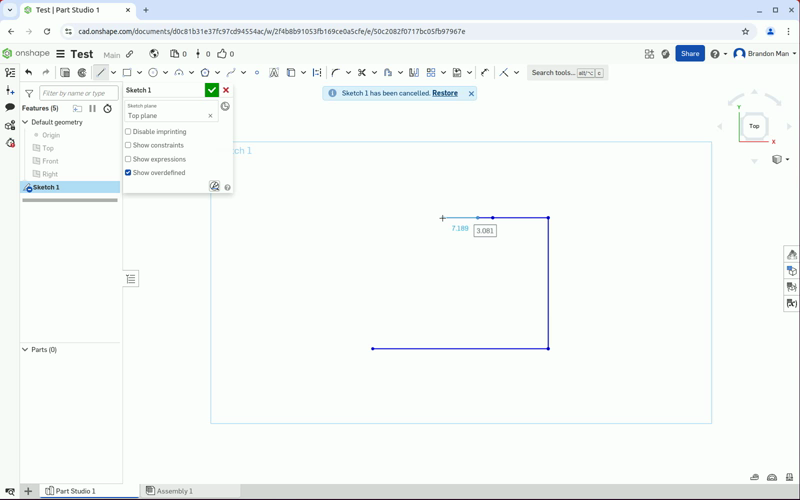
key_up(shift)
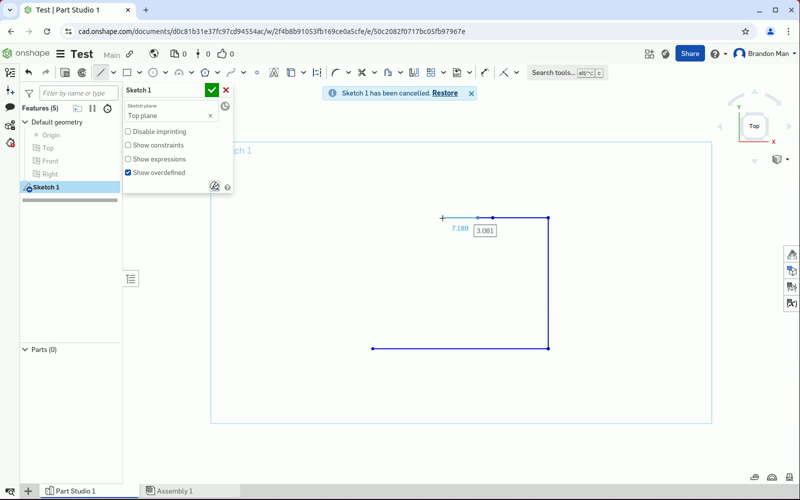
key_down(shift)
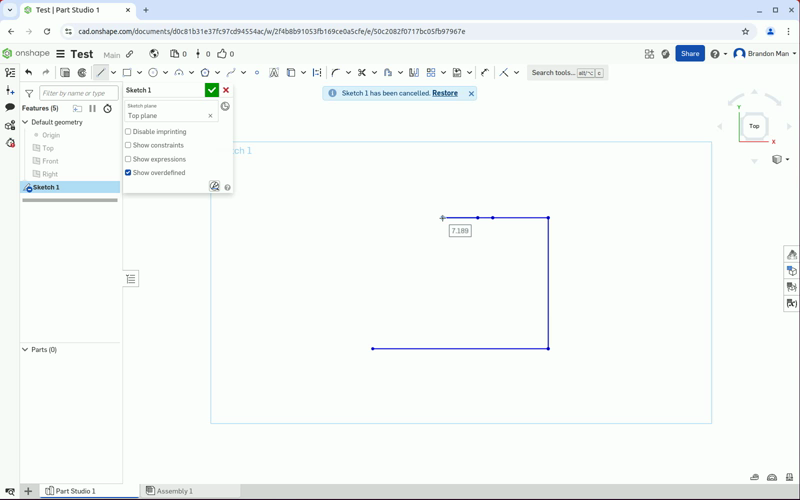
mouse_move(472, 217)
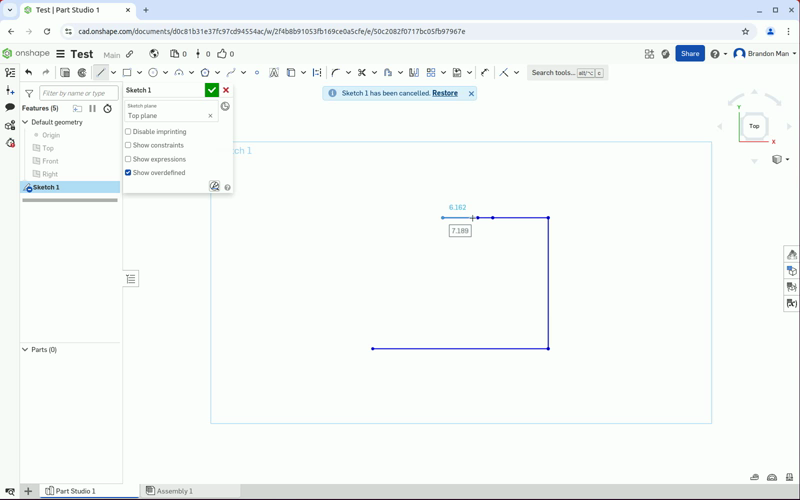
mouse_move(428, 217)
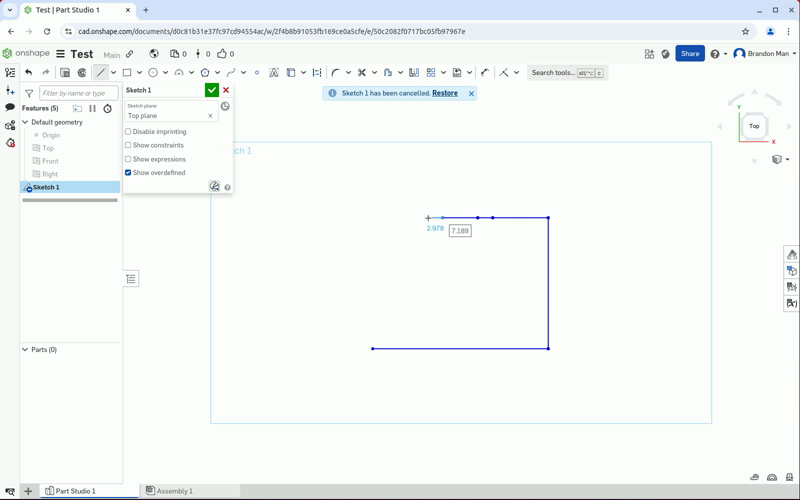
click(428, 217)
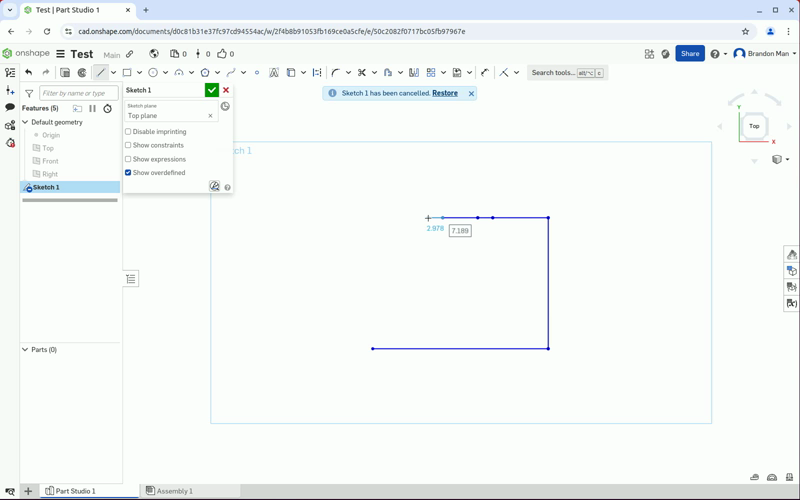
key_up(shift)
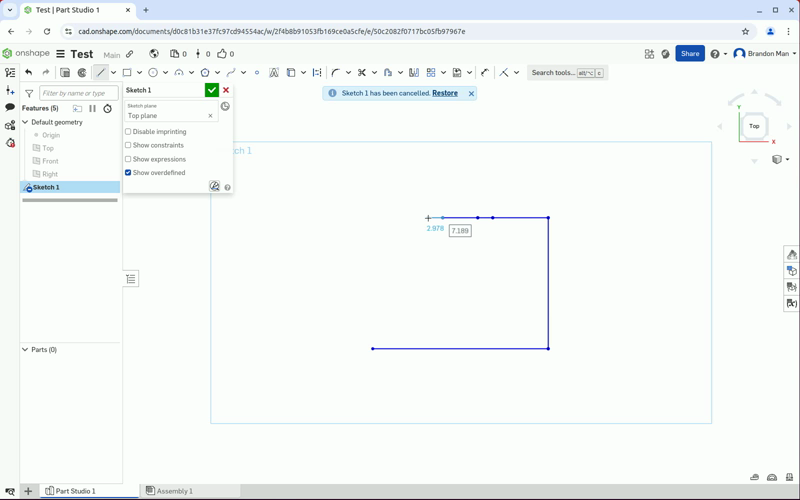
key_down(shift)
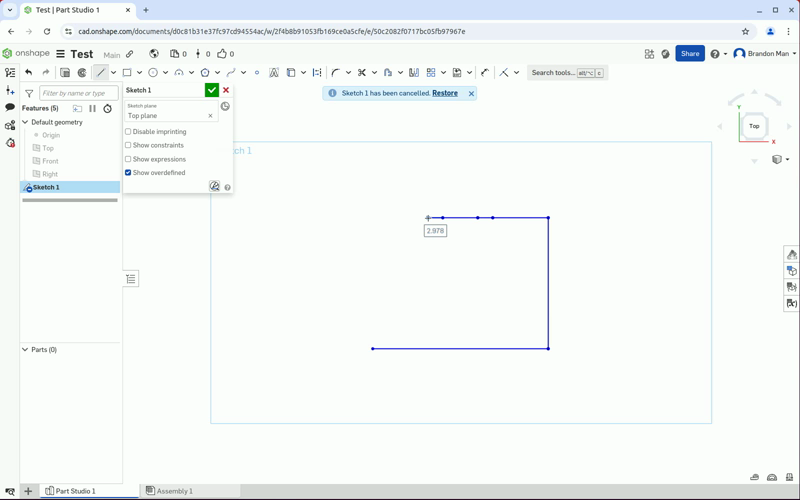
mouse_move(458, 217)
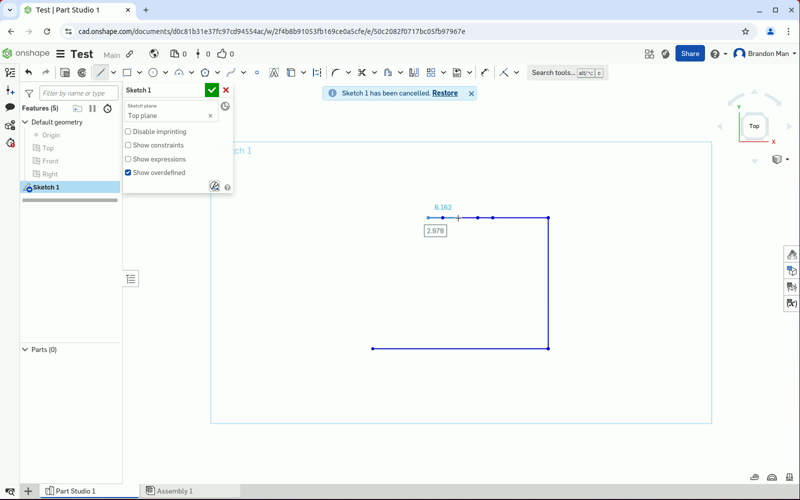
mouse_move(372, 217)
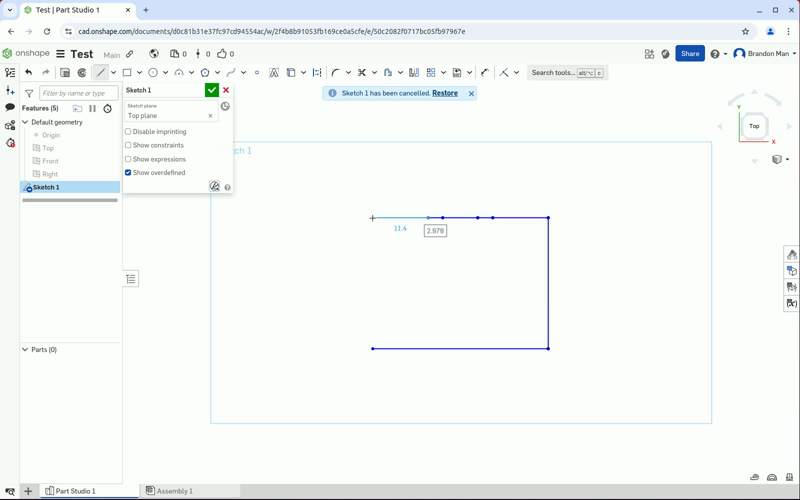
click(372, 217)
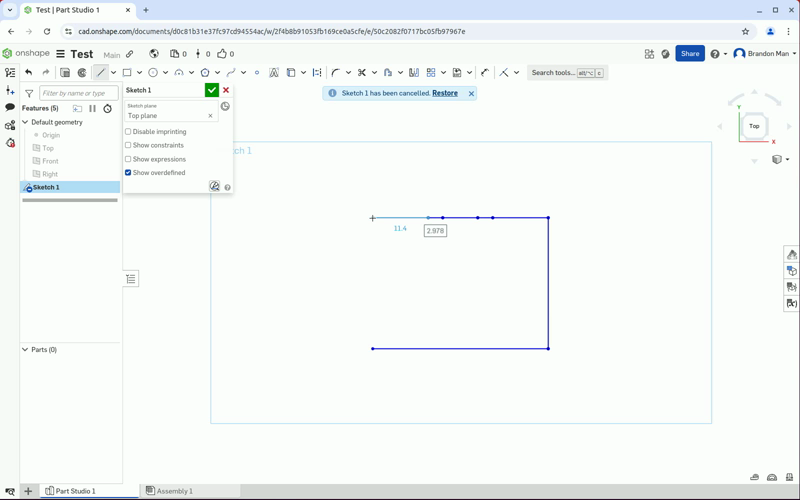
key_up(shift)
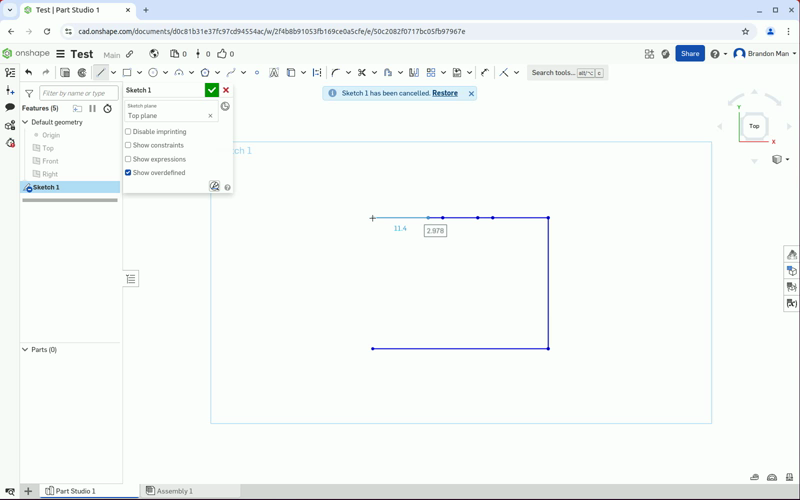
key_down(shift)
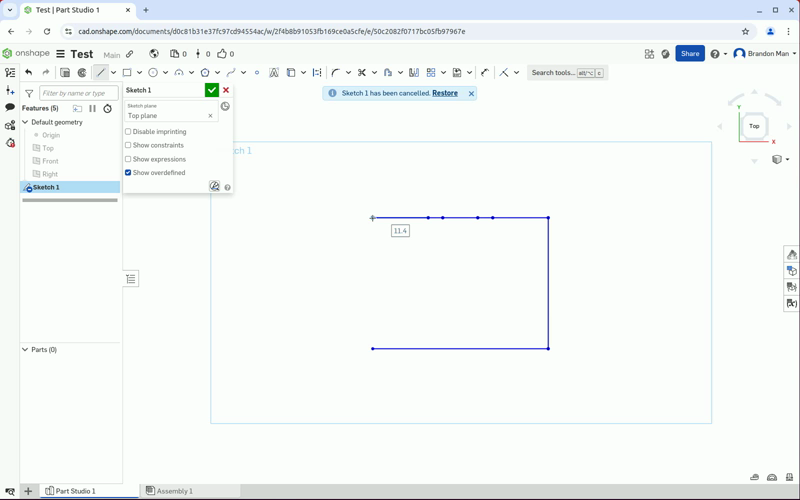
mouse_move(372, 348)
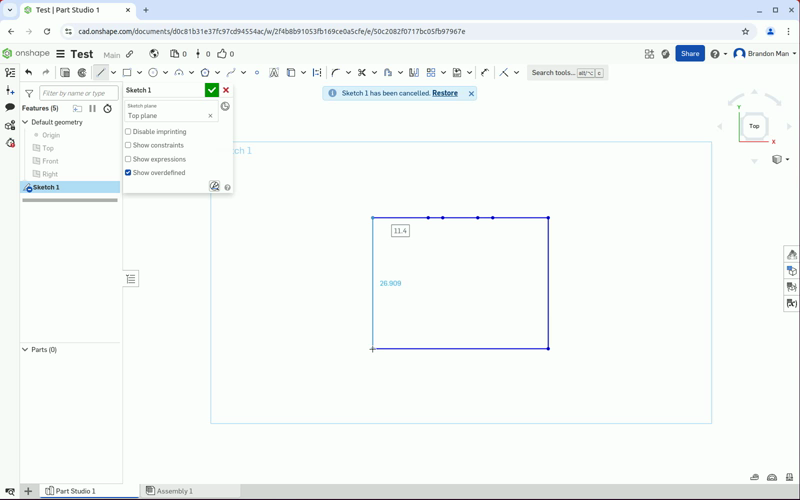
key_up(shift)
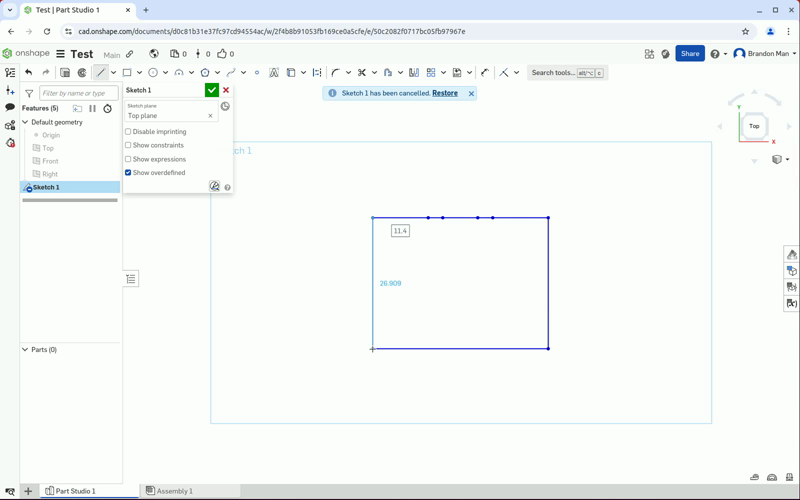
click(372, 348)
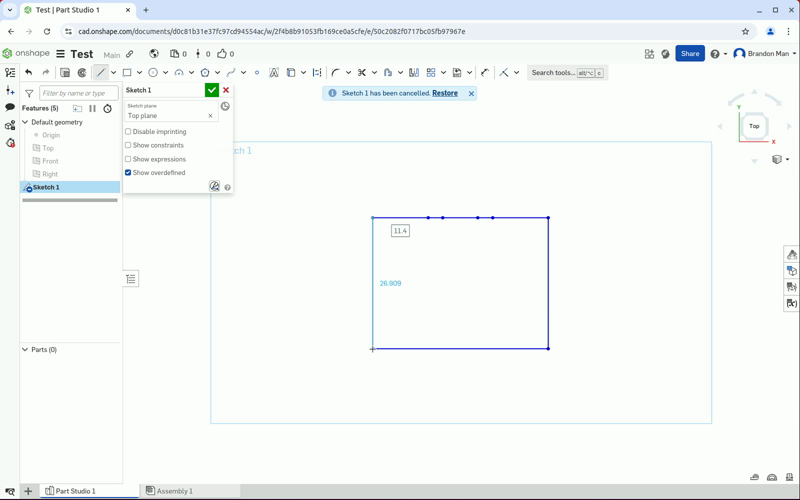
key(esc)
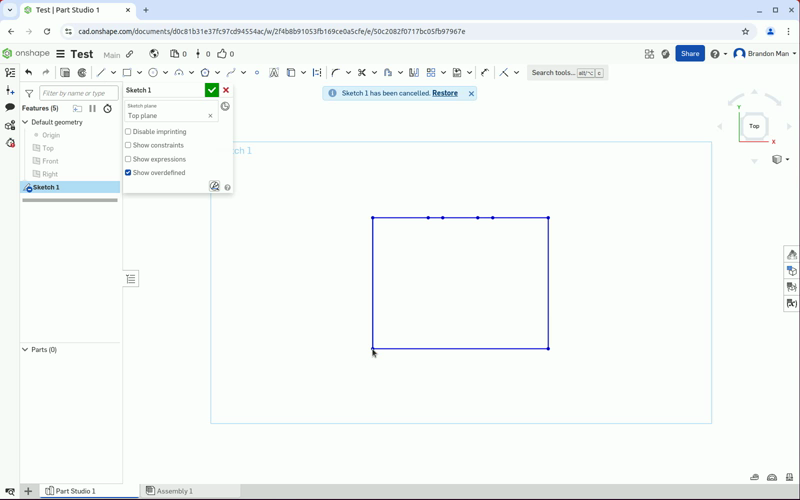
mouse_move(395, 256)
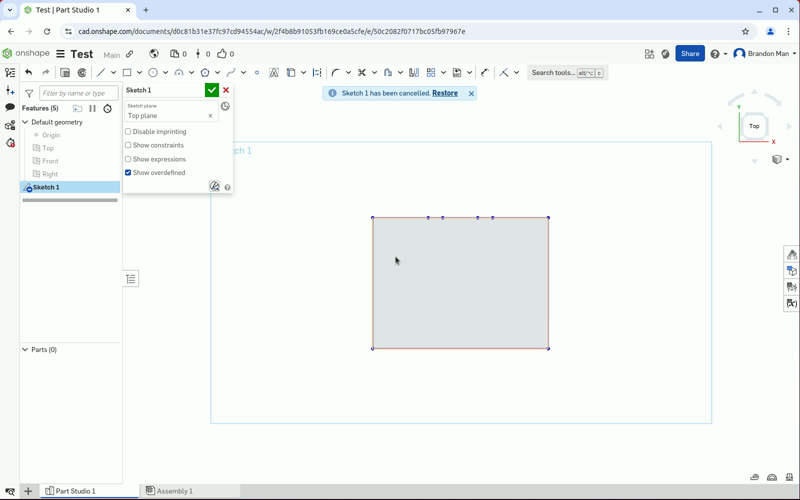
click(395, 256)
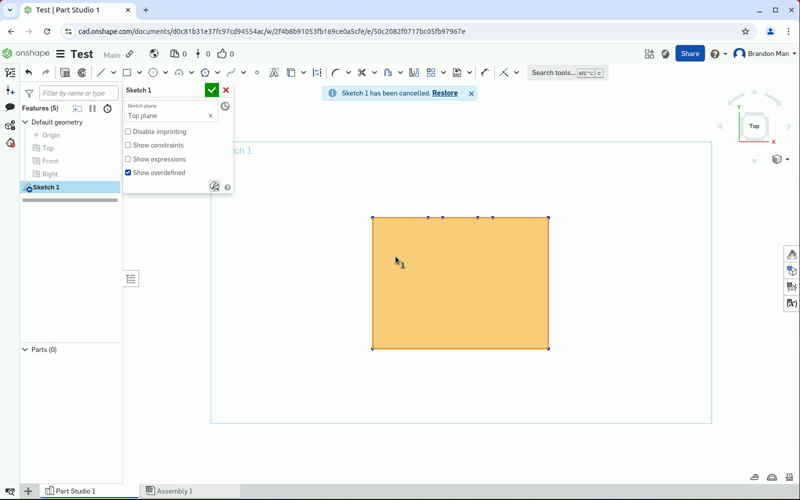
mouse_move(73, 352)
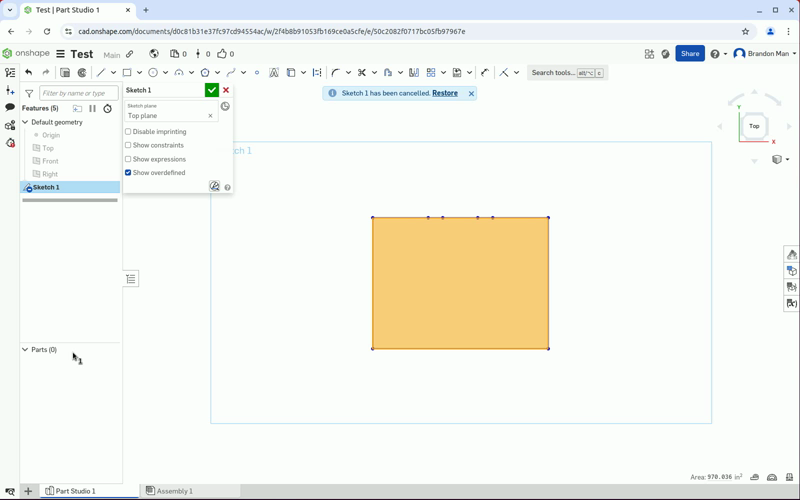
key(shift+y)
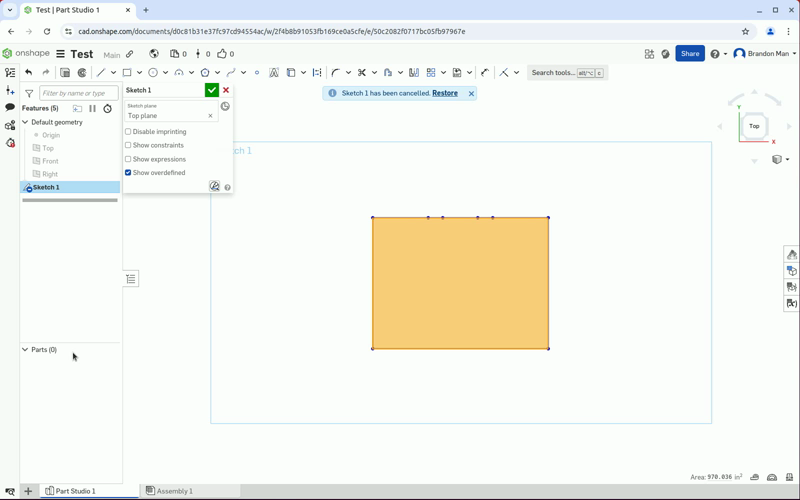
key(shift+e)
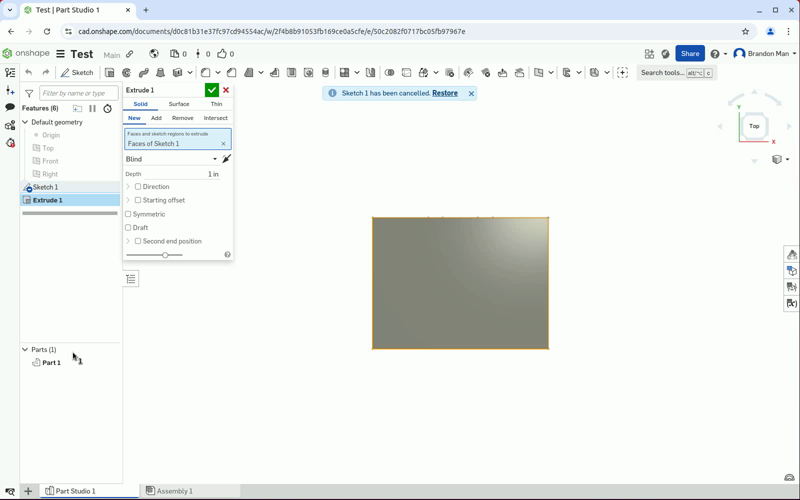
mouse_move(143, 106)
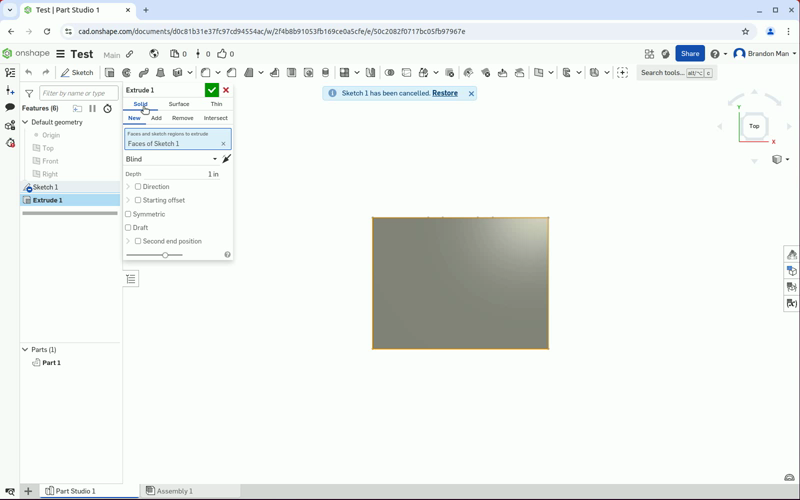
click(143, 106)
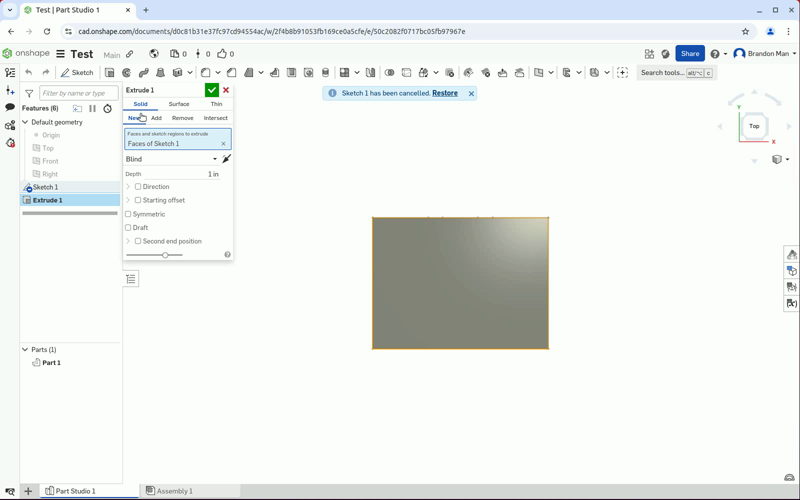
mouse_move(137, 120)
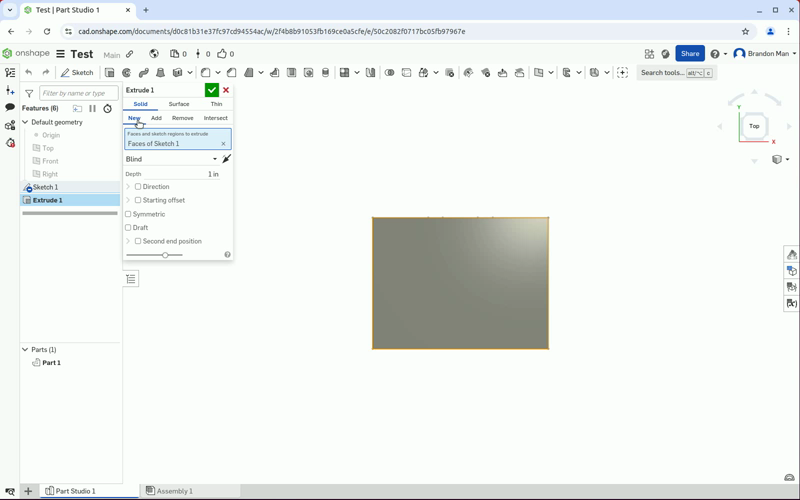
click(137, 120)
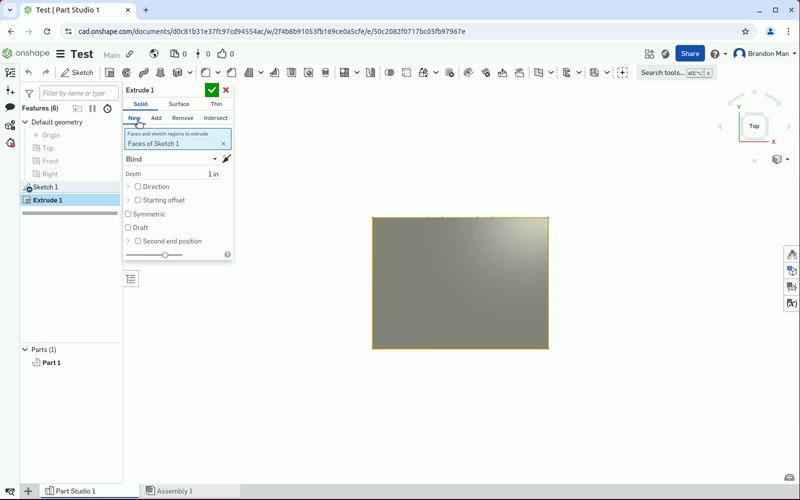
key(tab, 4)
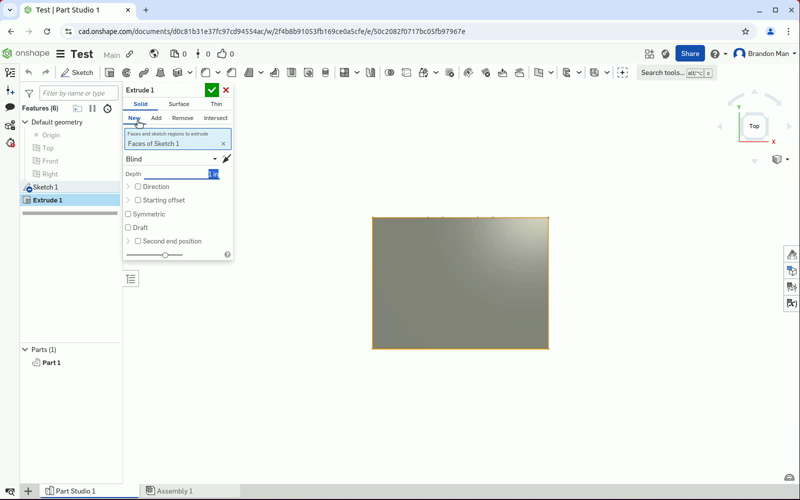
text(2.889)
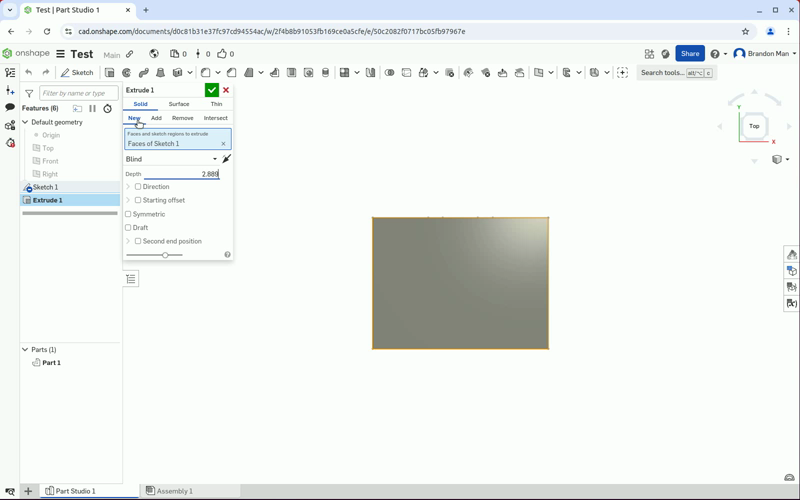
key(enter)
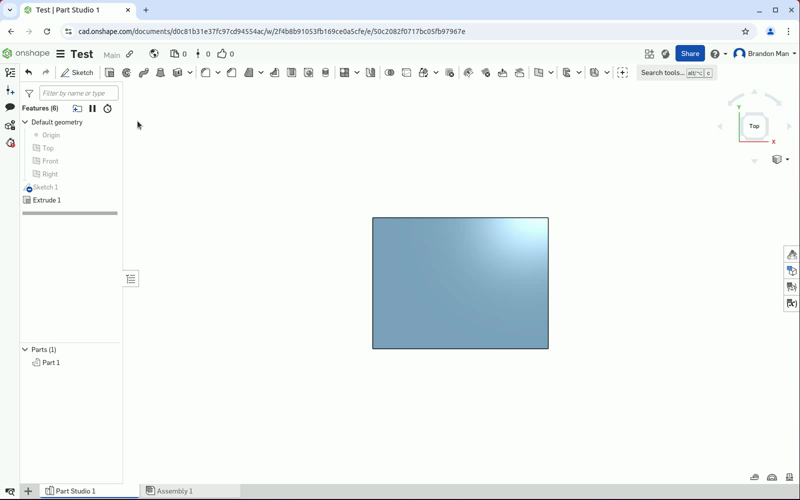
key(shift+h)
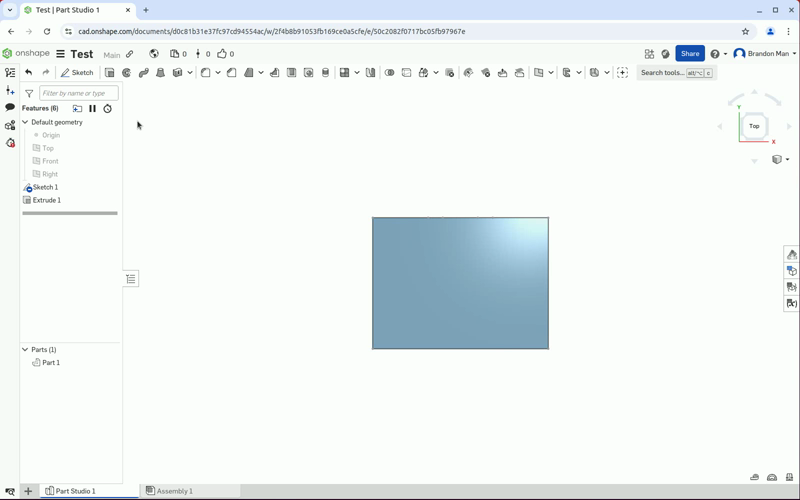
key(shift+h)
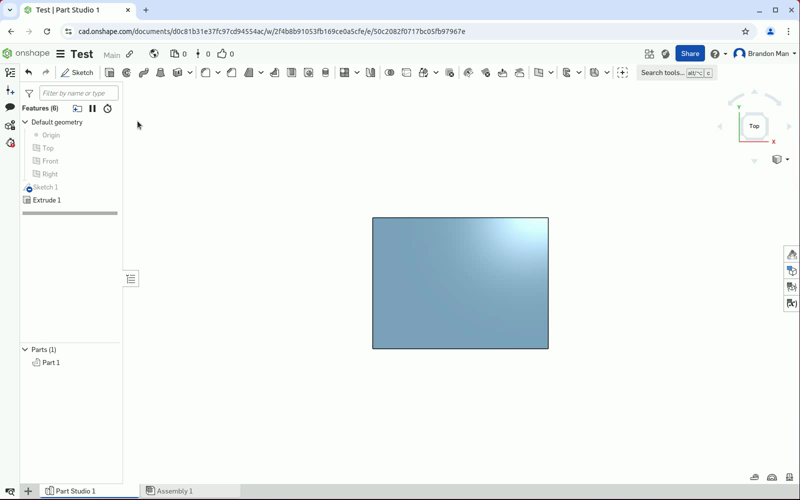
mouse_move(73, 189)
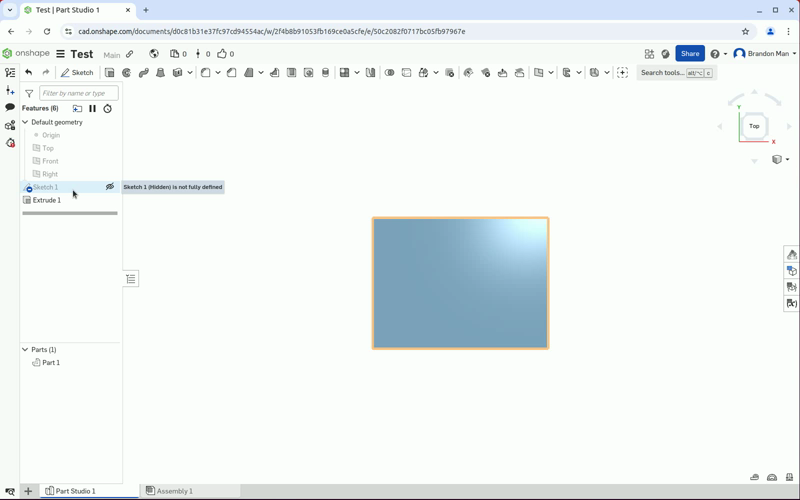
click(73, 189)
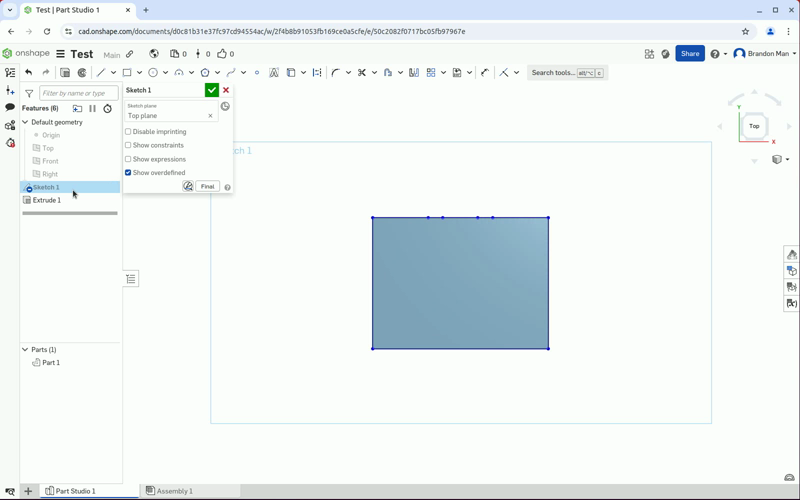
mouse_move(229, 92)
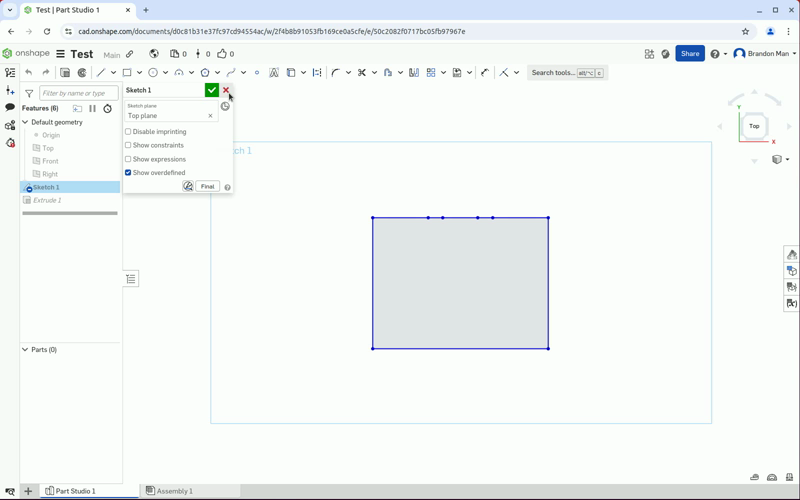
click(229, 92)
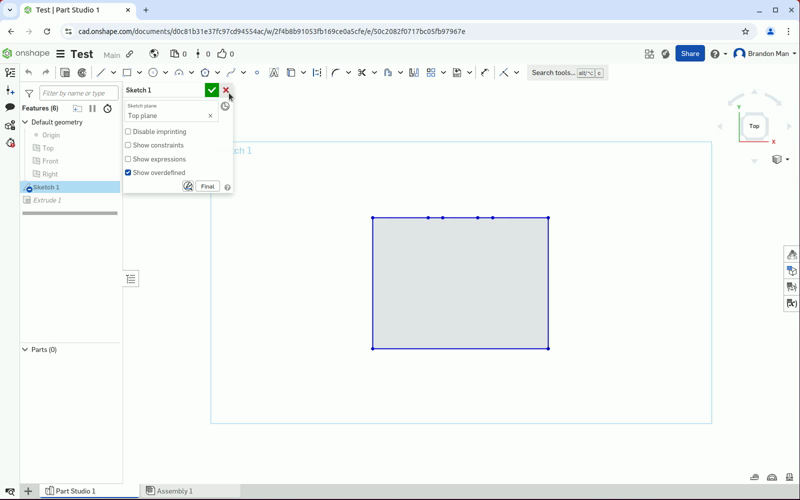
key(shift+s)
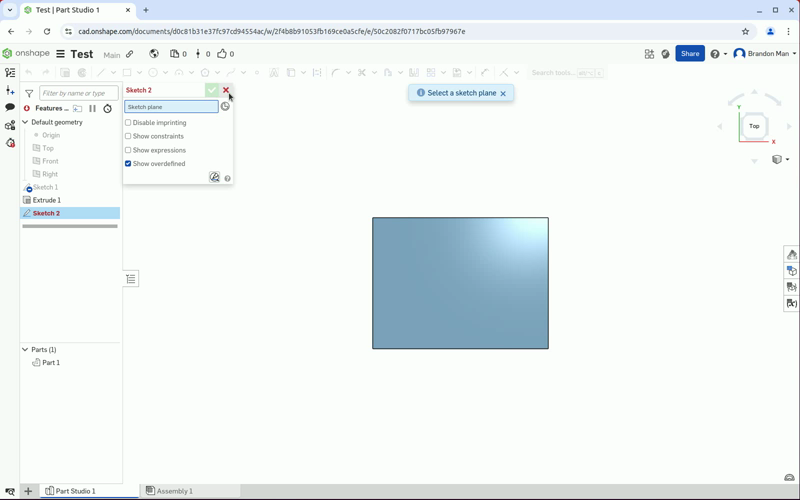
mouse_move(73, 150)
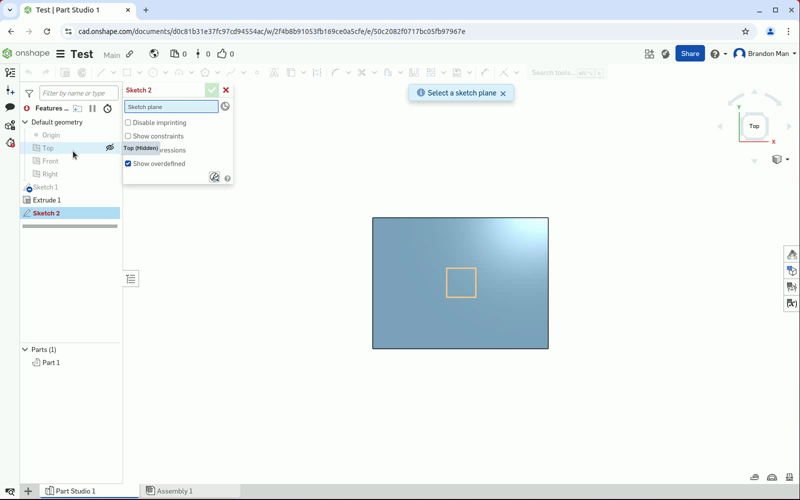
click(73, 150)
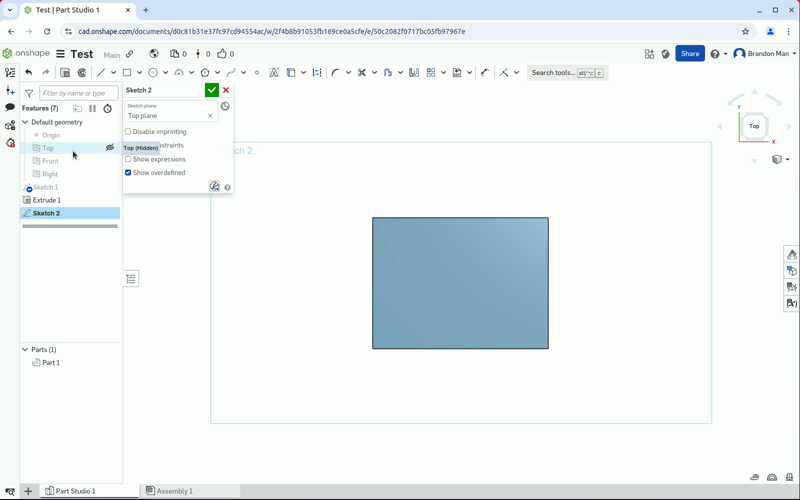
mouse_move(73, 352)
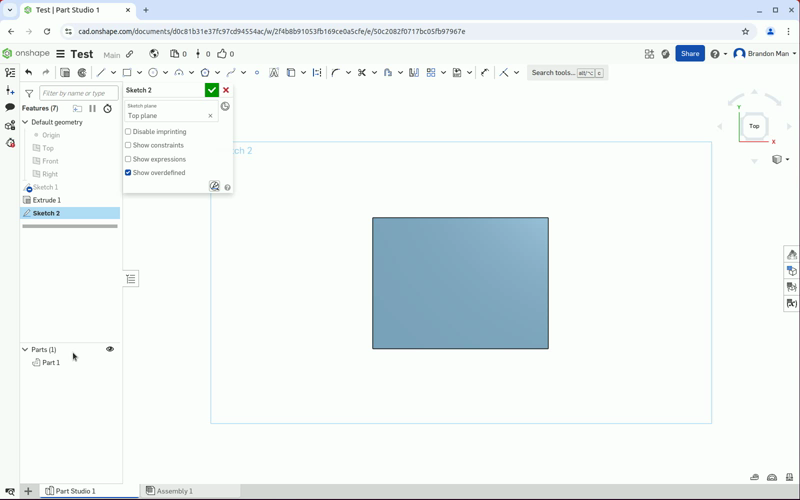
key(y)
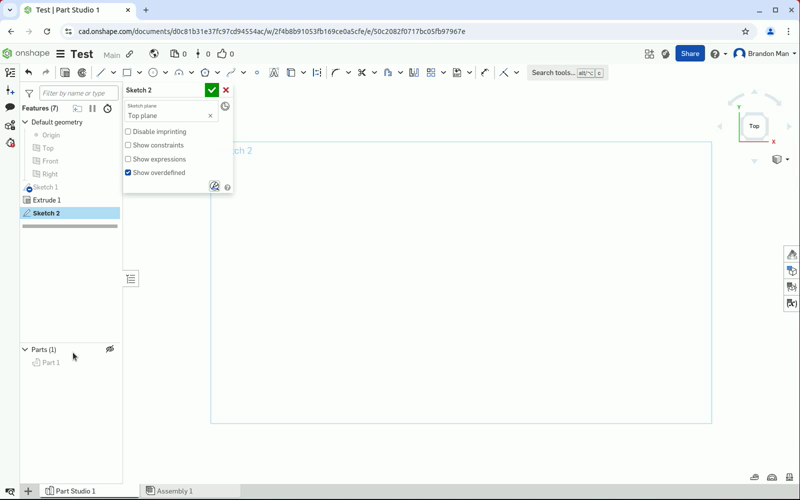
key(l)
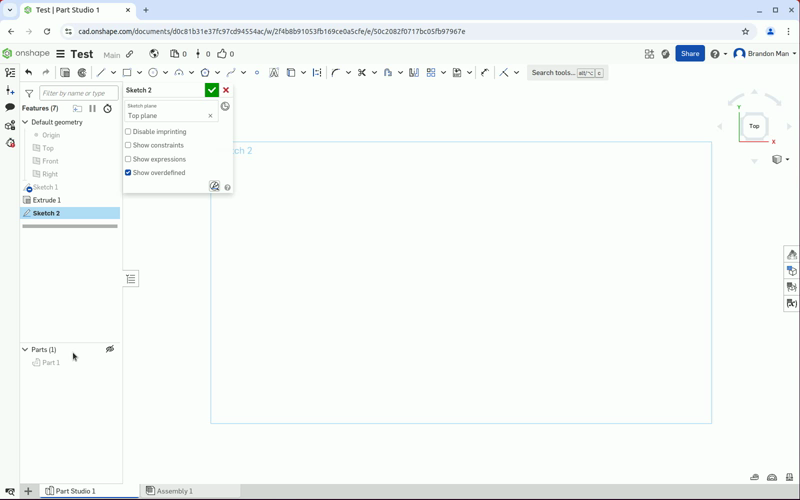
key_down(shift)
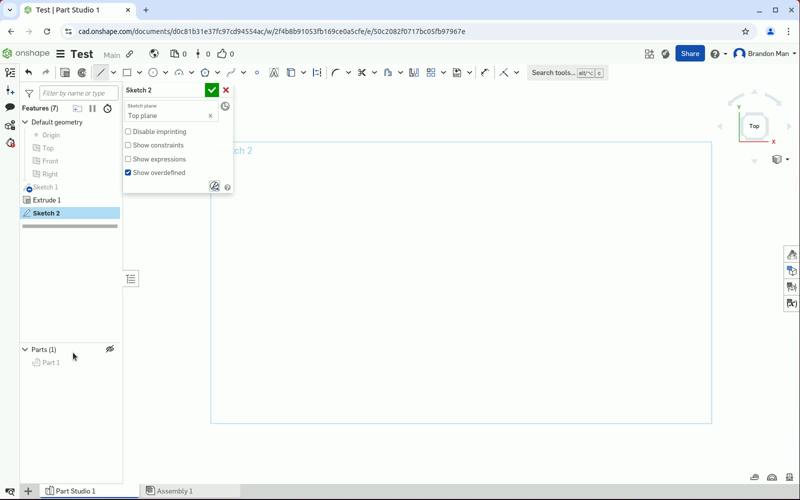
mouse_move(429, 217)
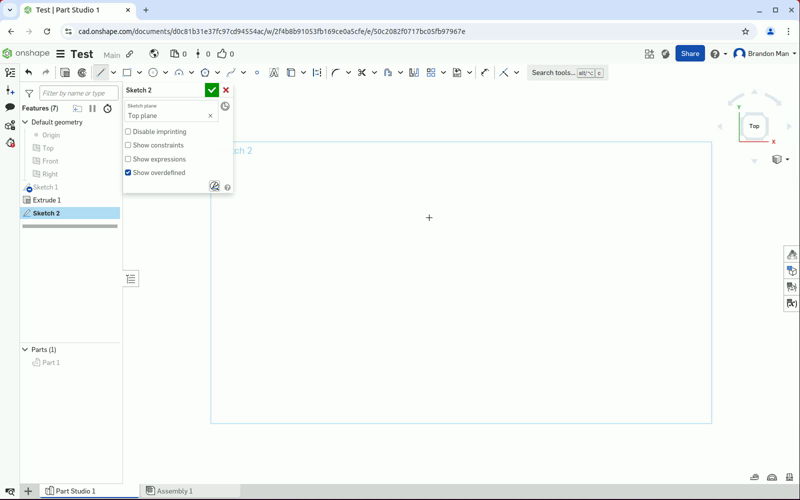
click(429, 217)
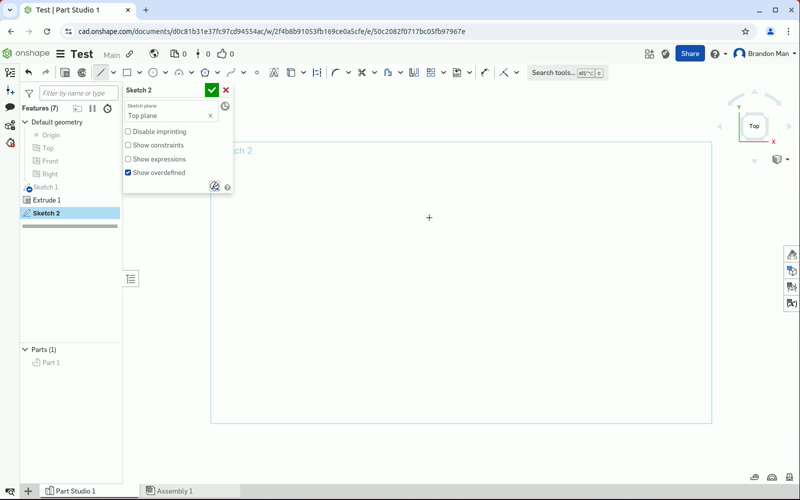
key_up(shift)
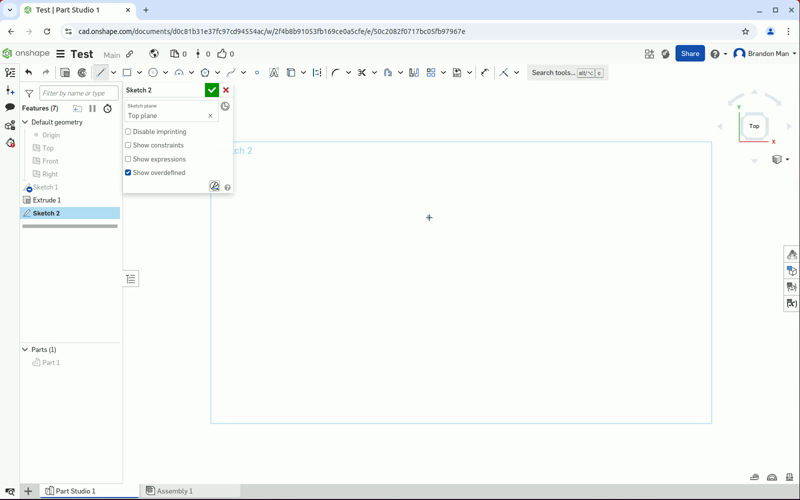
key_down(shift)
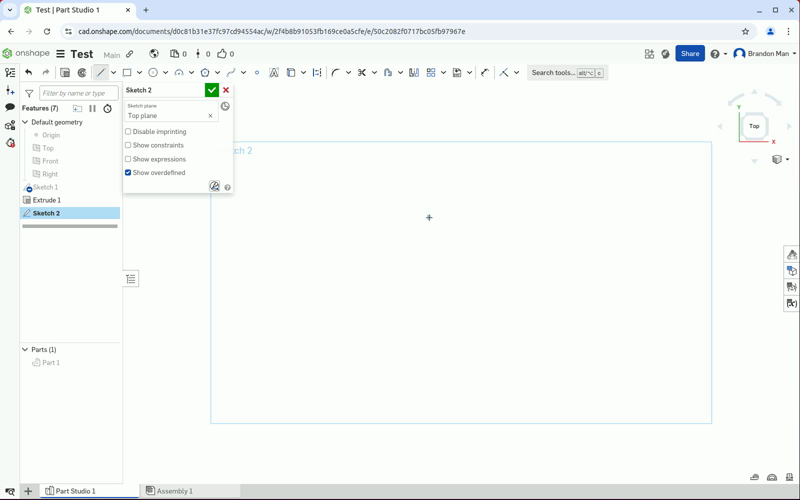
mouse_move(459, 217)
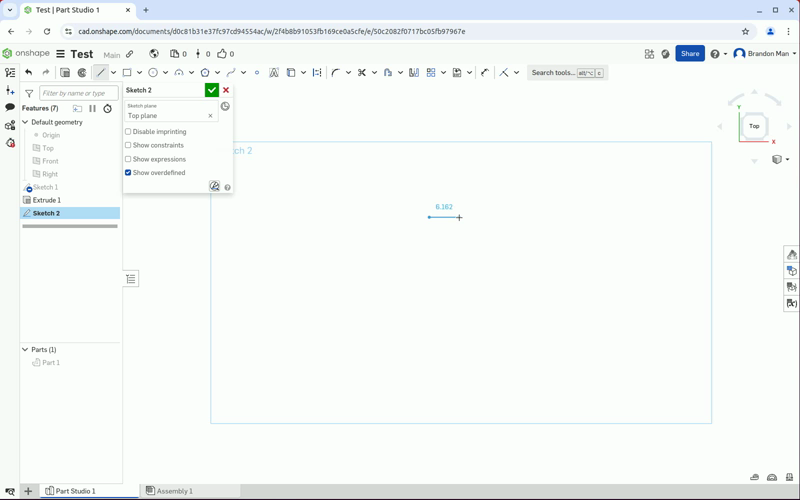
mouse_move(444, 217)
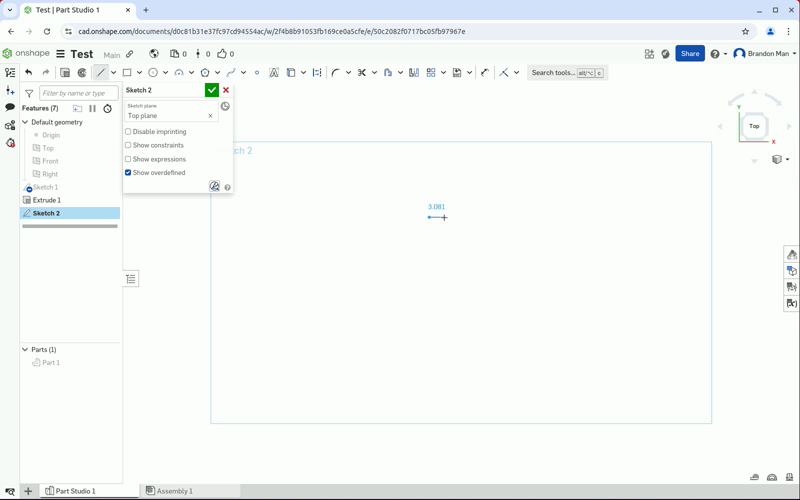
click(444, 217)
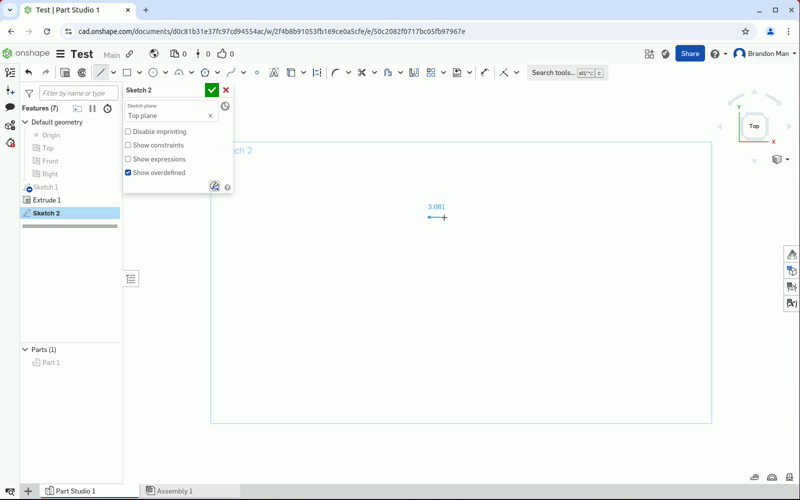
key_up(shift)
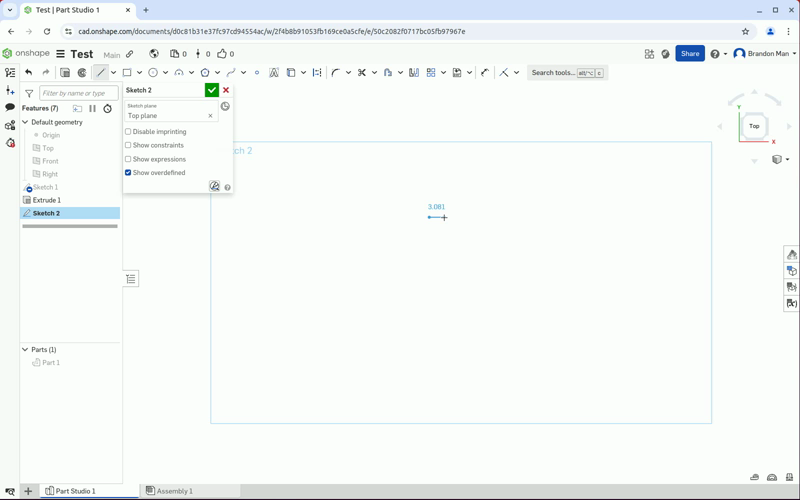
key_down(shift)
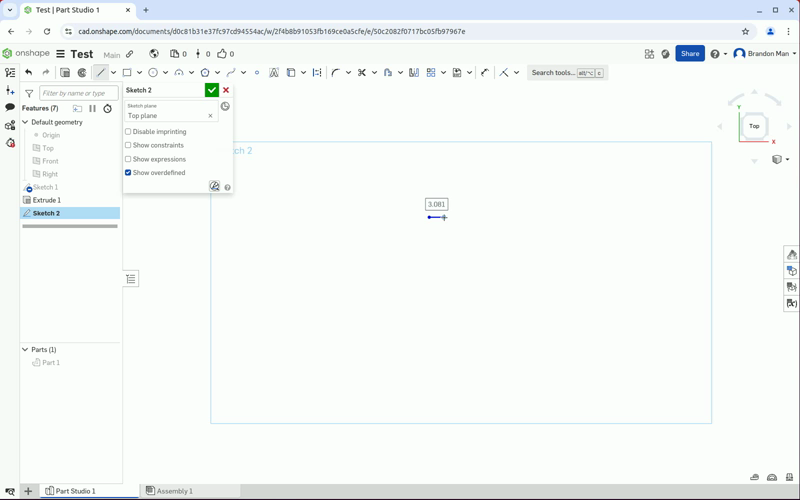
mouse_move(474, 217)
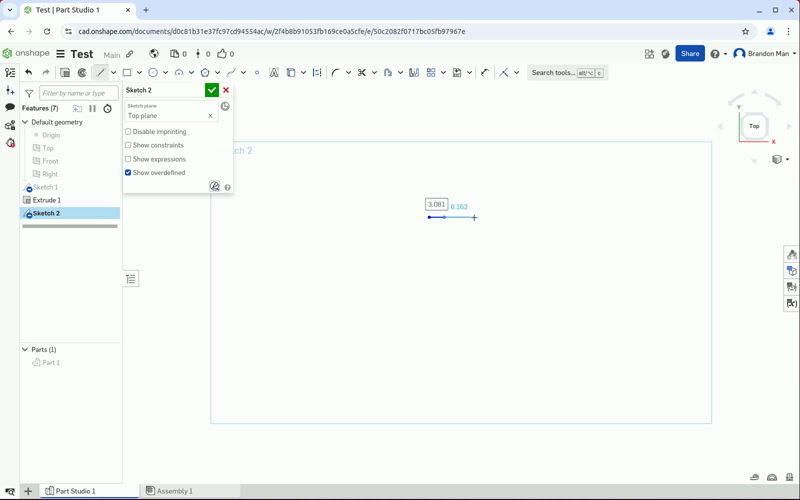
mouse_move(444, 202)
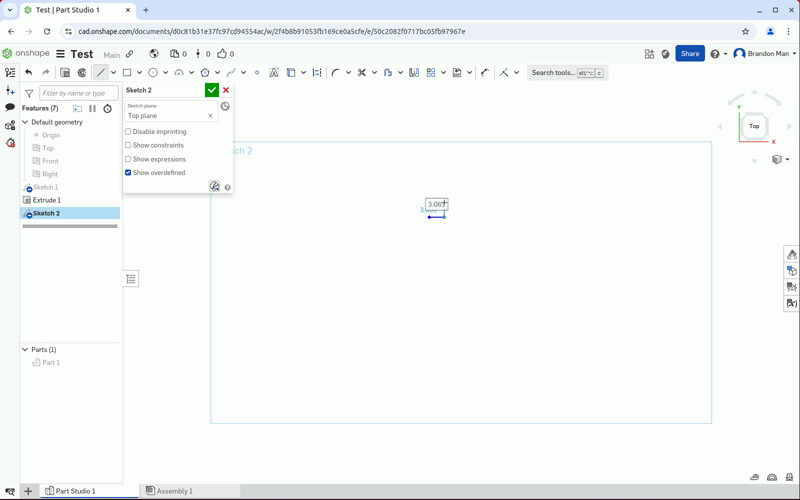
click(444, 202)
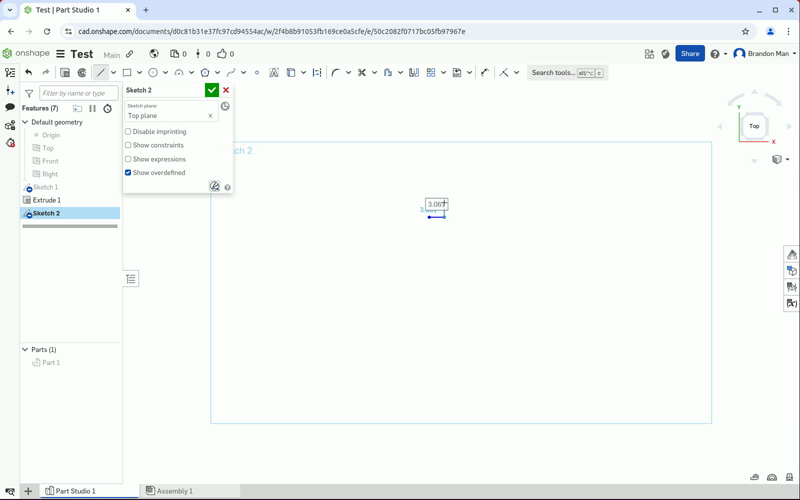
key_up(shift)
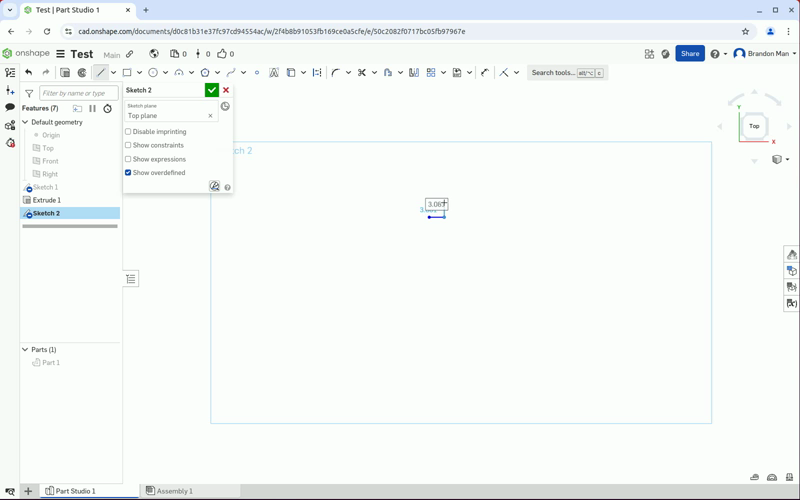
mouse_move(474, 202)
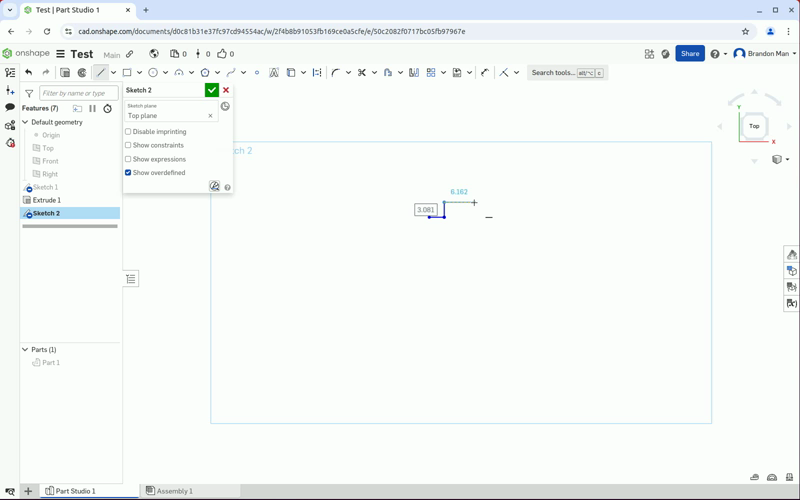
key_down(shift)
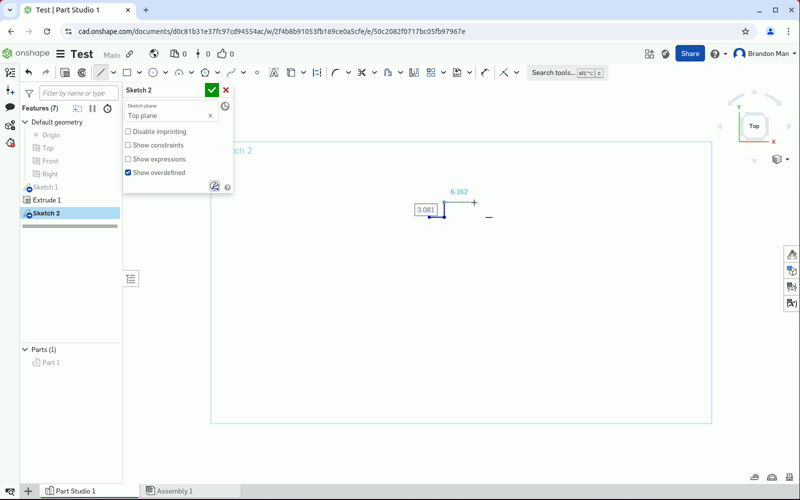
mouse_move(429, 217)
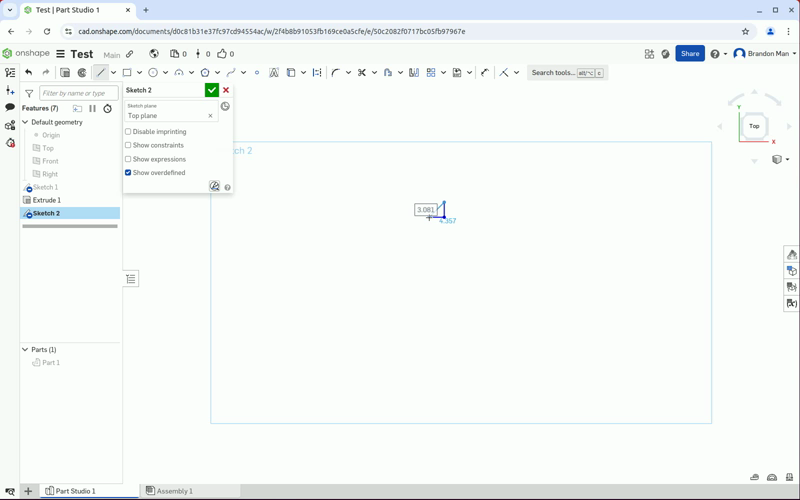
key_up(shift)
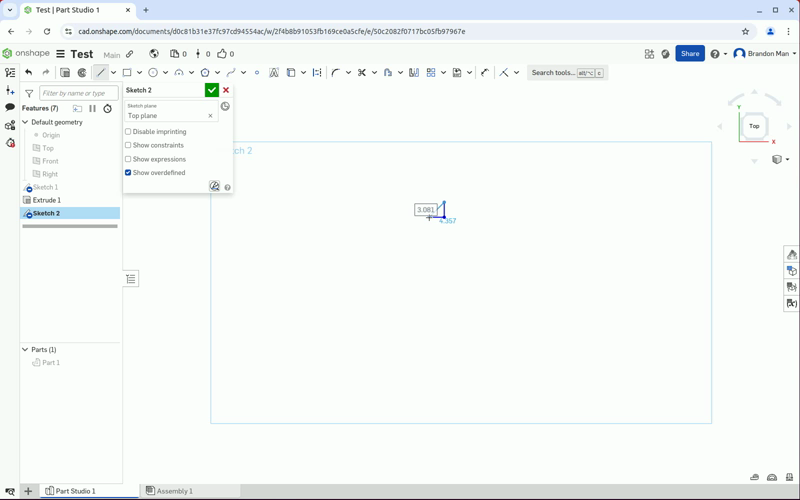
click(429, 217)
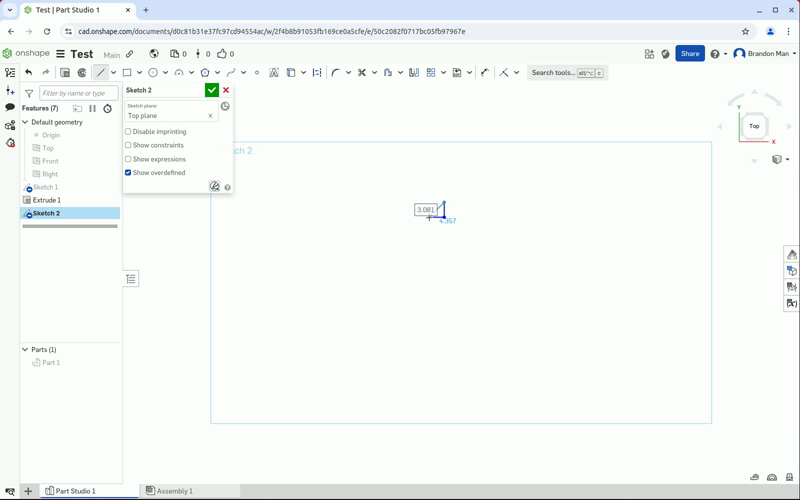
key(esc)
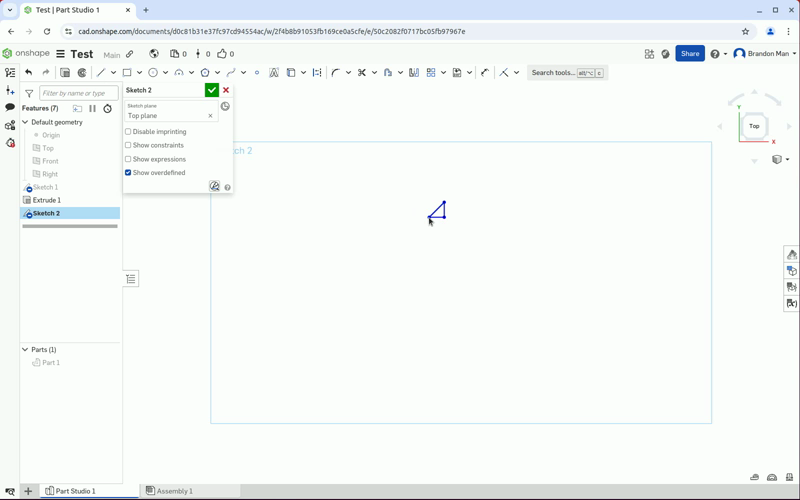
mouse_move(433, 214)
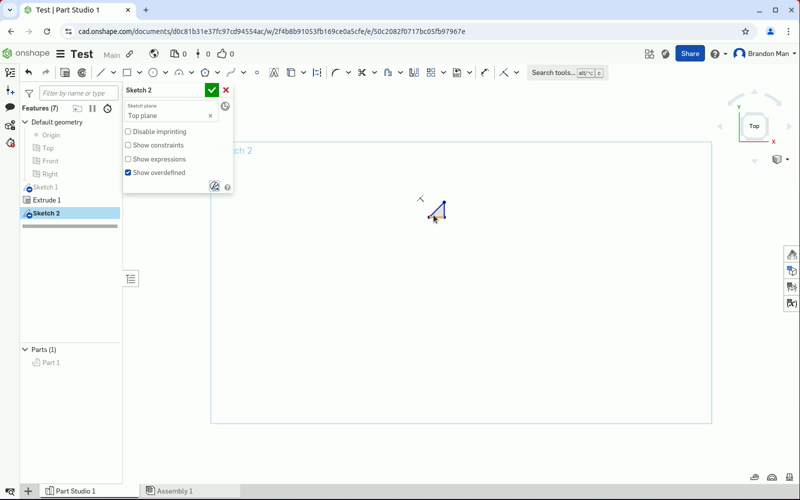
scroll(6)
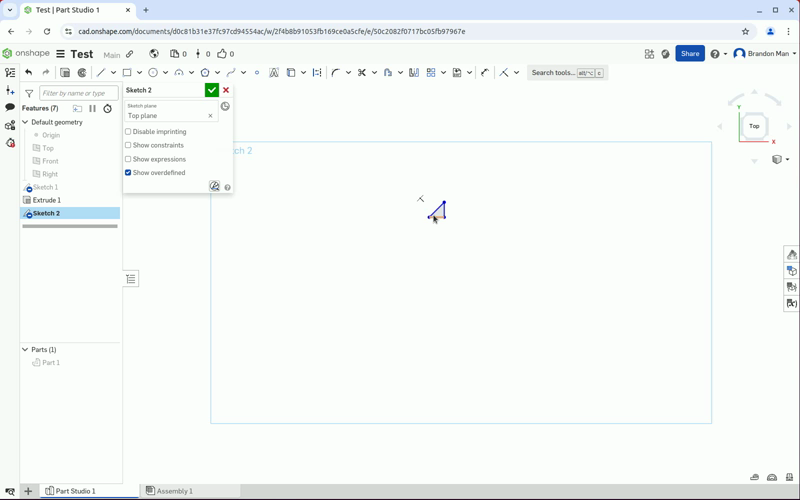
scroll(6)
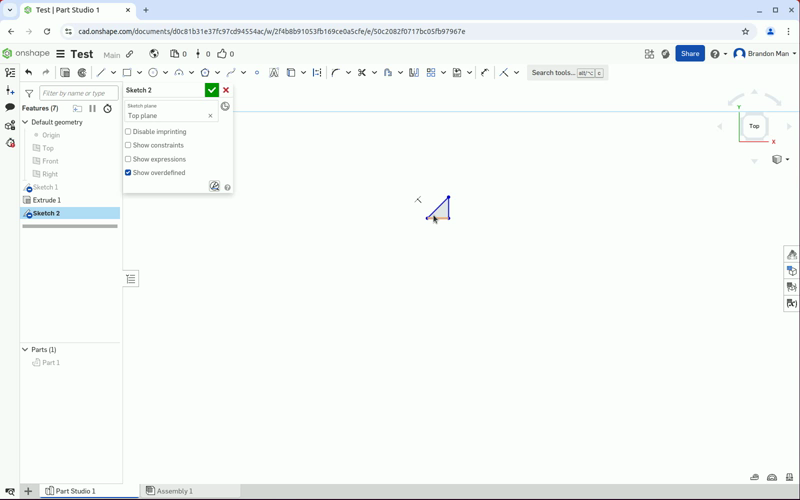
scroll(6)
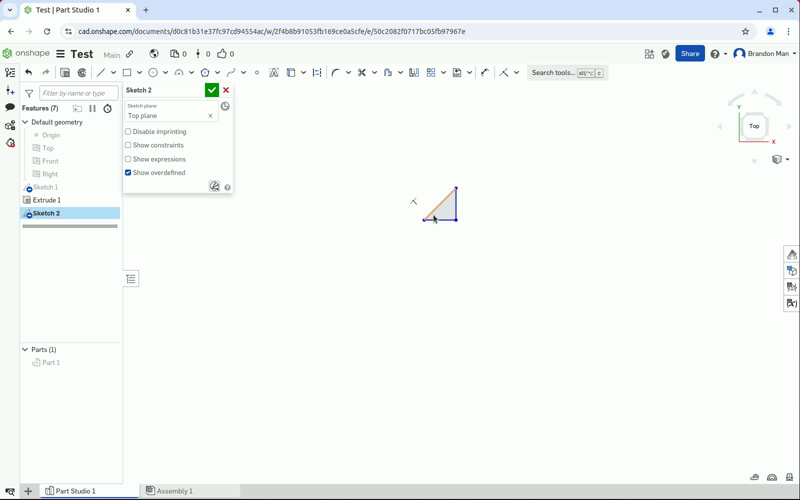
scroll(6)
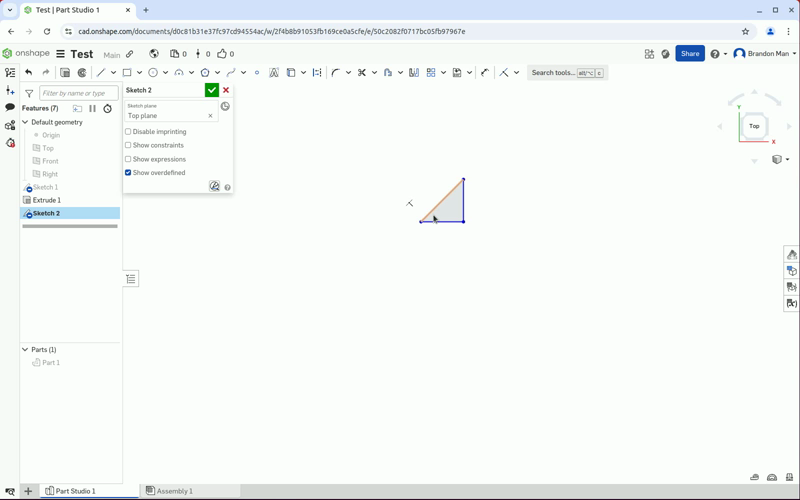
scroll(6)
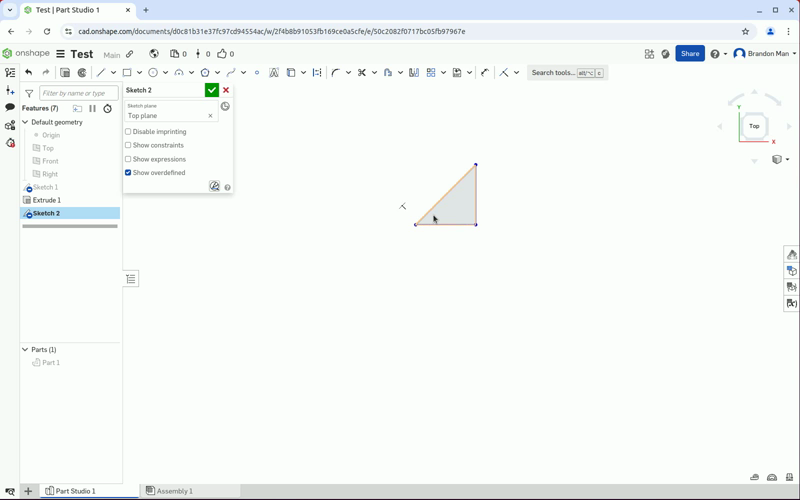
scroll(6)
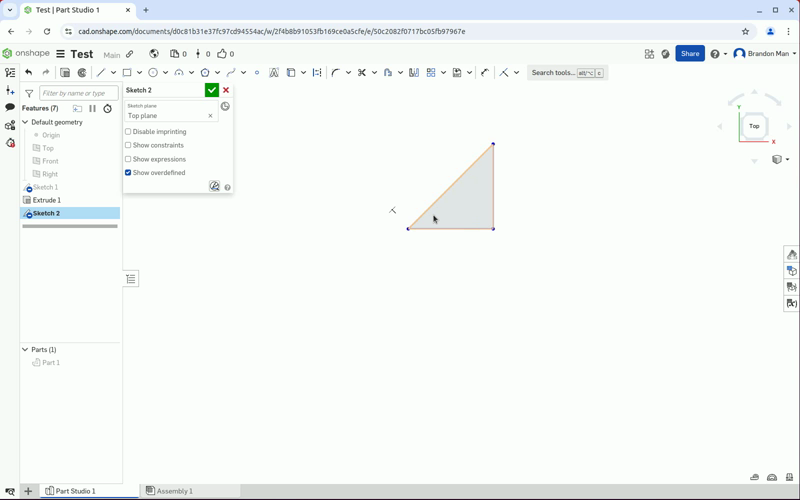
scroll(6)
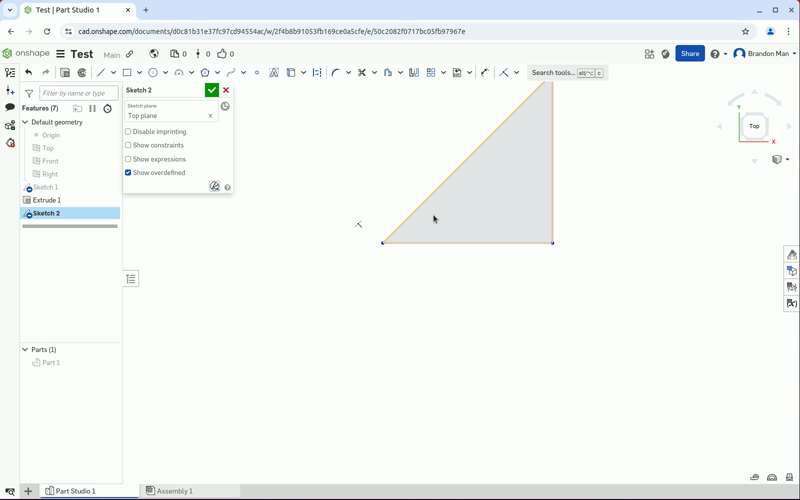
click(433, 214)
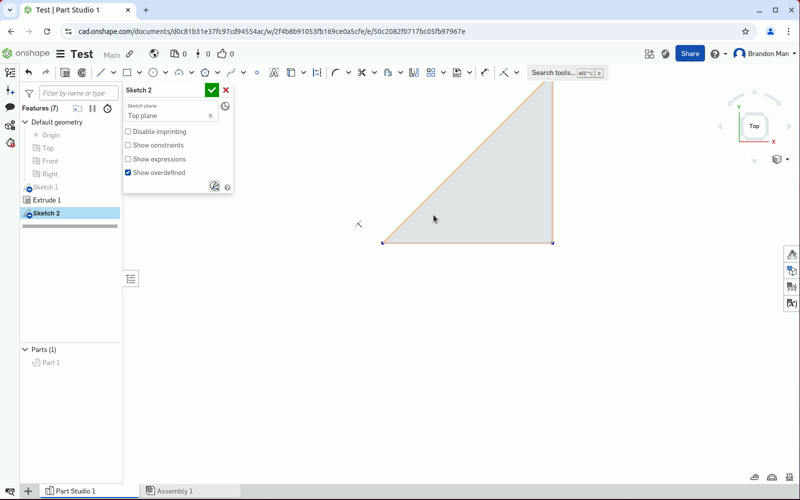
scroll(-6)
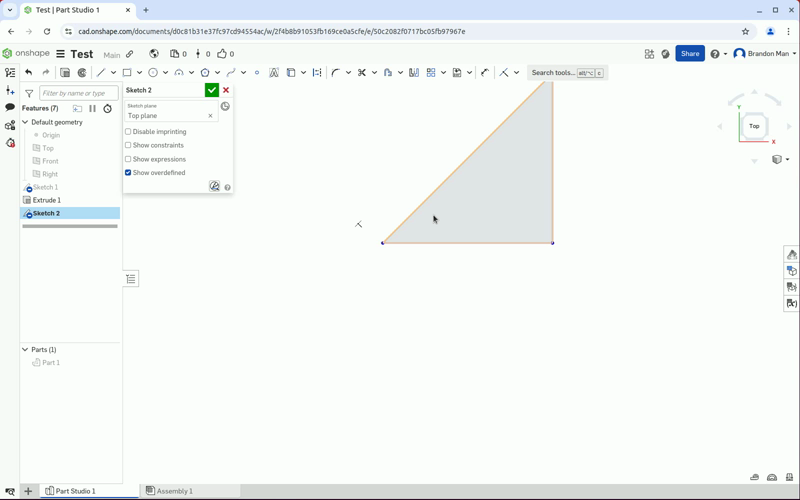
scroll(-6)
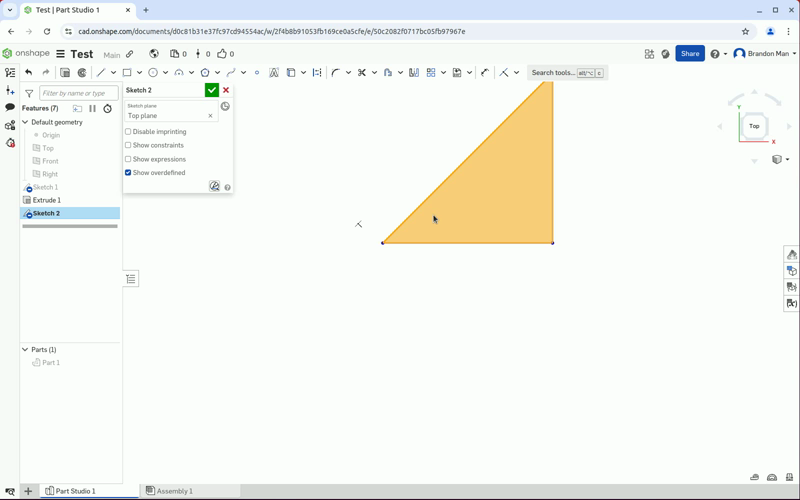
scroll(-6)
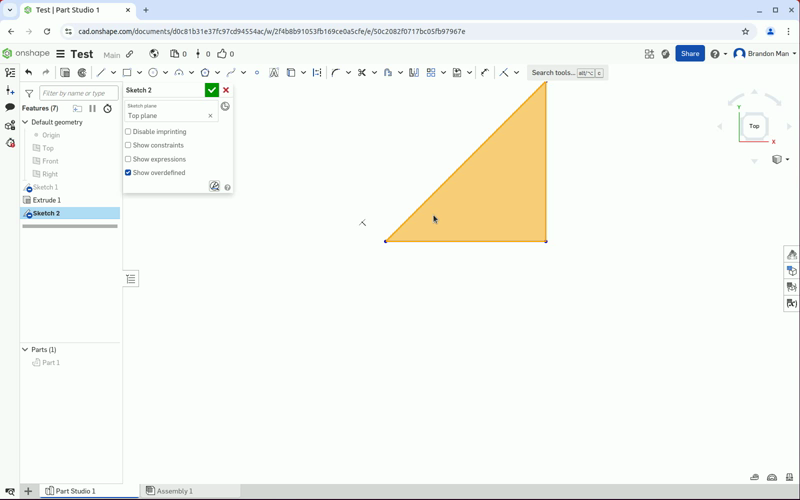
scroll(-6)
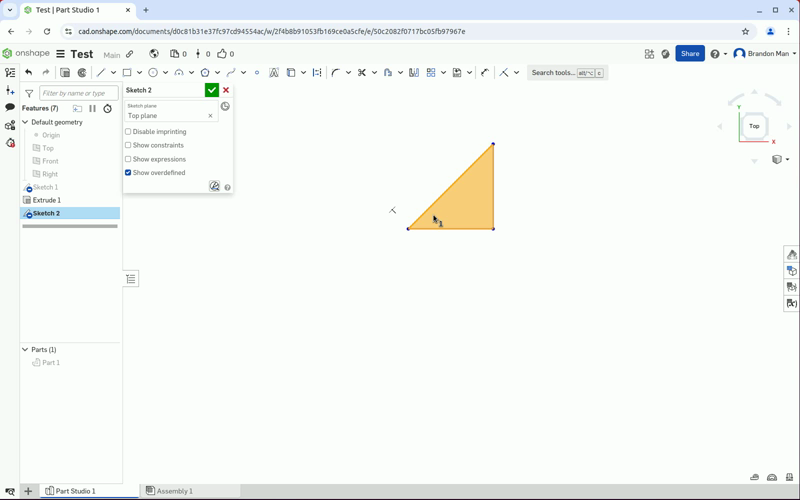
scroll(-6)
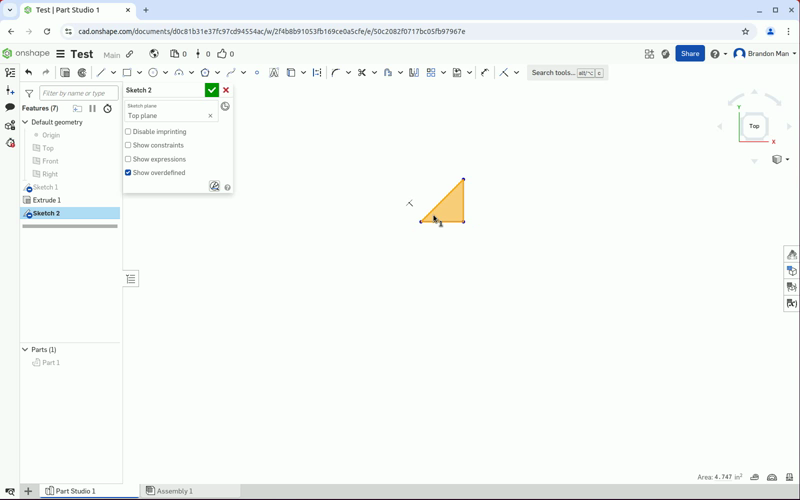
scroll(-6)
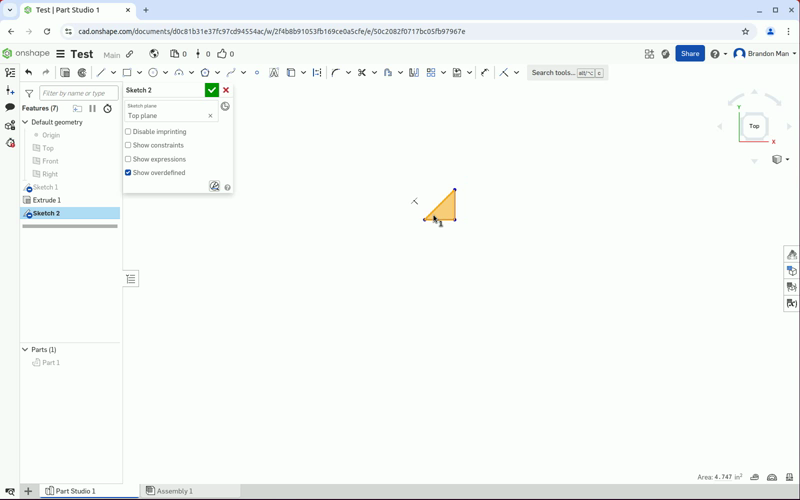
scroll(-6)
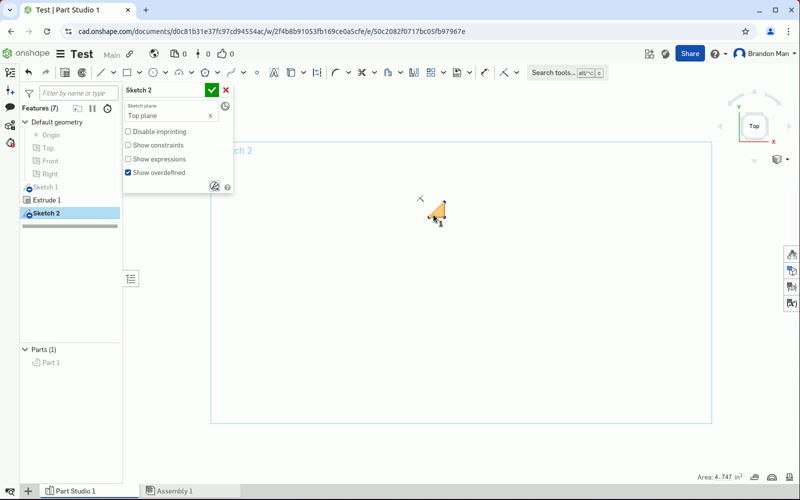
mouse_move(73, 352)
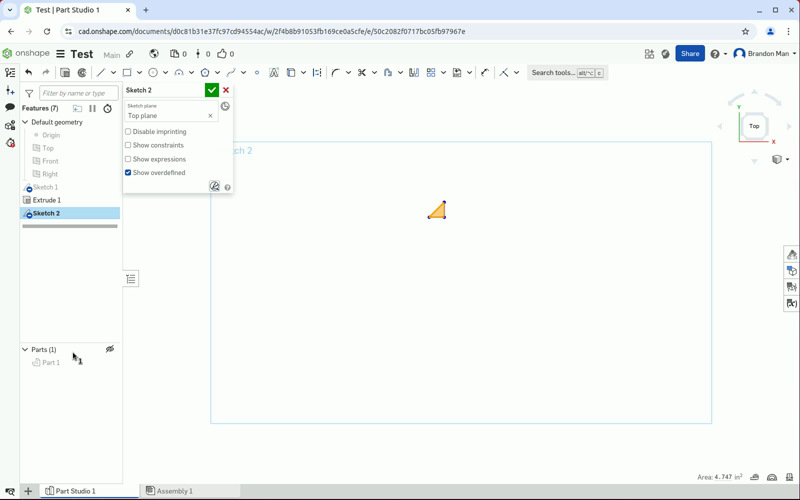
key(shift+y)
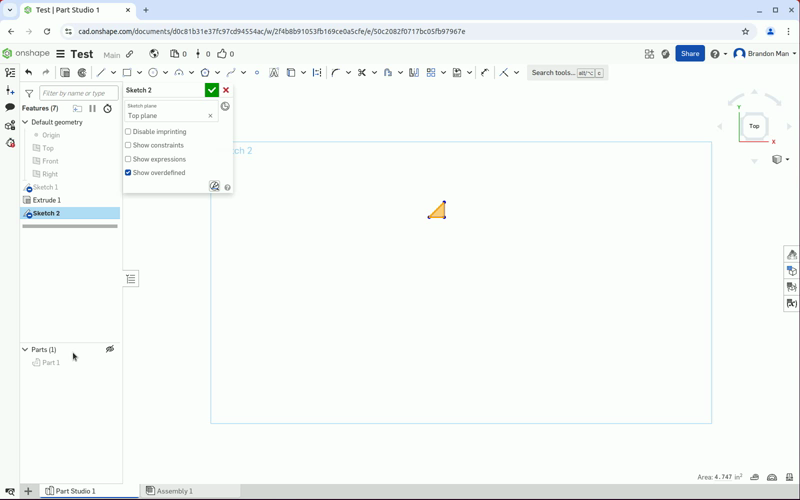
key(shift+e)
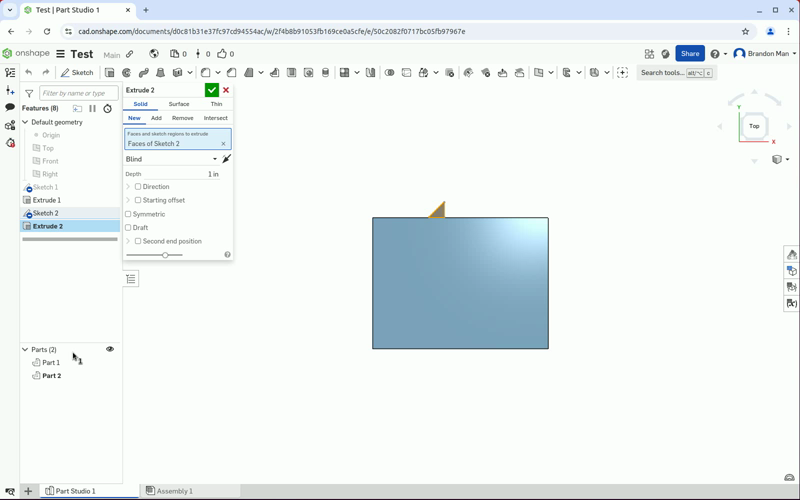
mouse_move(143, 106)
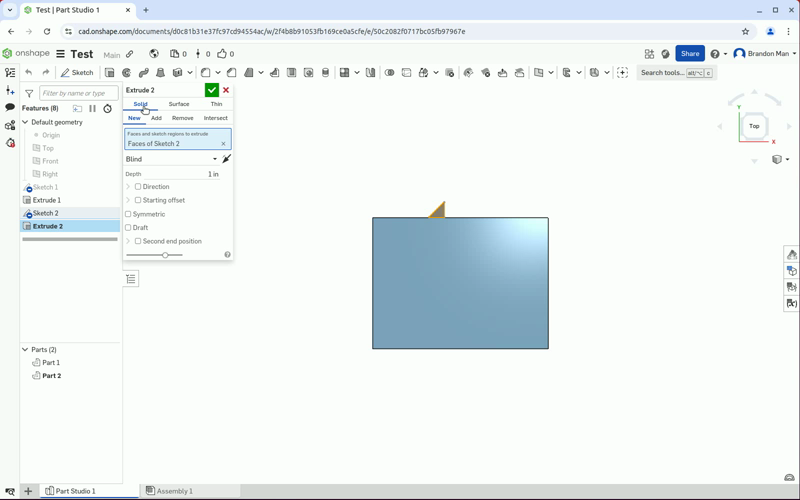
click(143, 106)
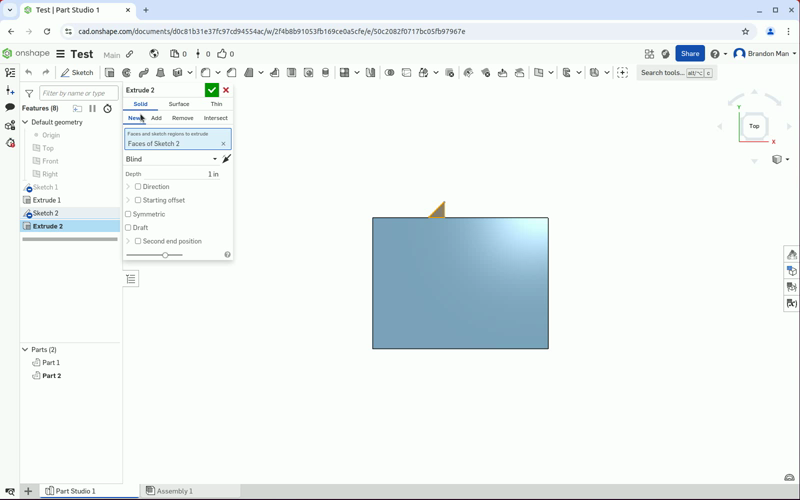
mouse_move(137, 120)
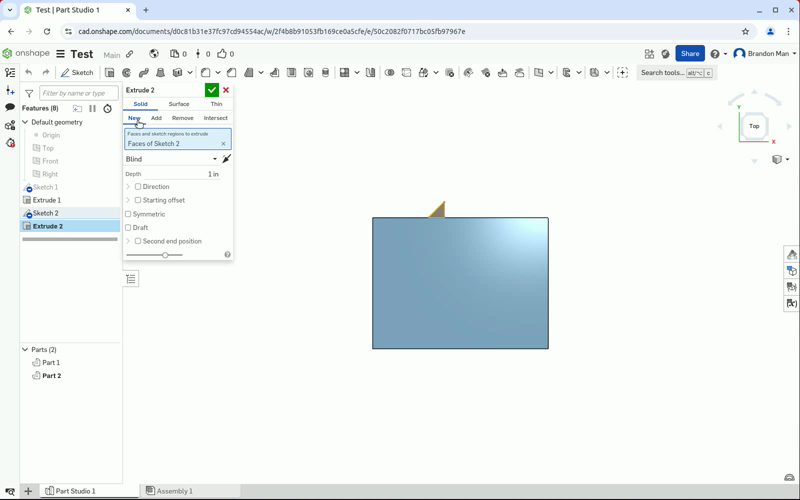
click(137, 120)
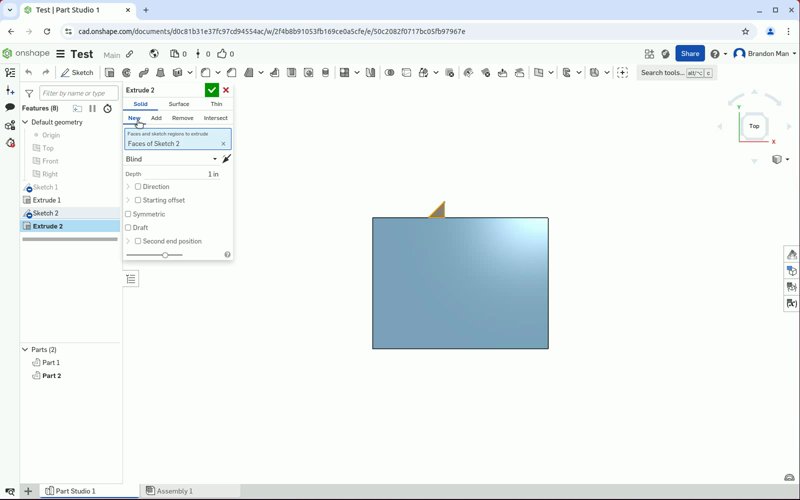
key(tab, 4)
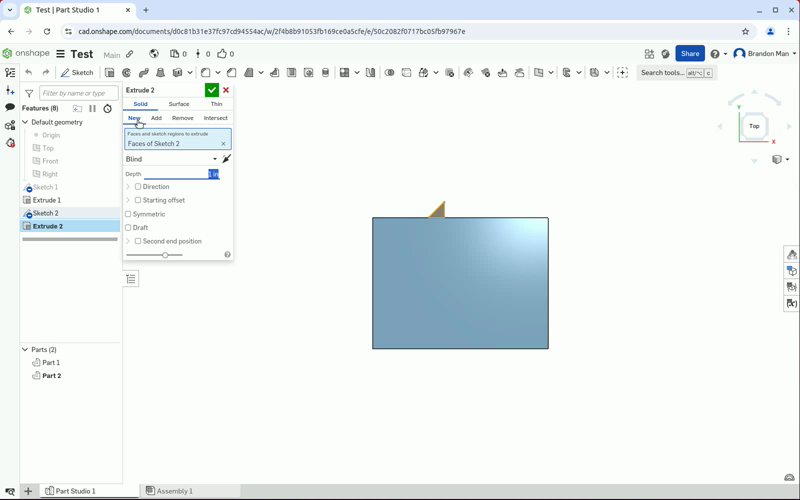
text(2.889)
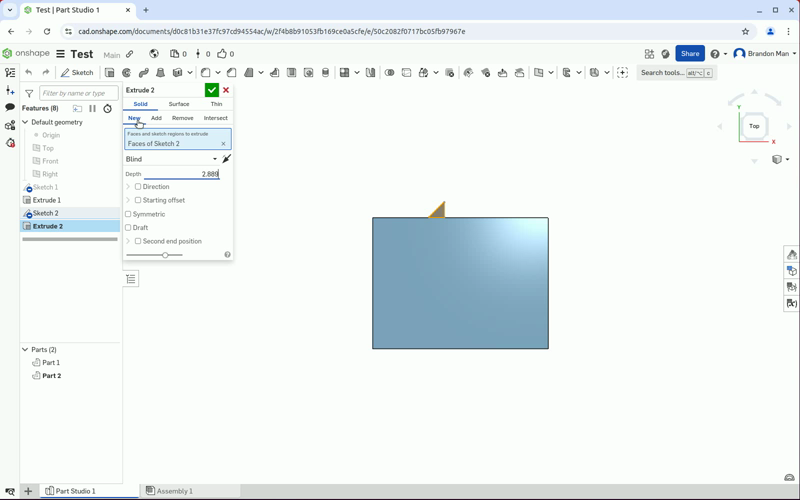
key(enter)
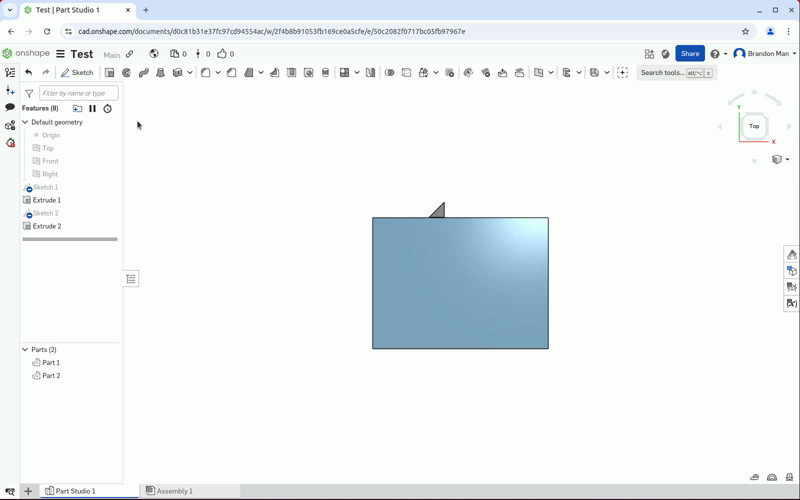
key(shift+h)
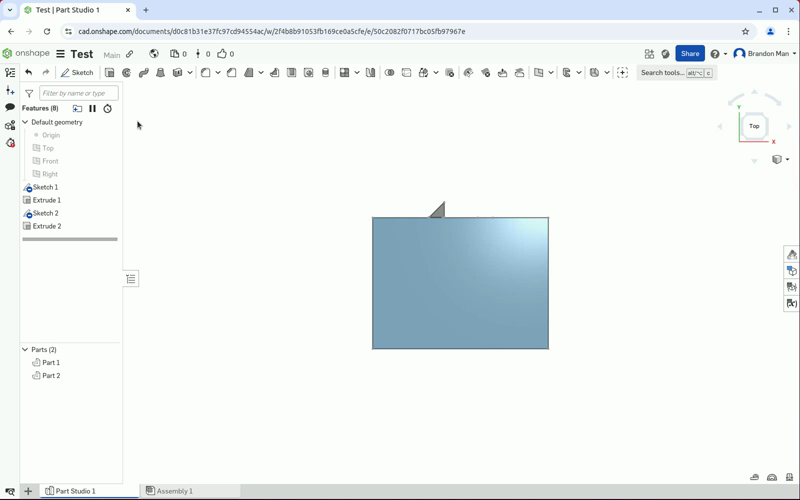
key(shift+h)
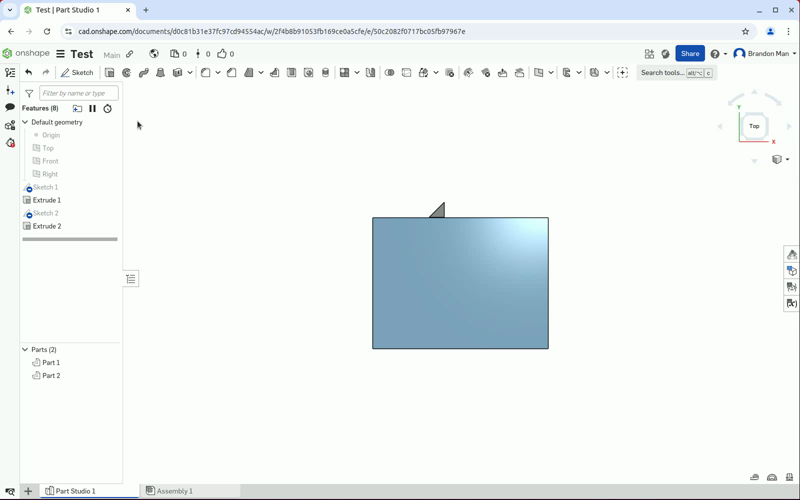
mouse_move(73, 189)
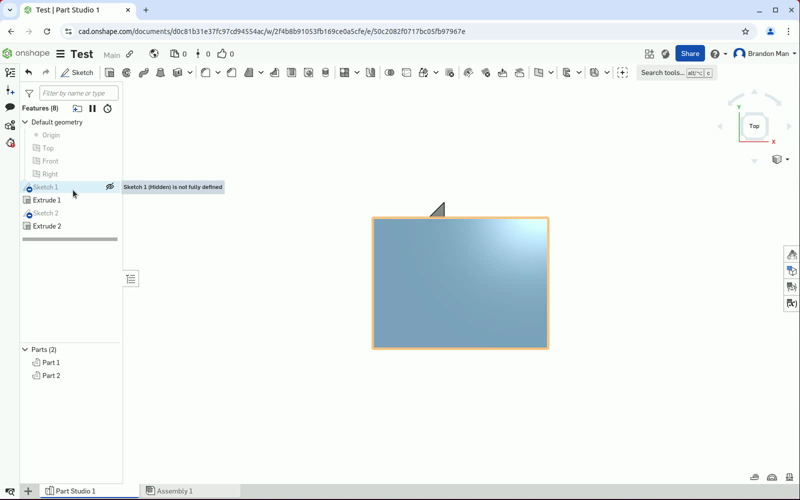
click(73, 189)
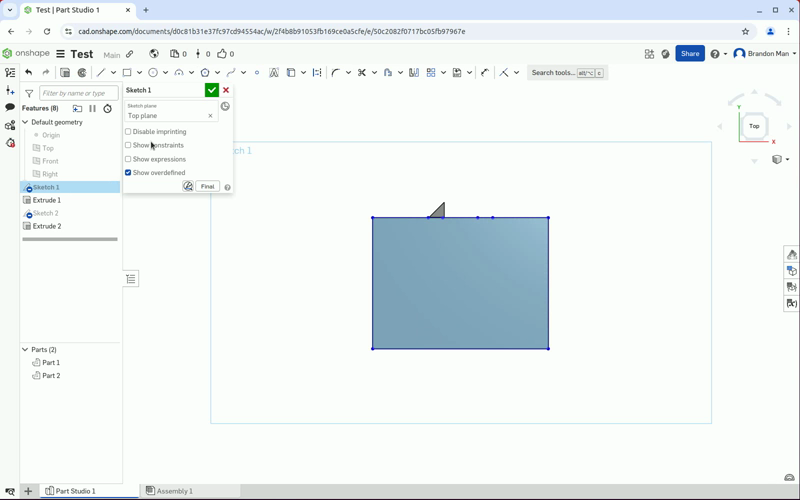
mouse_move(229, 92)
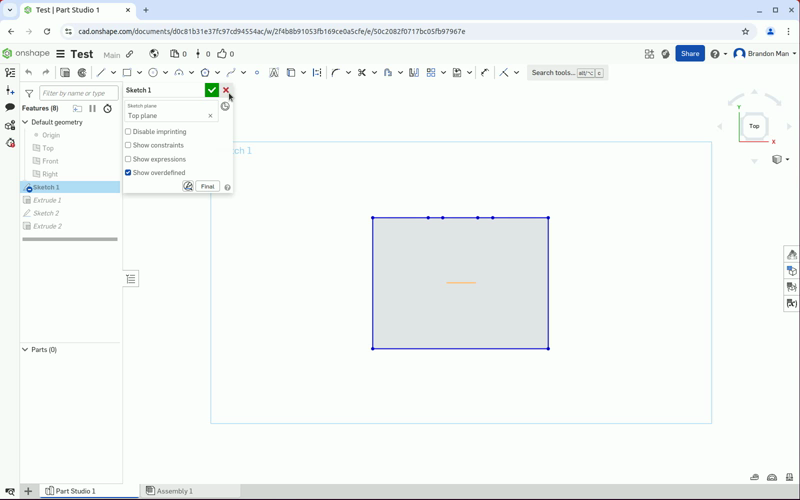
click(229, 92)
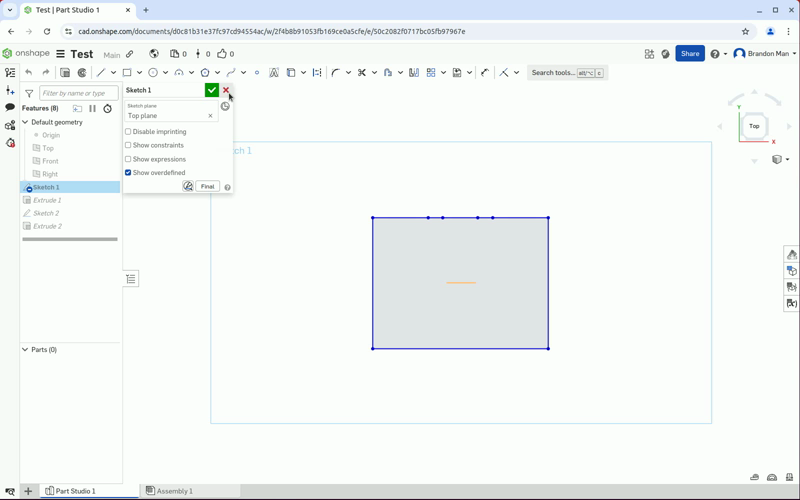
key(shift+s)
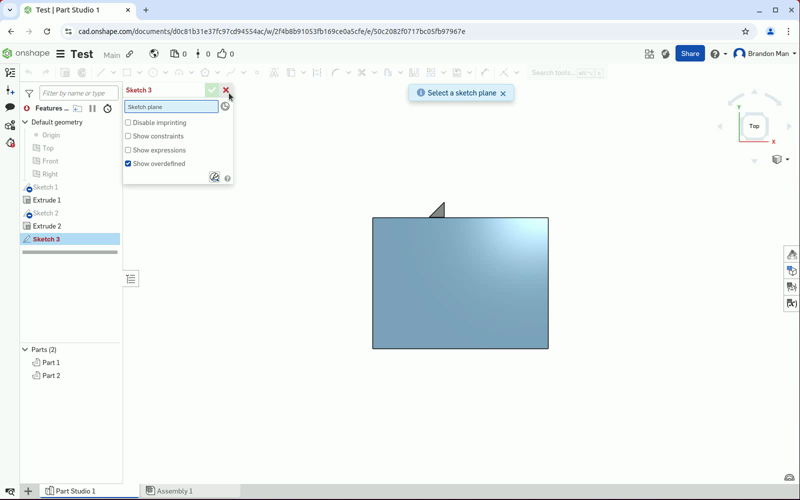
mouse_move(73, 150)
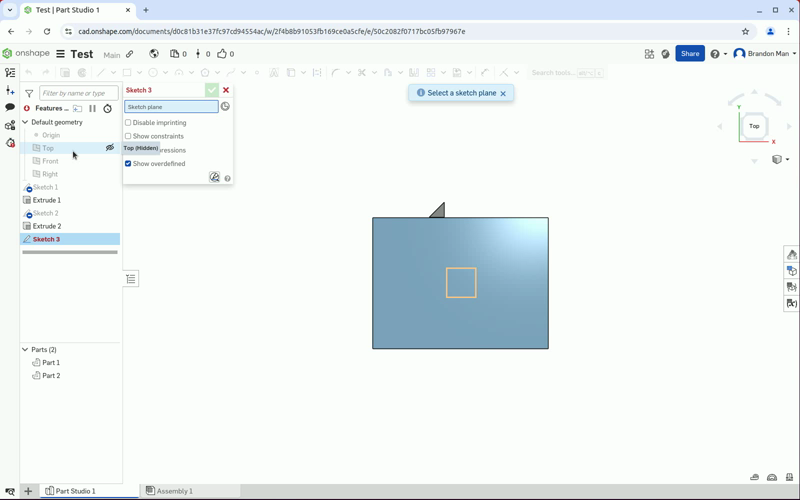
click(73, 150)
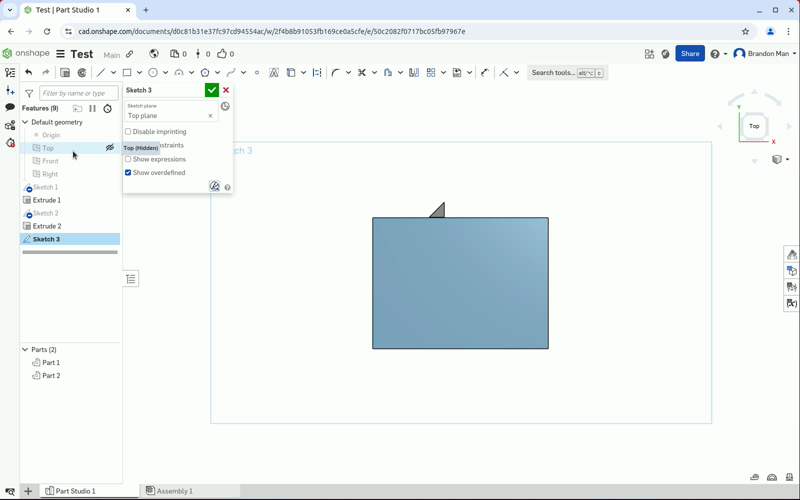
mouse_move(73, 352)
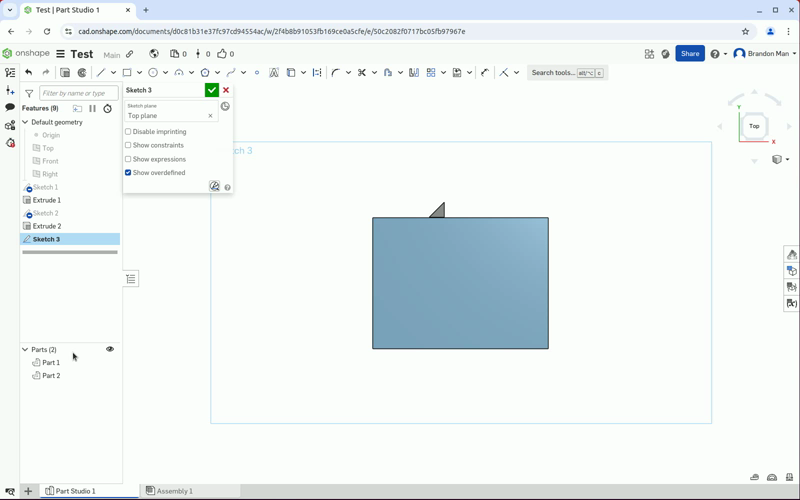
key(y)
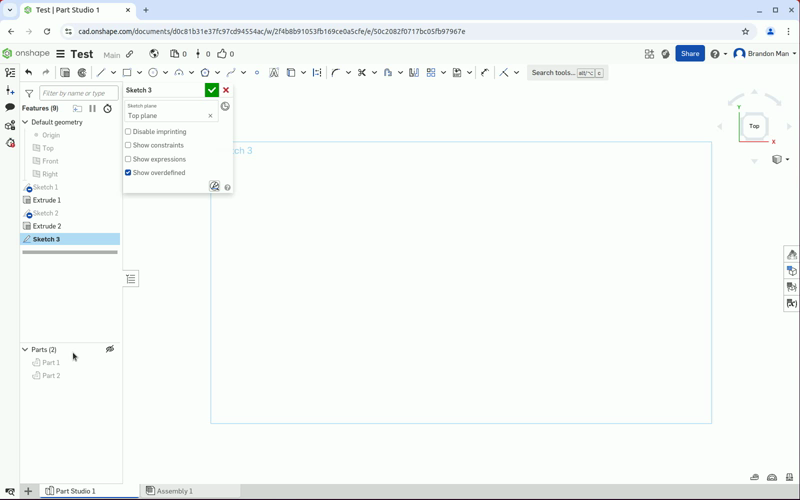
key(l)
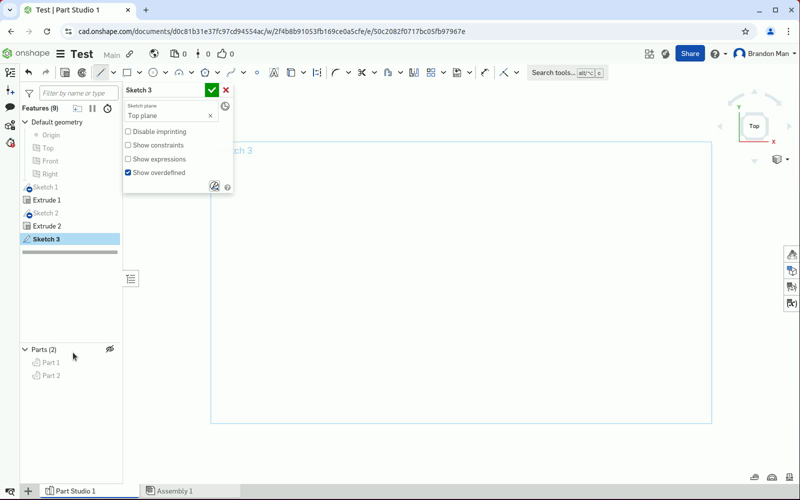
key_down(shift)
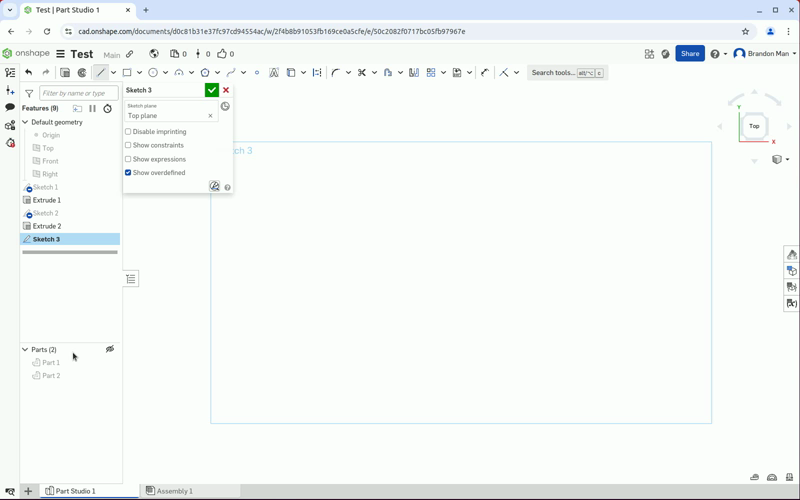
mouse_move(443, 217)
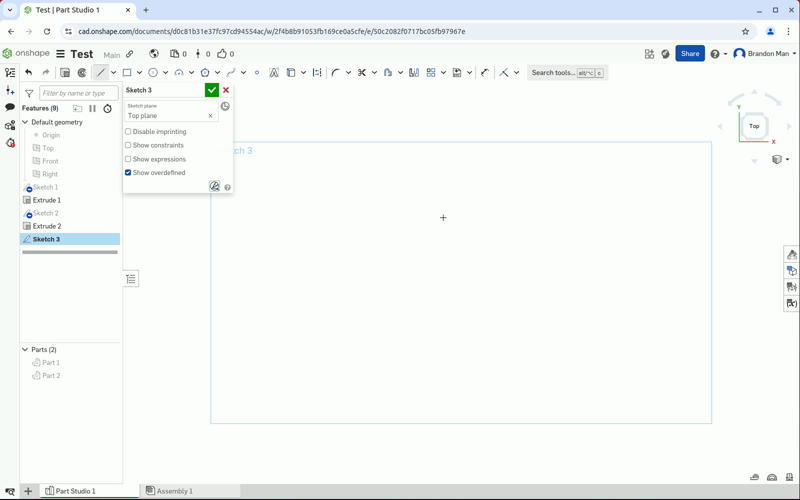
click(443, 217)
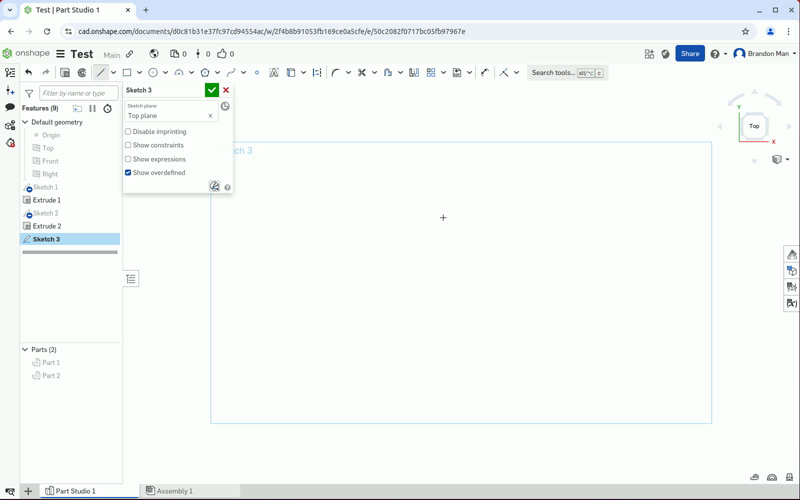
key_up(shift)
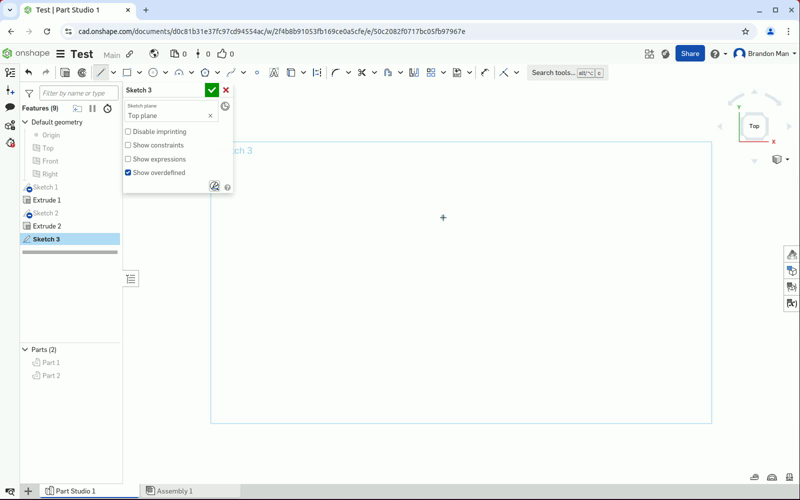
key_down(shift)
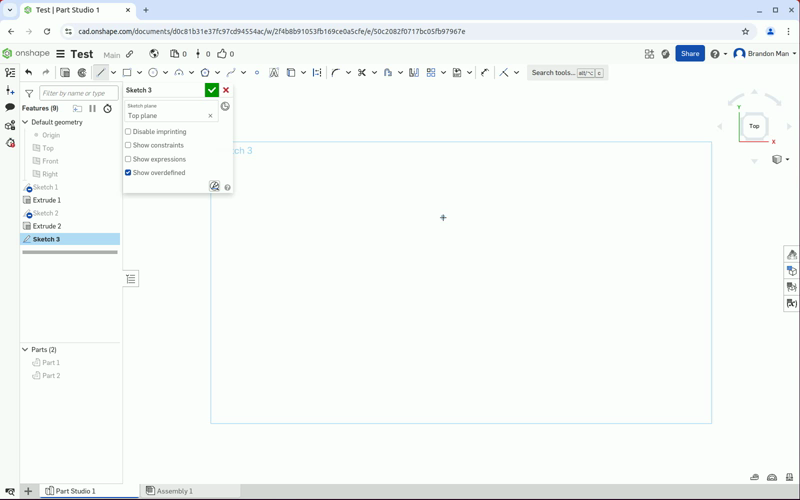
mouse_move(473, 217)
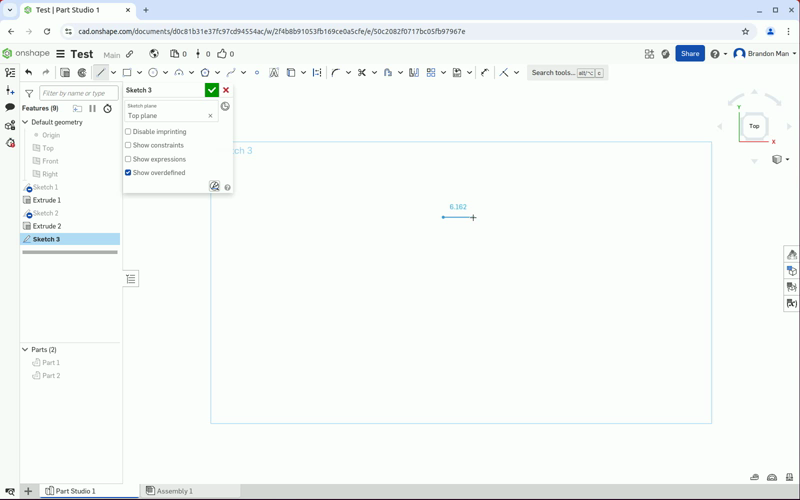
mouse_move(478, 217)
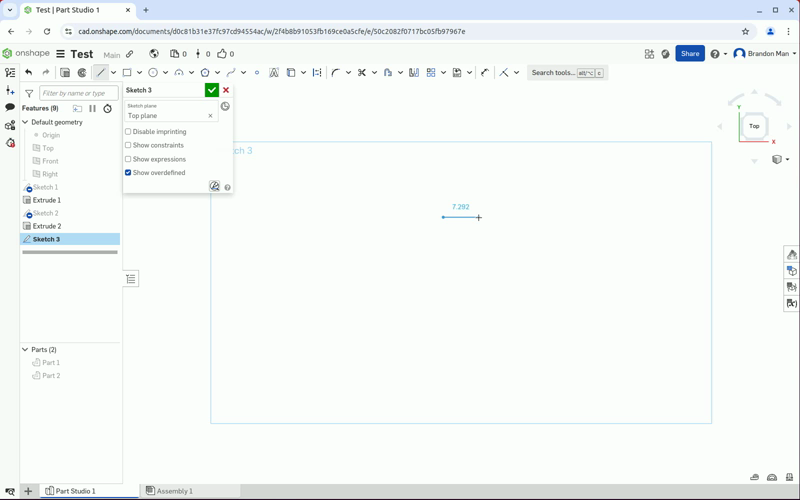
click(478, 217)
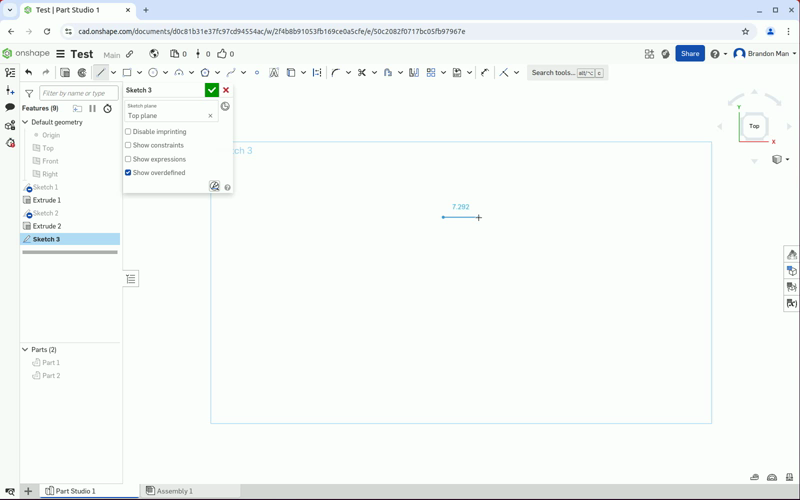
key_up(shift)
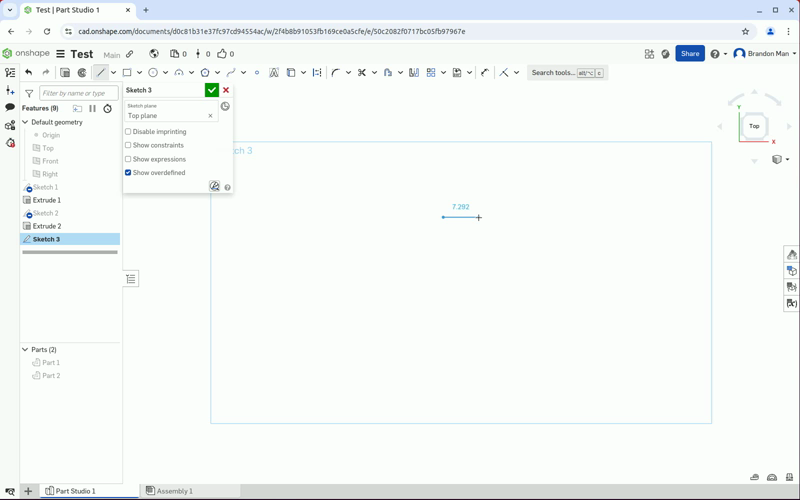
key_down(shift)
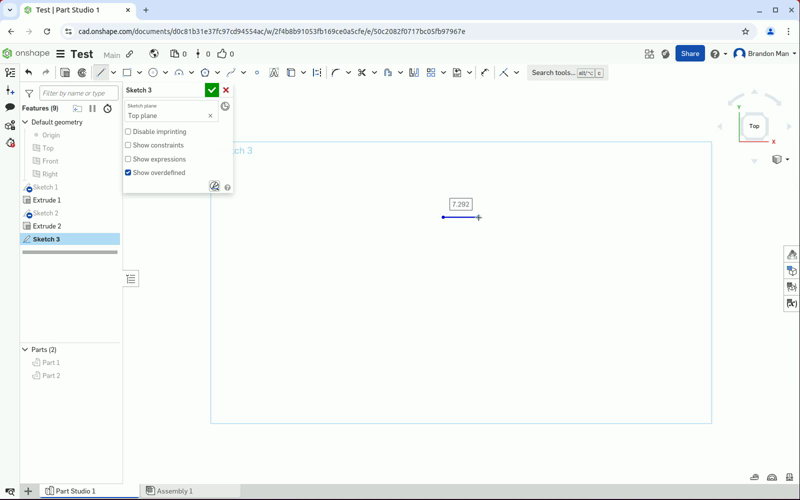
mouse_move(508, 217)
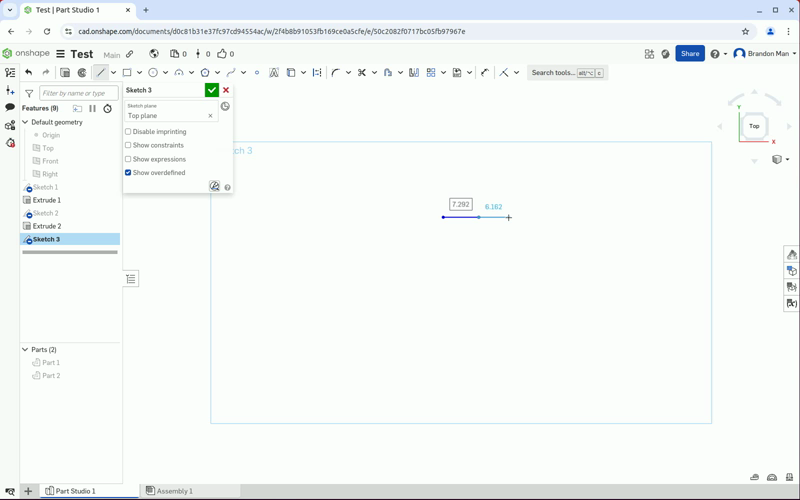
mouse_move(478, 202)
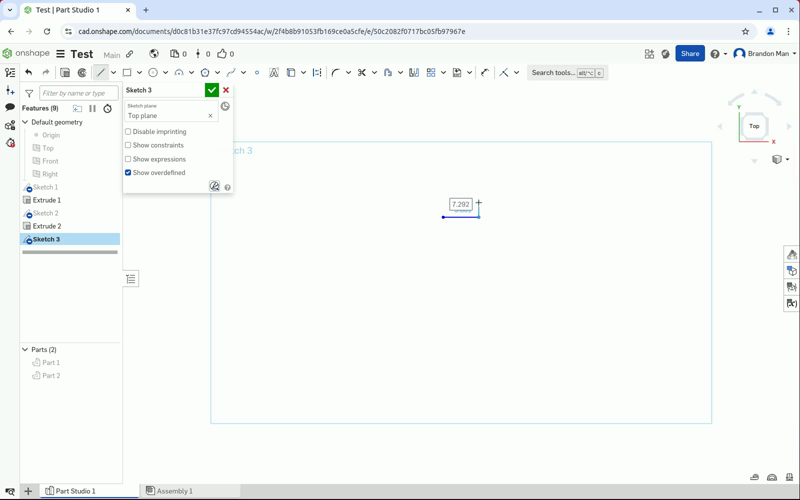
click(478, 202)
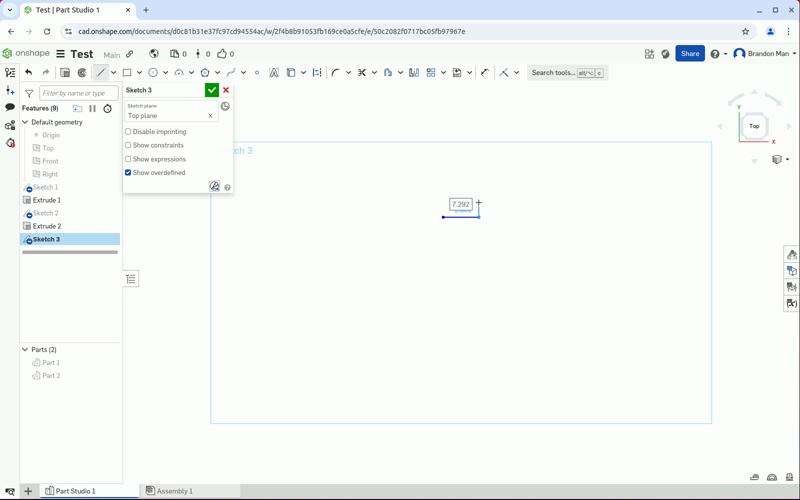
key_up(shift)
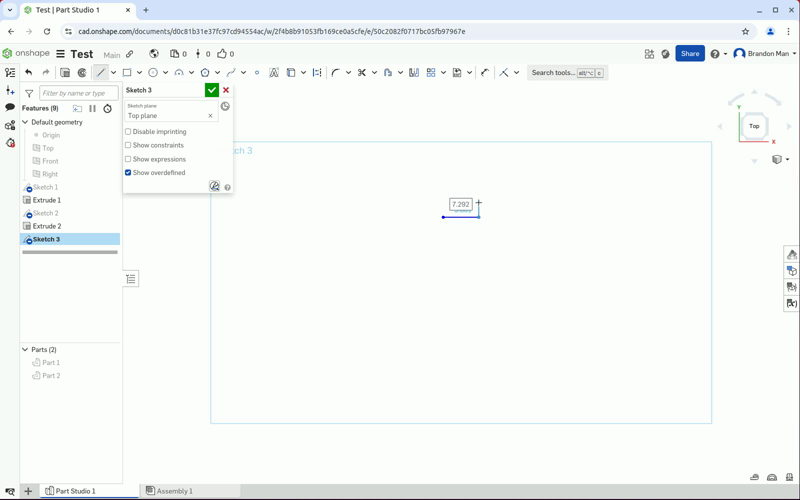
key_down(shift)
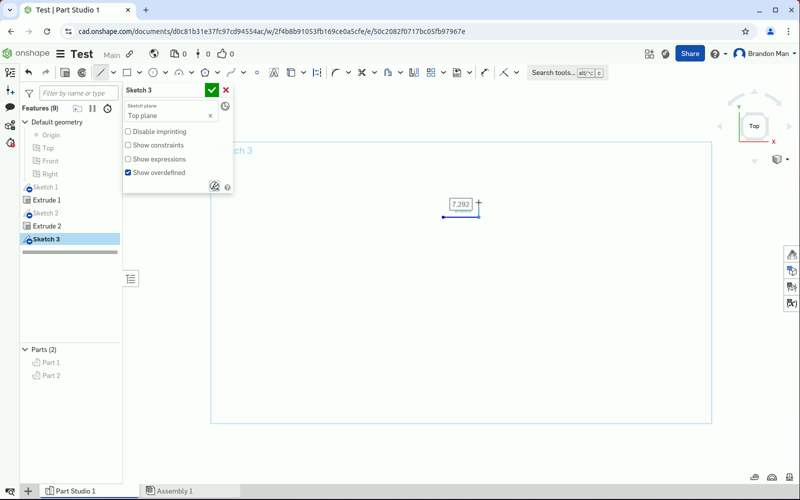
mouse_move(508, 202)
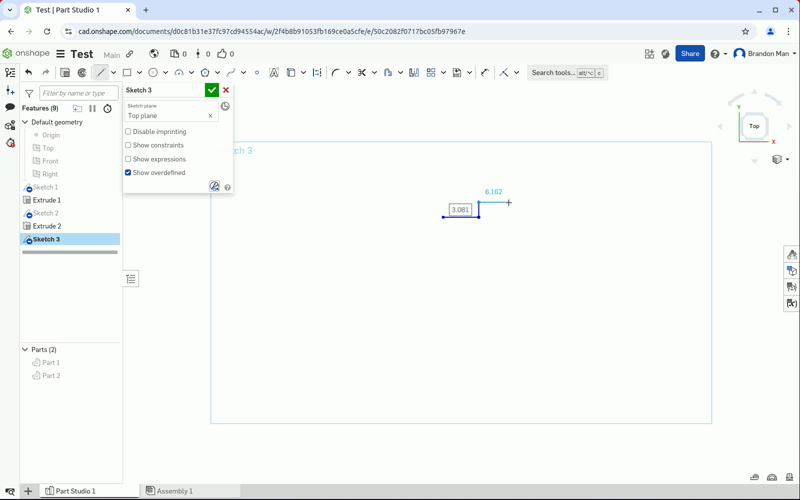
mouse_move(478, 187)
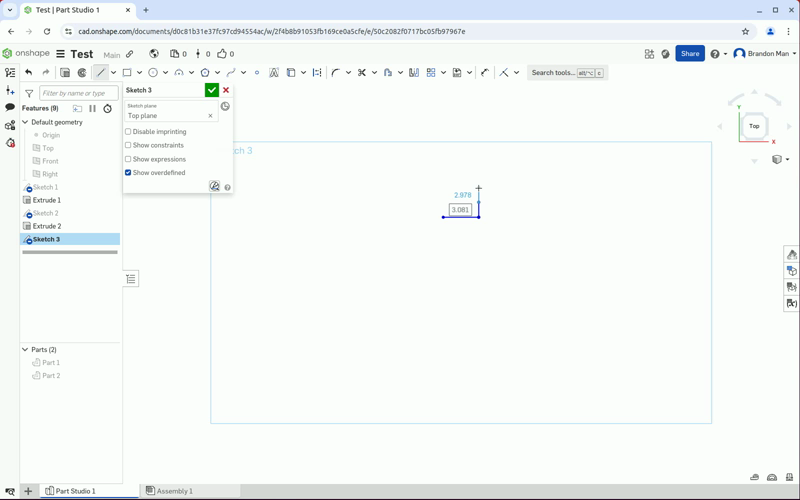
click(478, 187)
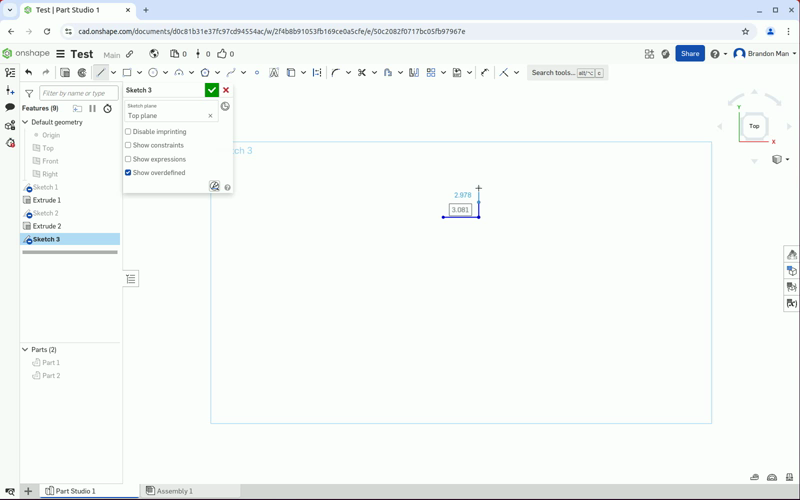
key_up(shift)
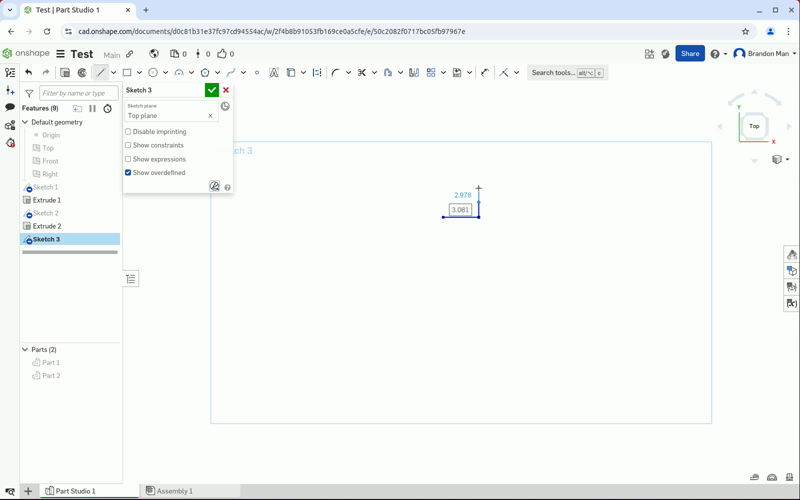
key(esc)
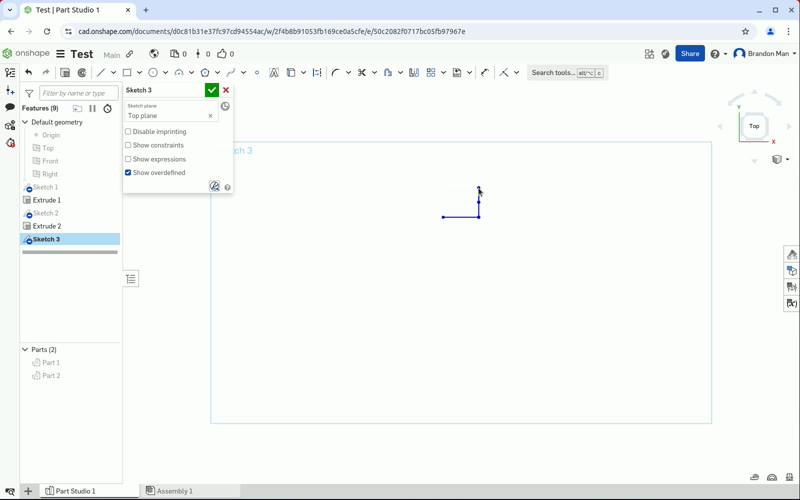
key(a)
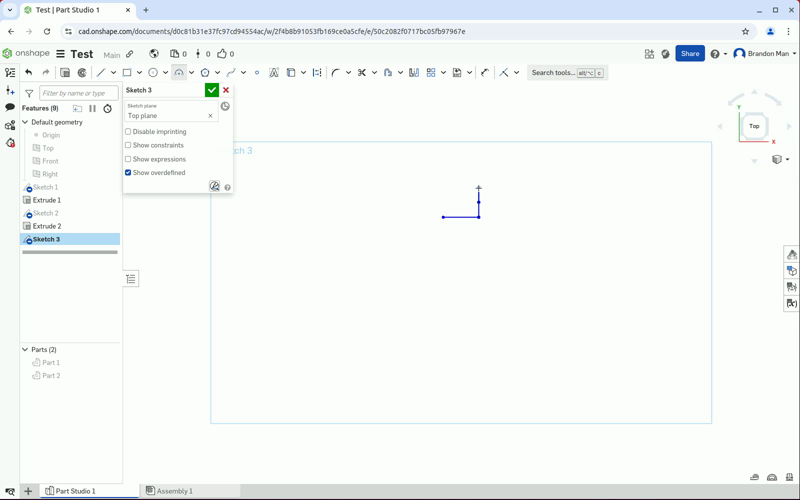
mouse_move(478, 187)
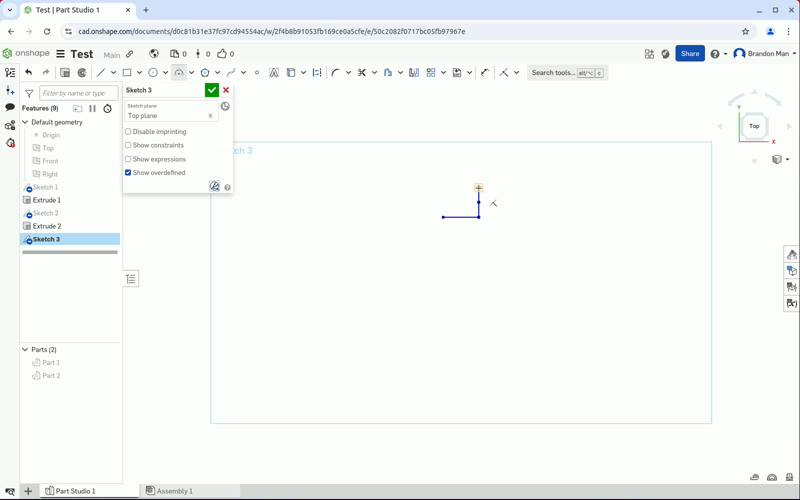
click(478, 187)
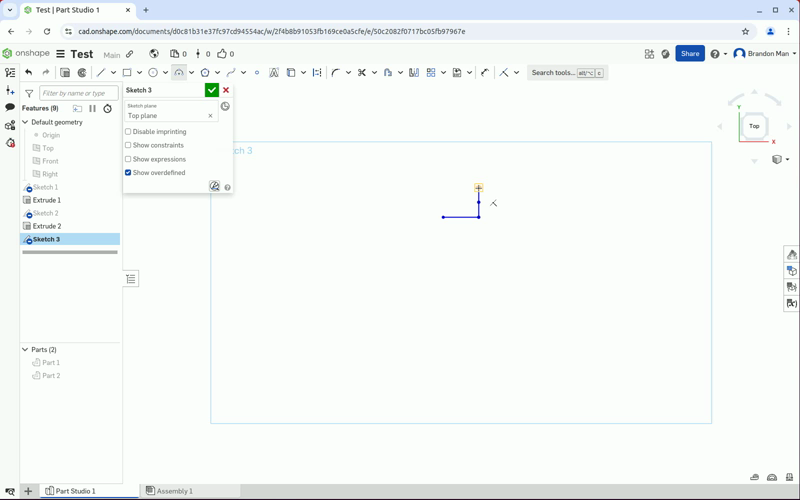
key_down(shift)
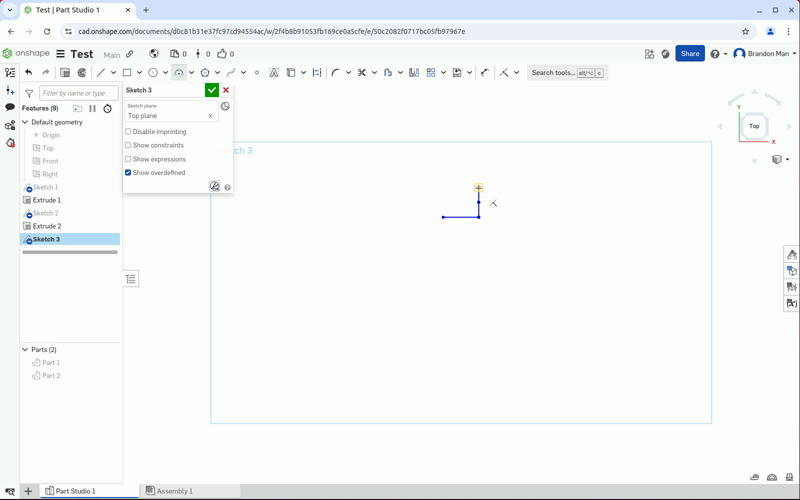
mouse_move(443, 187)
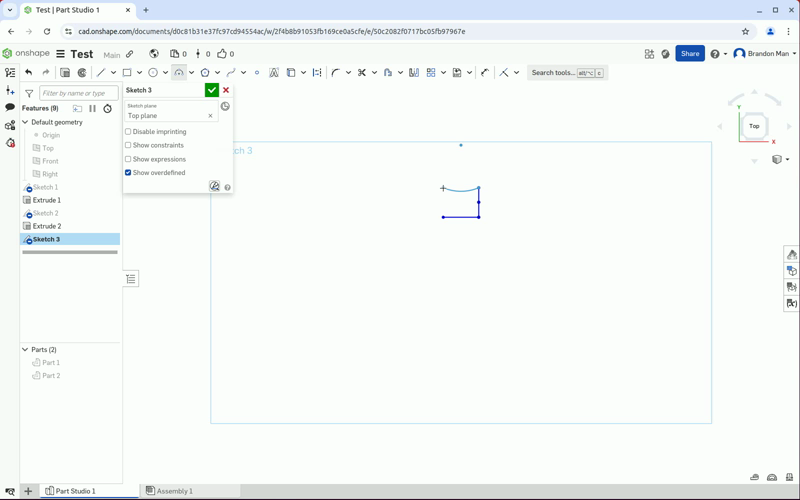
click(443, 187)
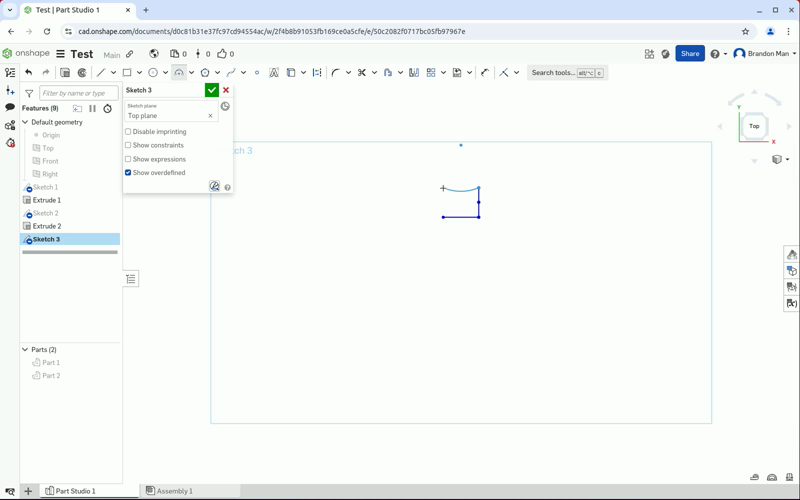
mouse_move(461, 169)
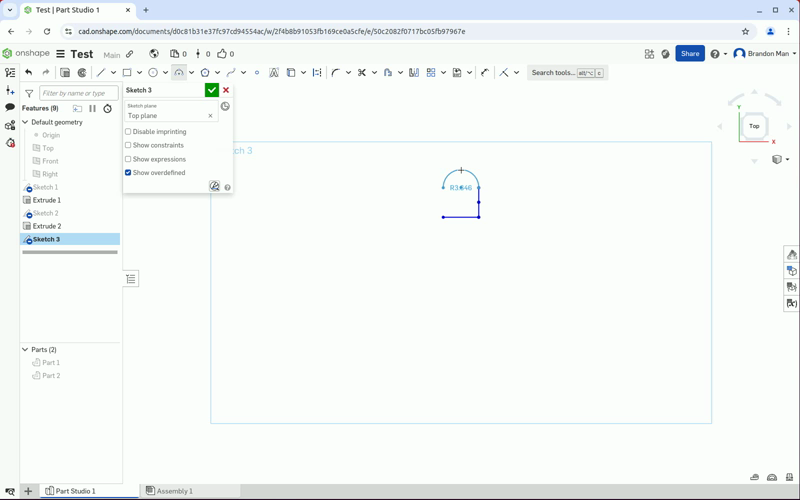
click(461, 169)
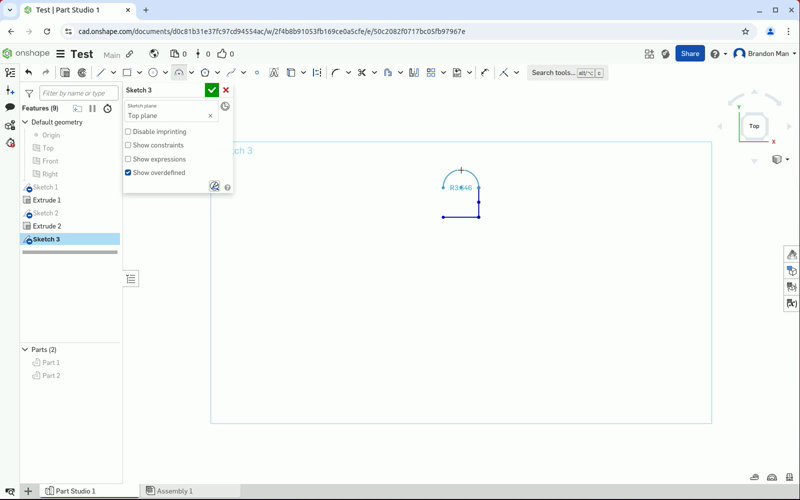
key_up(shift)
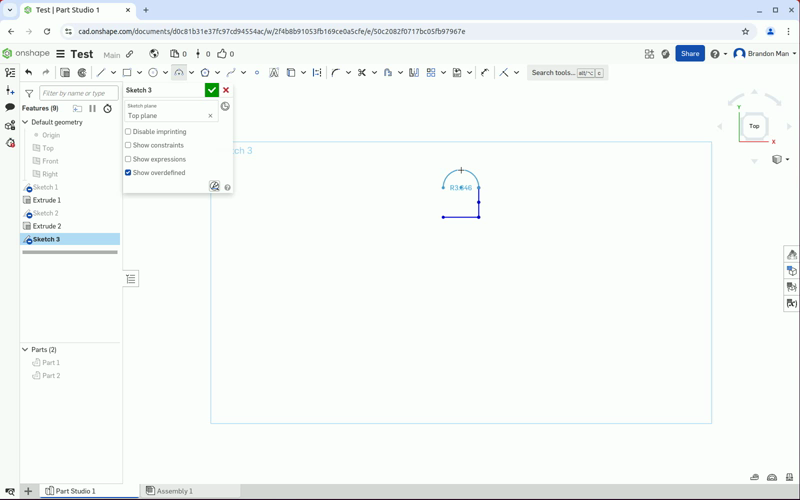
key(esc)
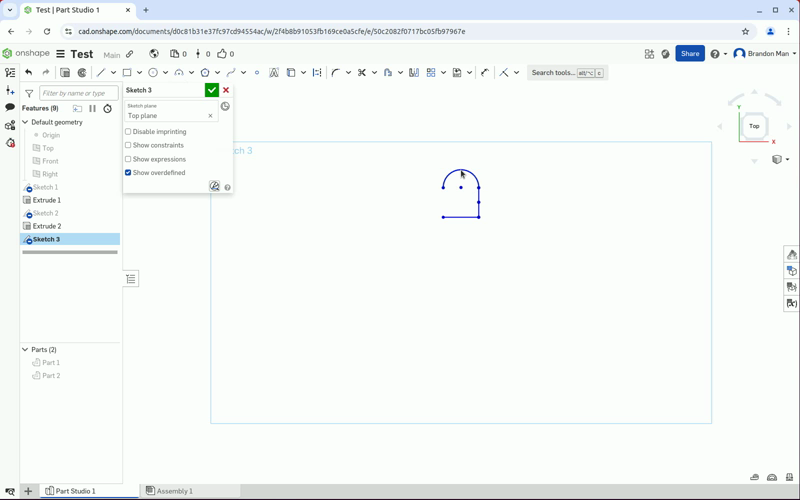
key(l)
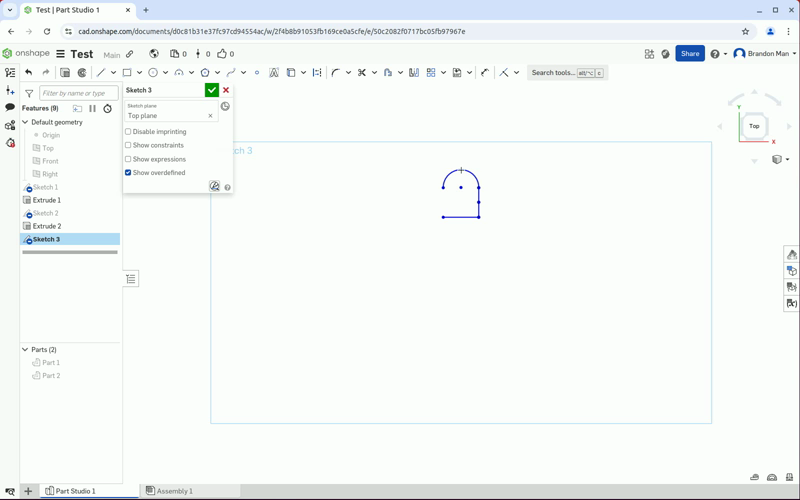
mouse_move(443, 187)
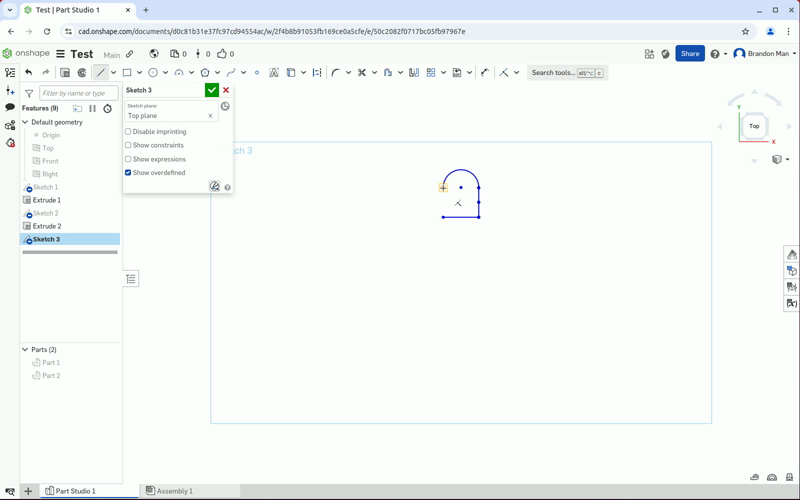
click(443, 187)
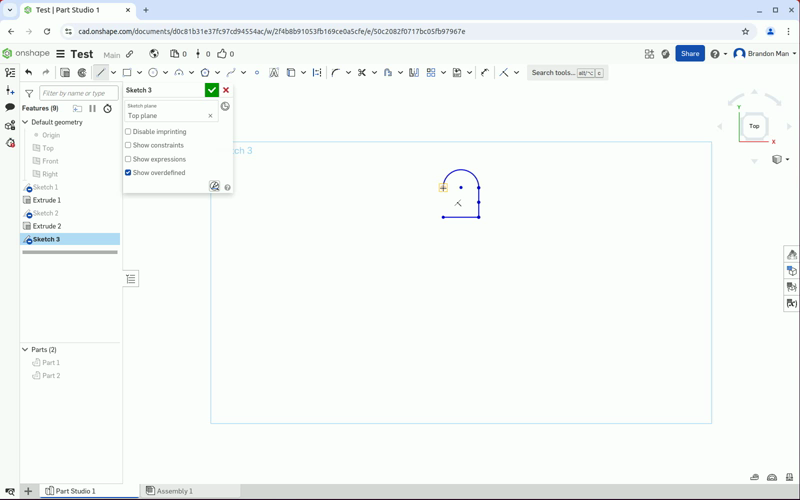
key_down(shift)
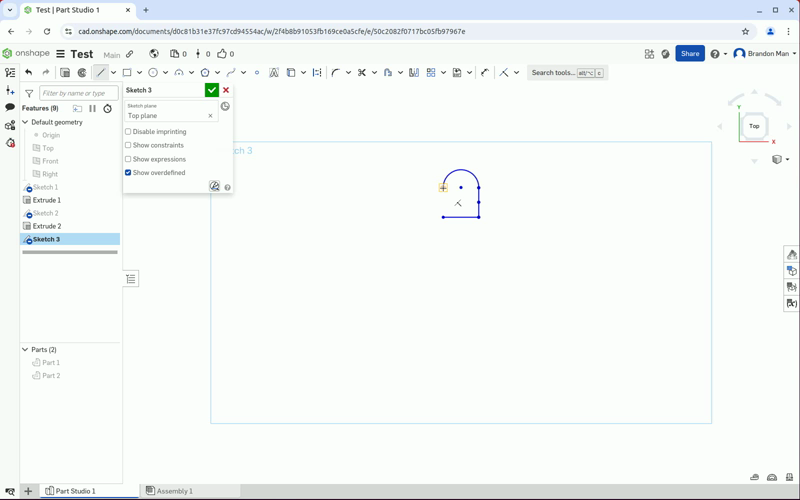
mouse_move(473, 187)
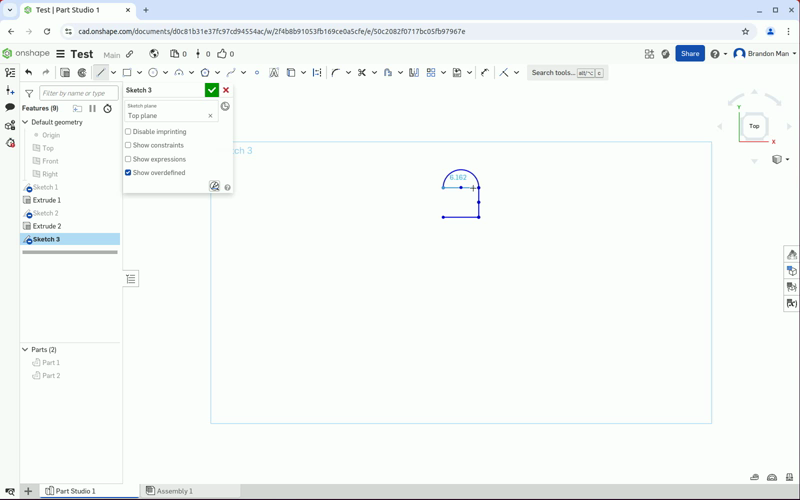
mouse_move(443, 202)
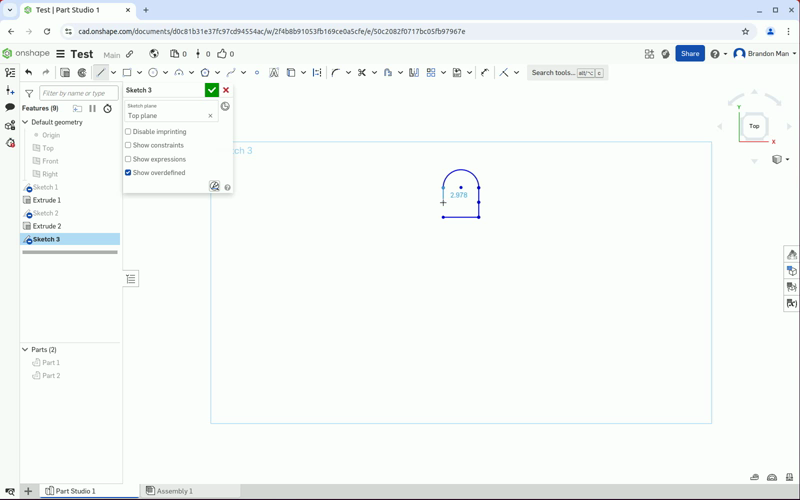
click(443, 202)
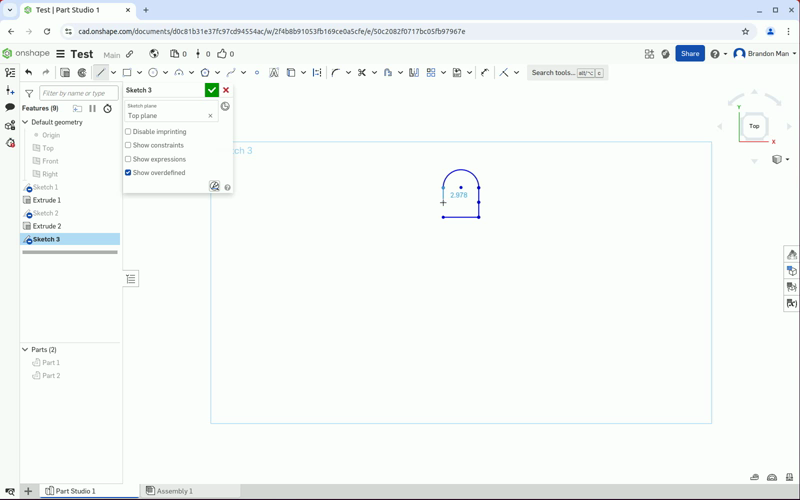
key_up(shift)
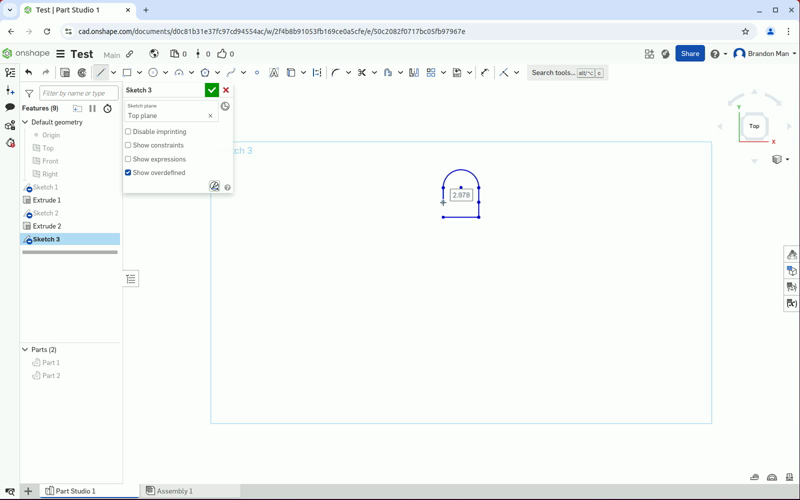
mouse_move(473, 202)
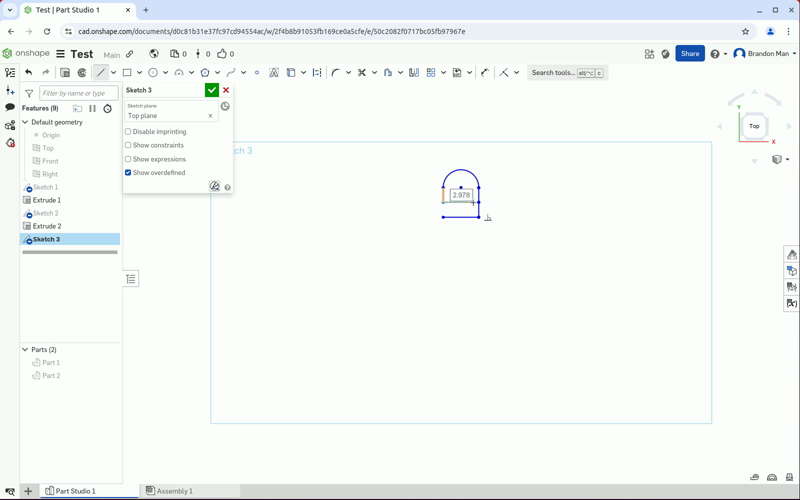
key_down(shift)
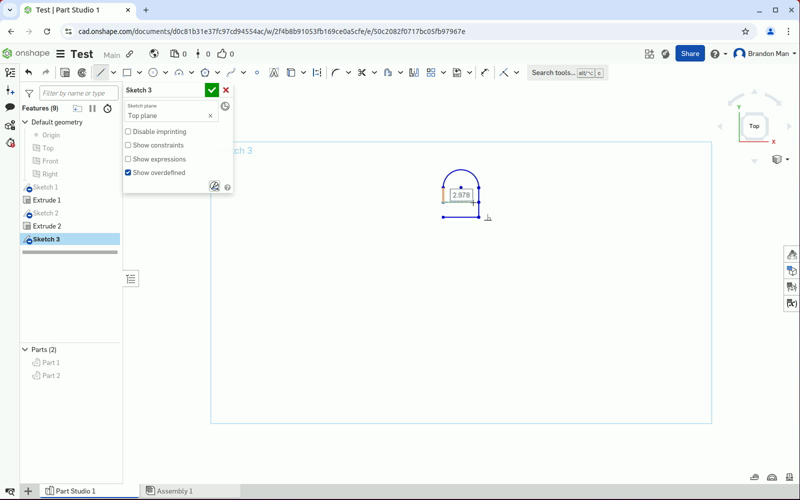
mouse_move(443, 217)
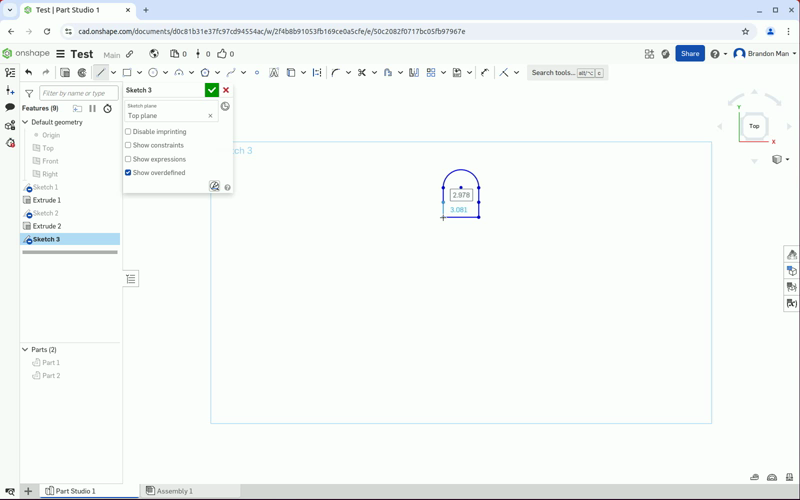
key_up(shift)
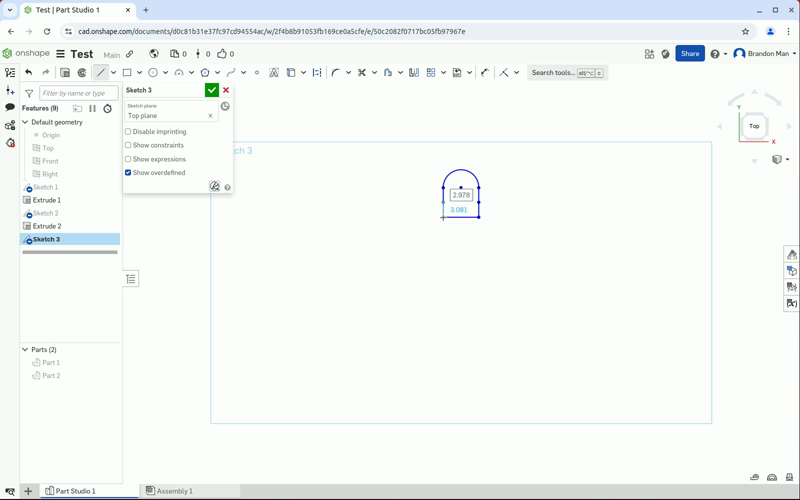
click(443, 217)
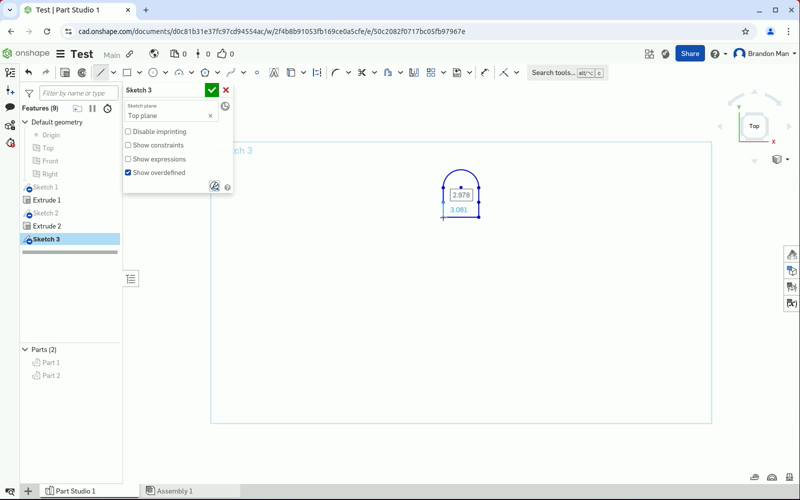
key(esc)
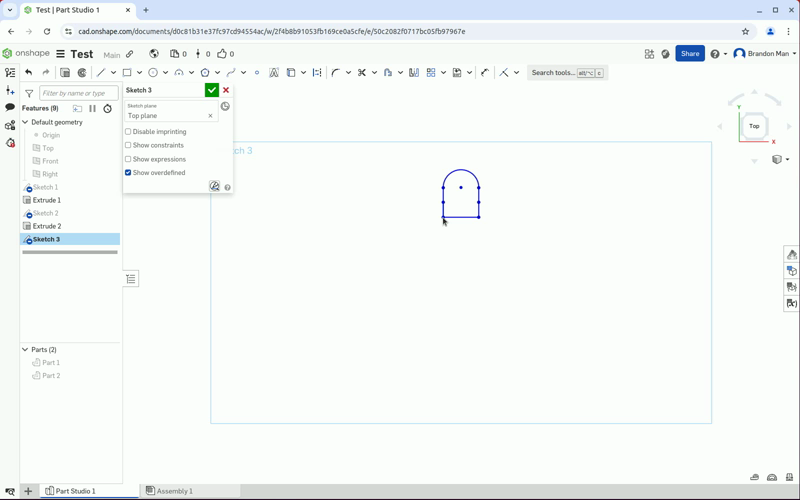
key(c)
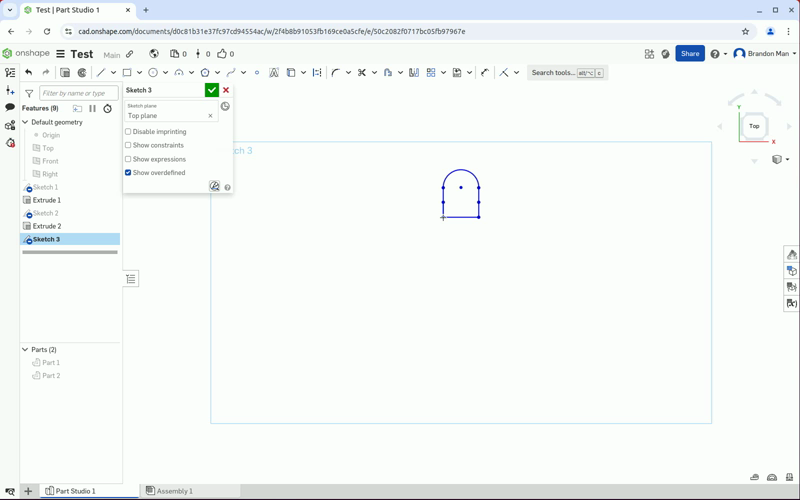
key_down(shift)
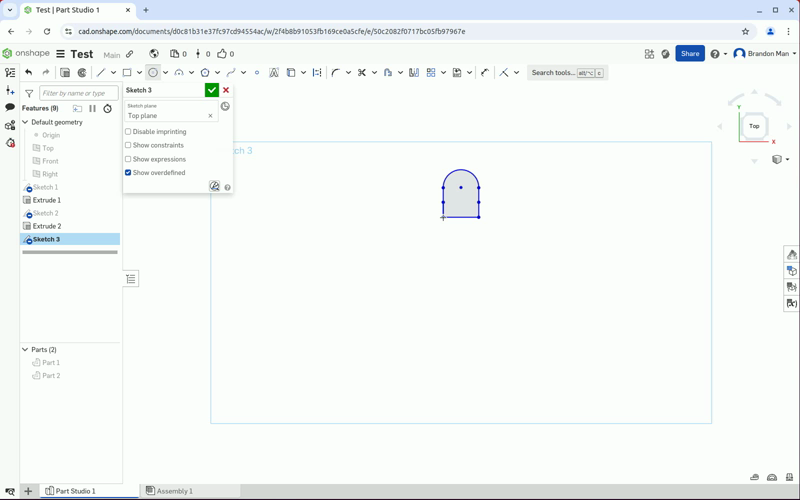
mouse_move(461, 187)
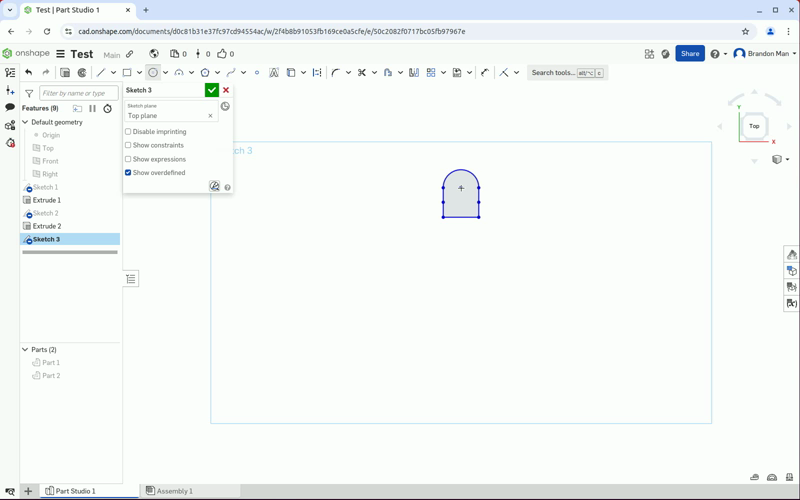
click(461, 187)
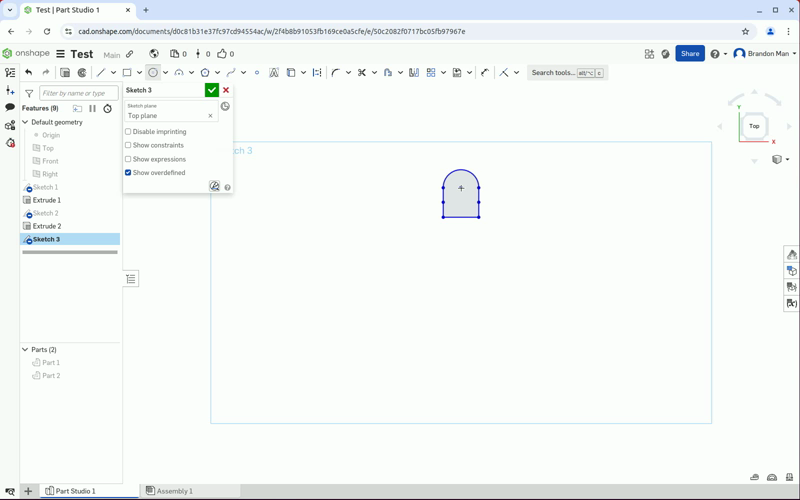
key_up(shift)
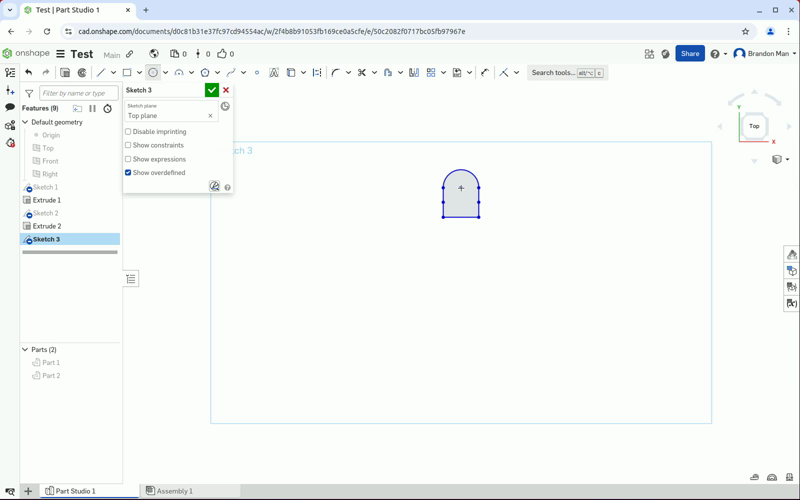
mouse_move(470, 187)
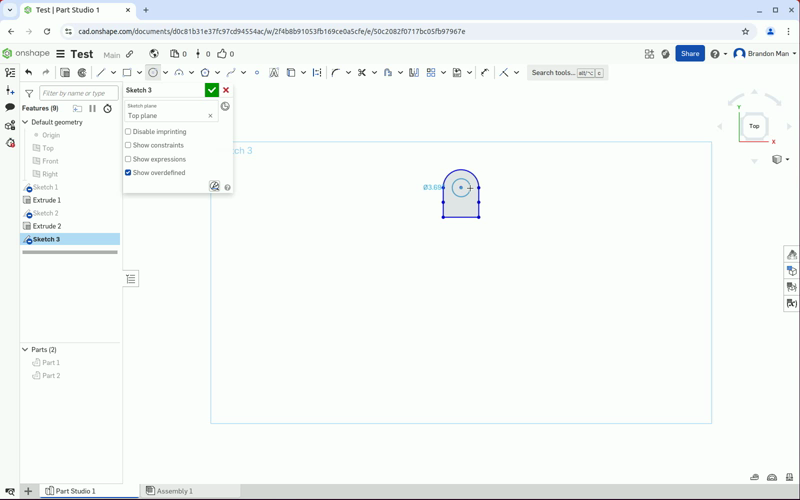
click(470, 187)
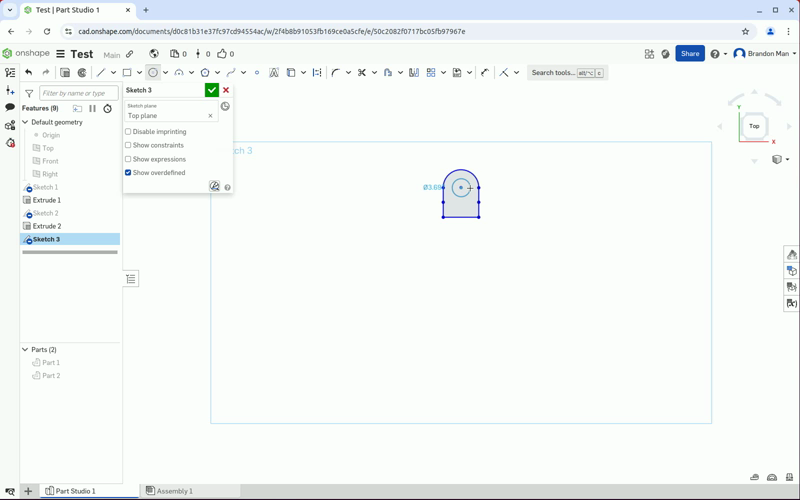
key(esc)
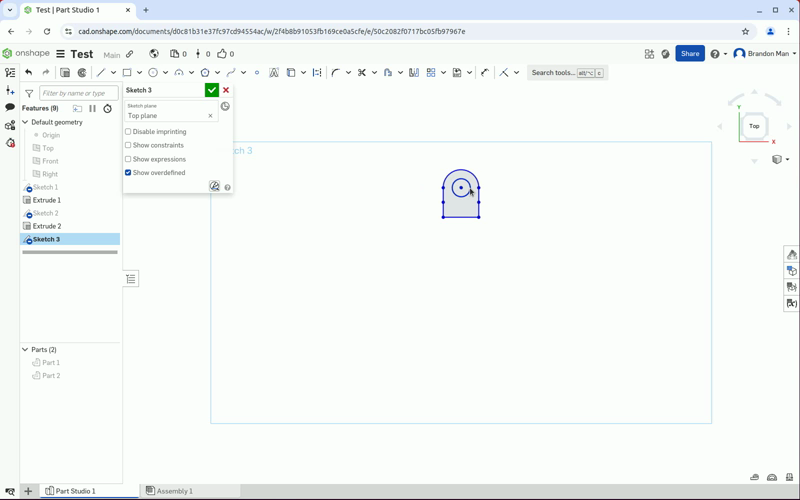
mouse_move(476, 195)
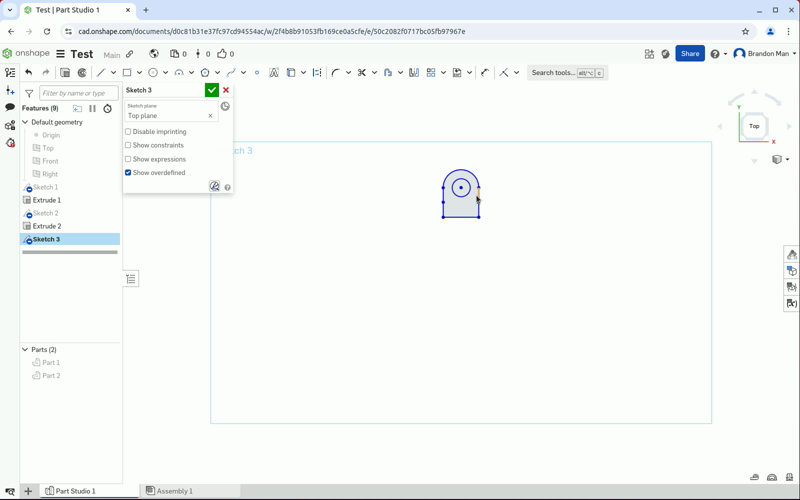
scroll(6)
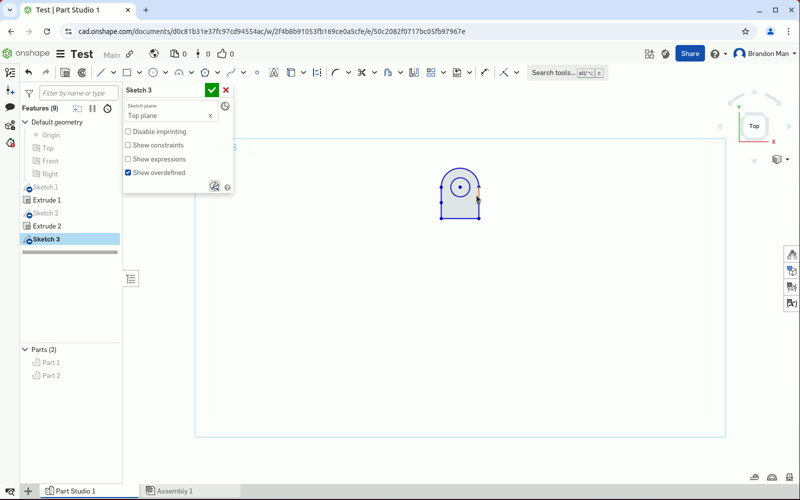
scroll(6)
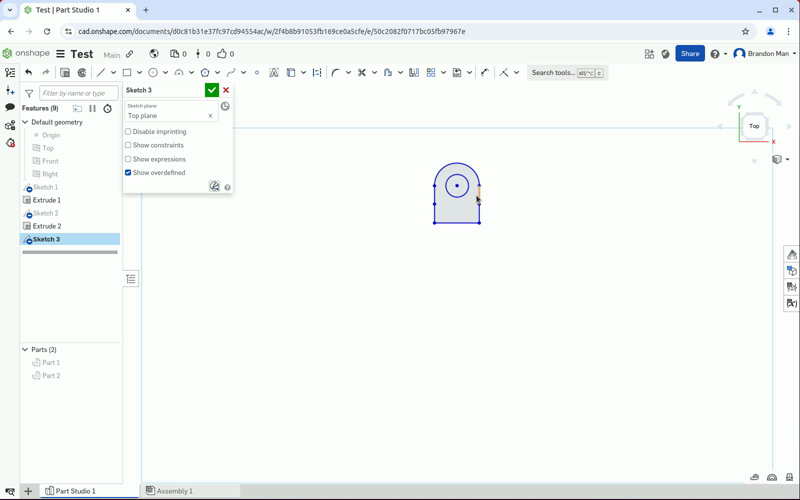
scroll(6)
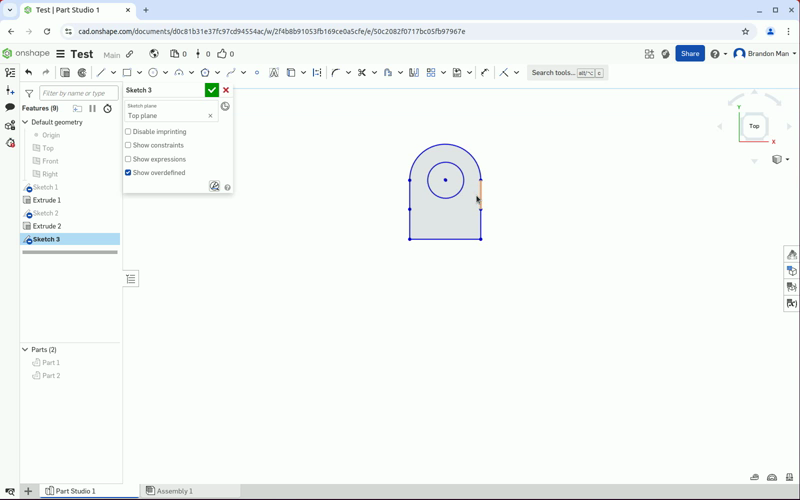
scroll(6)
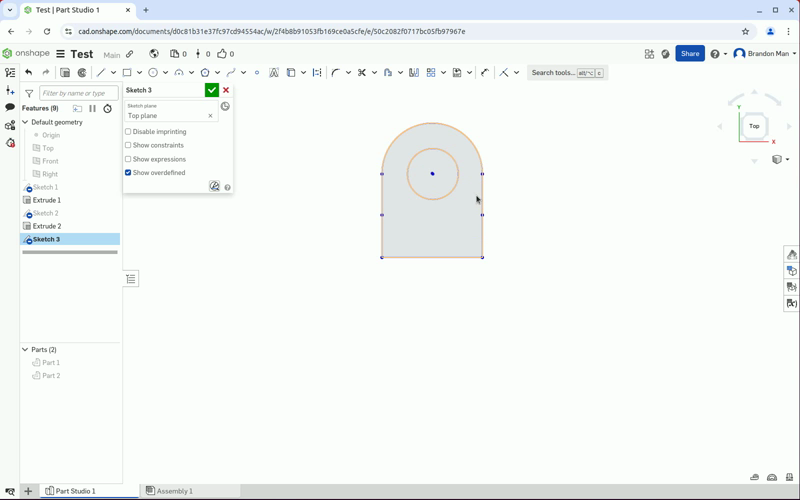
scroll(6)
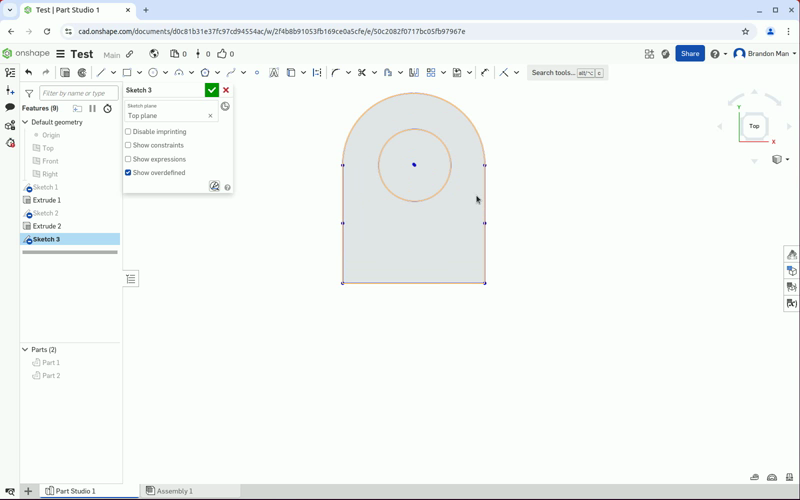
scroll(6)
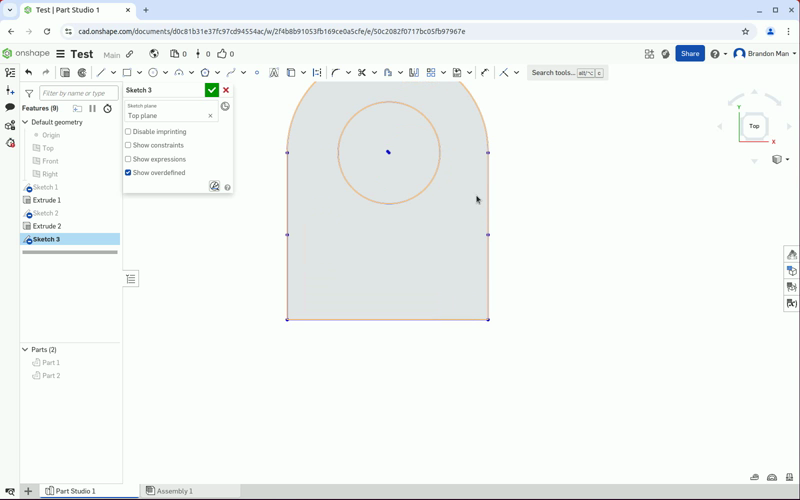
scroll(6)
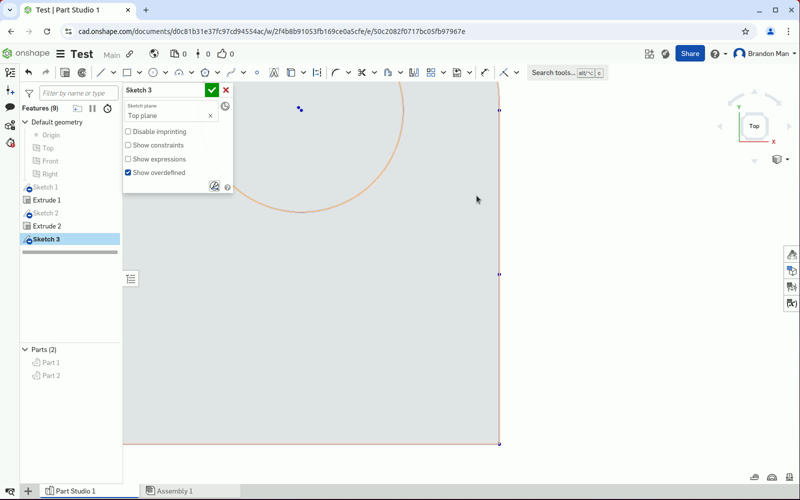
click(476, 195)
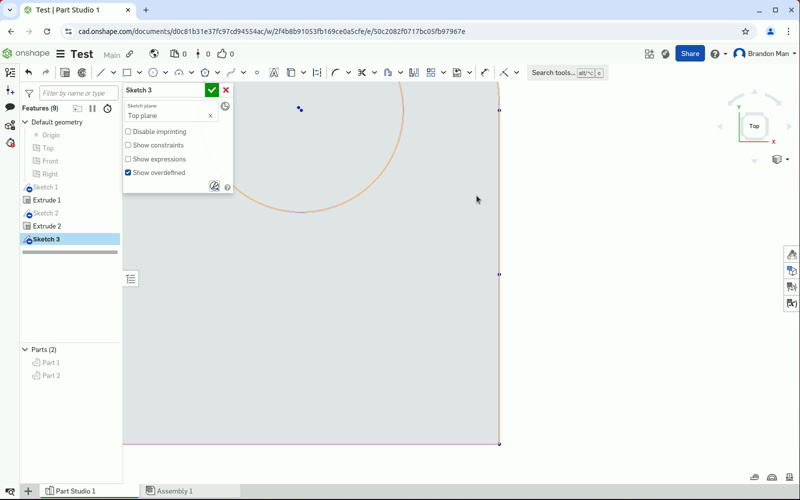
scroll(-6)
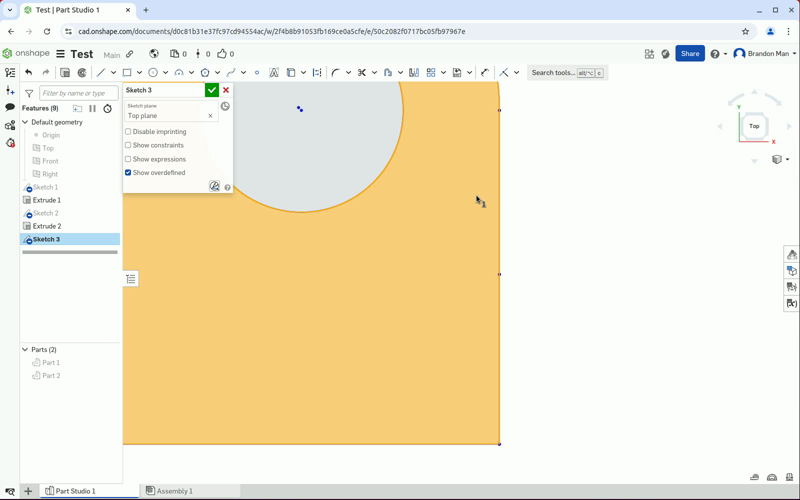
scroll(-6)
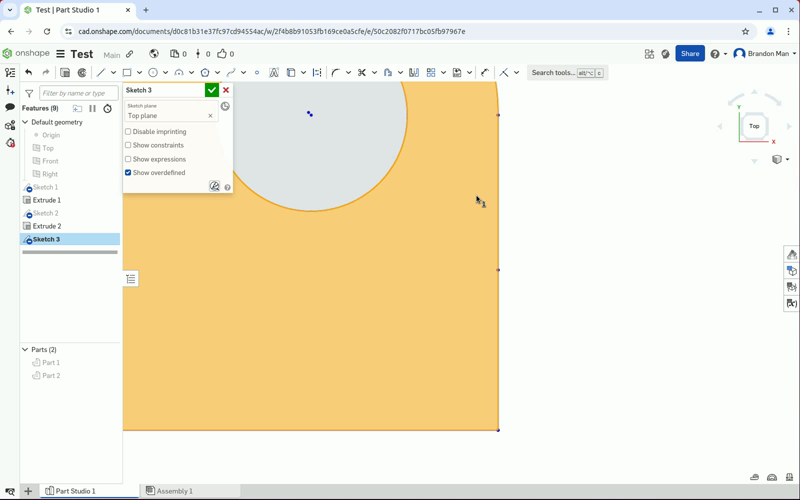
scroll(-6)
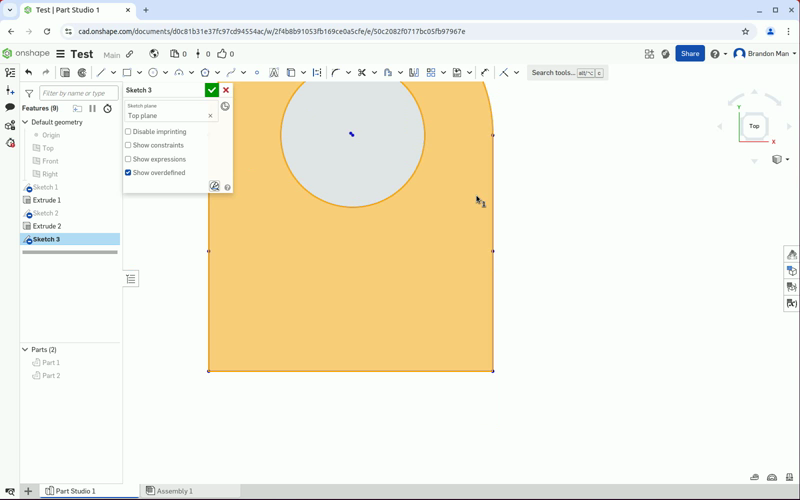
scroll(-6)
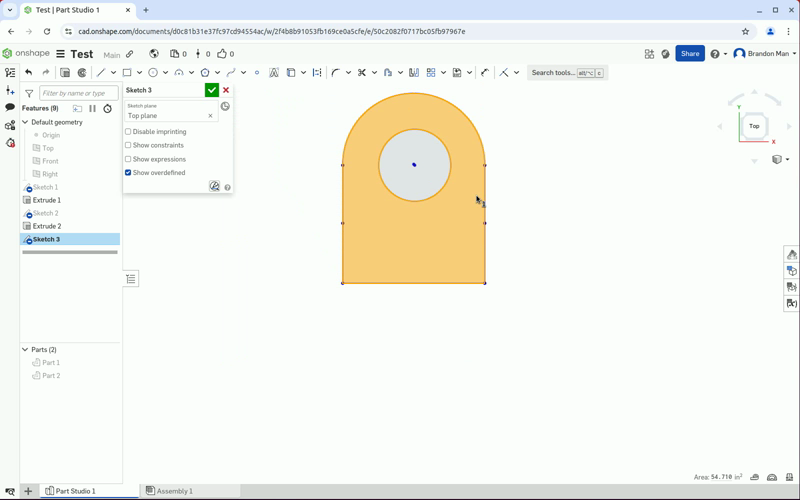
scroll(-6)
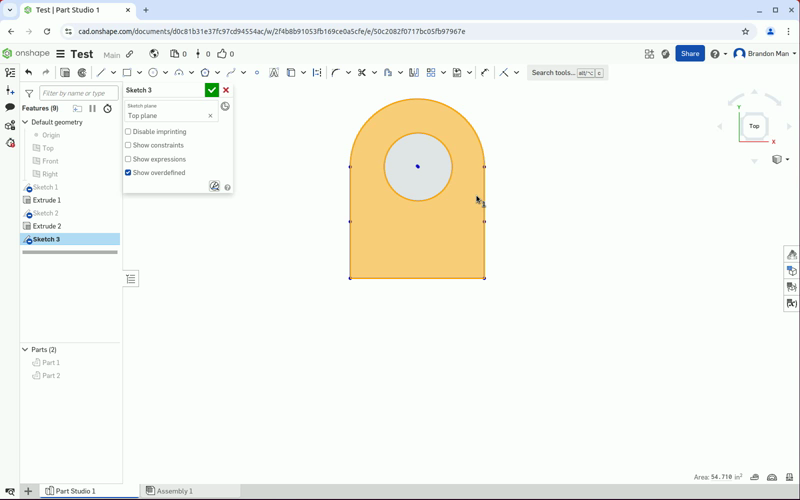
scroll(-6)
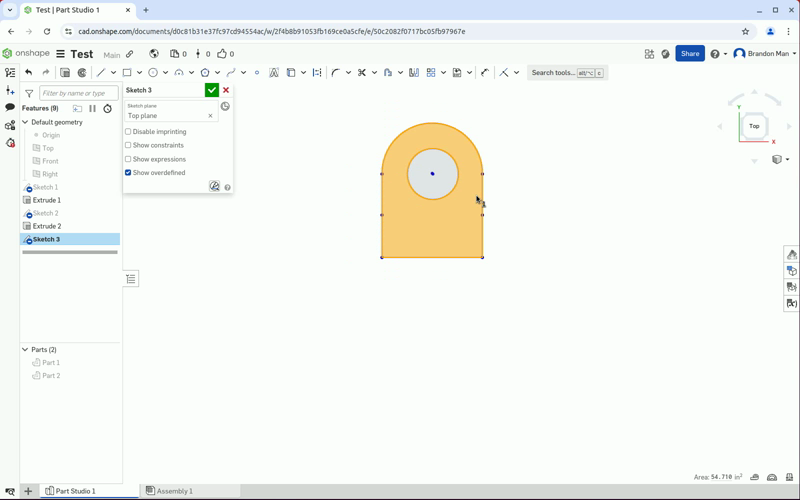
scroll(-6)
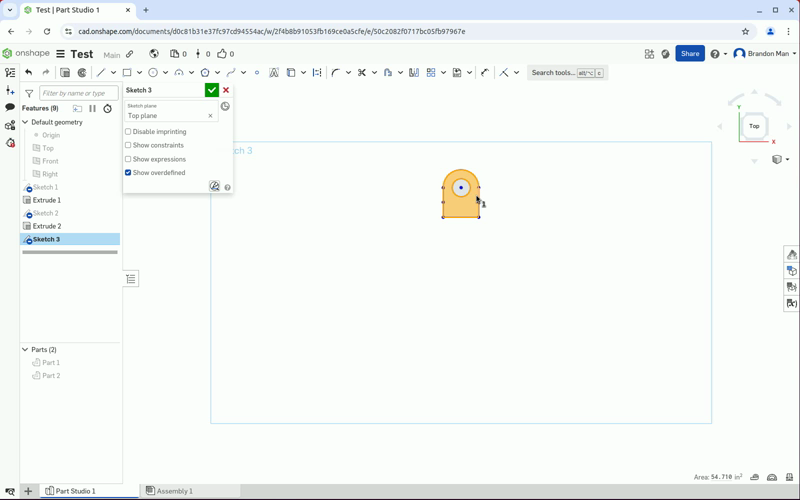
mouse_move(73, 352)
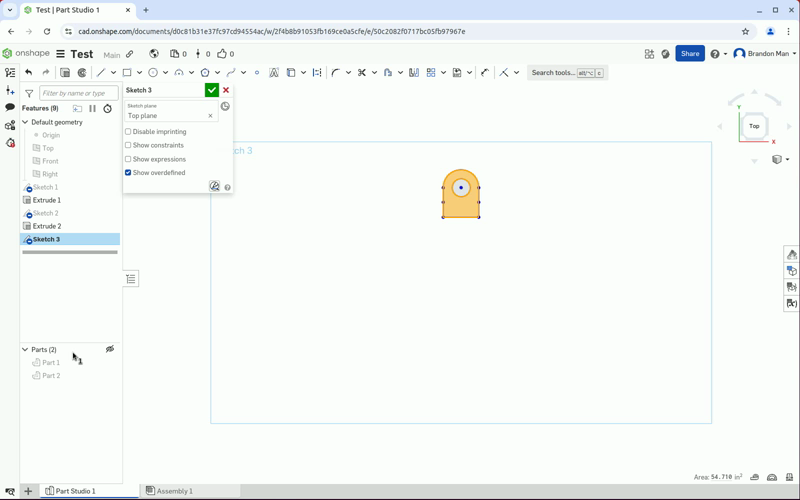
key(shift+y)
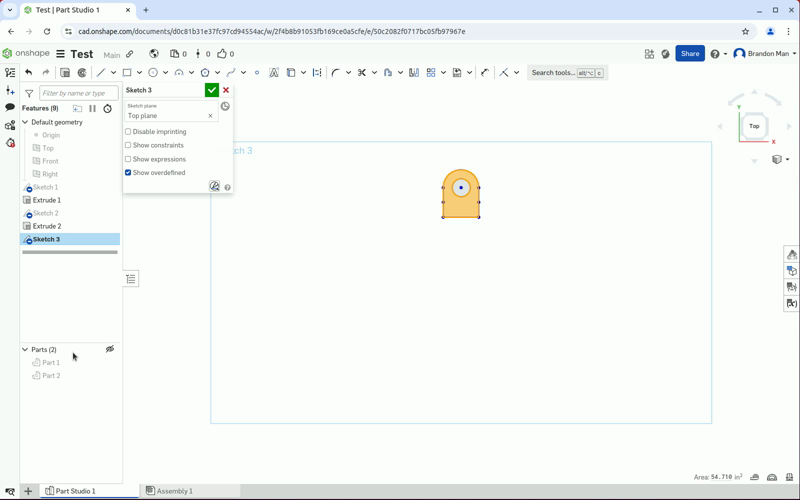
key(shift+e)
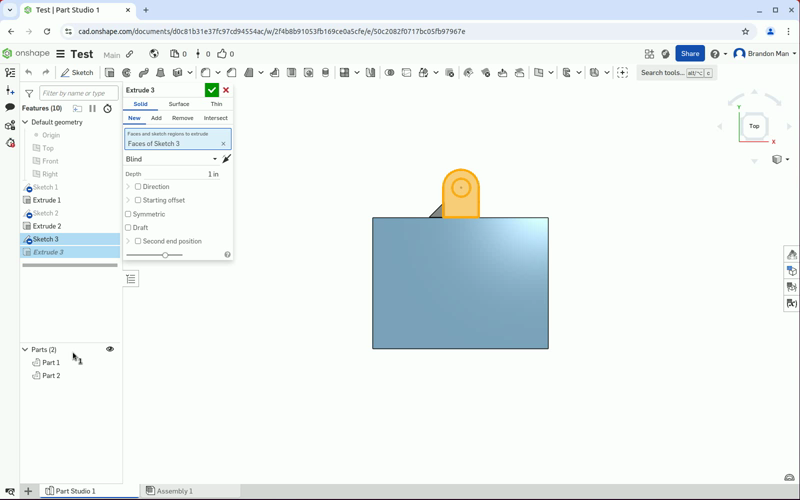
mouse_move(143, 106)
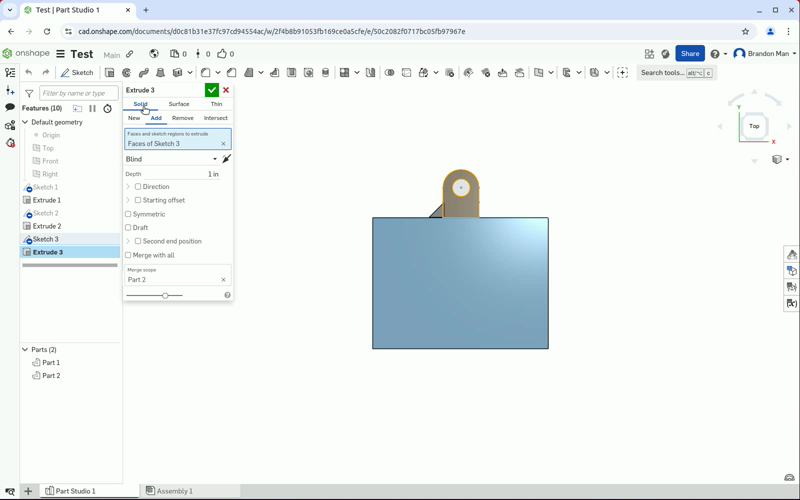
click(143, 106)
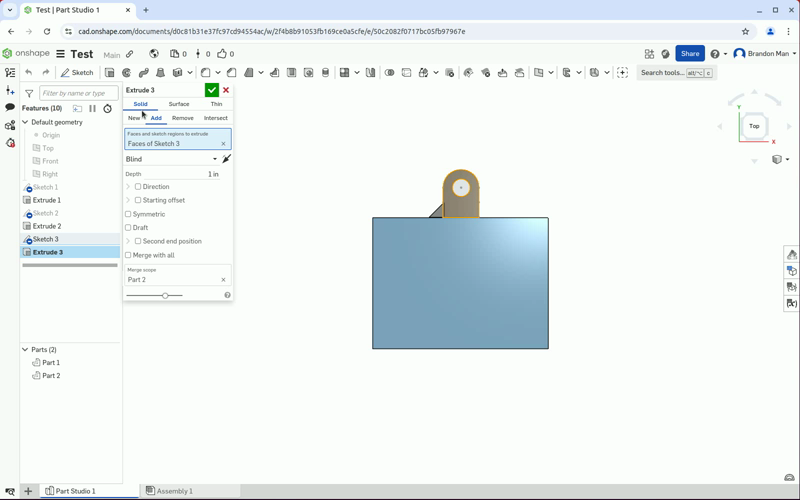
mouse_move(137, 120)
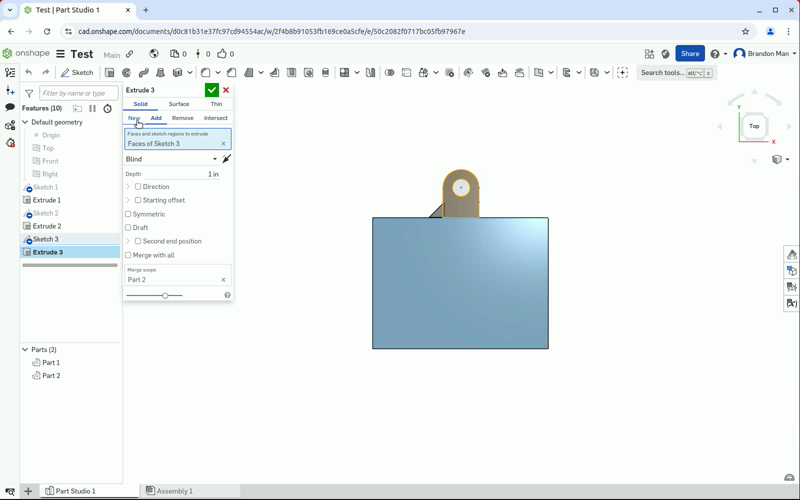
click(137, 120)
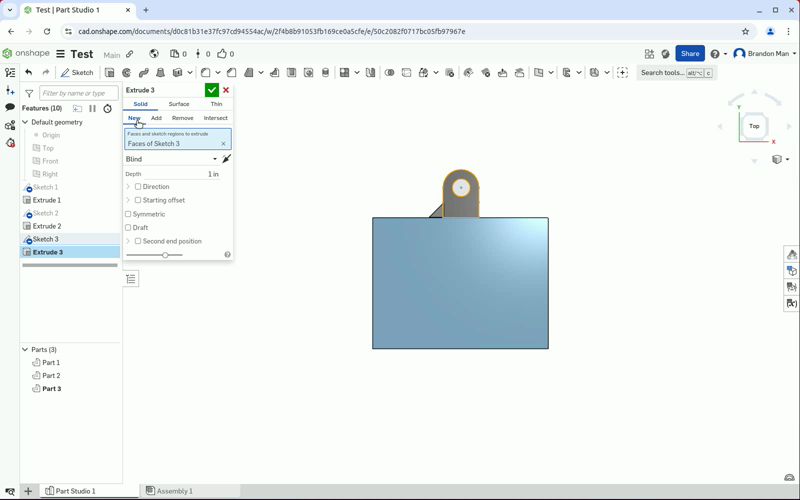
key(tab, 4)
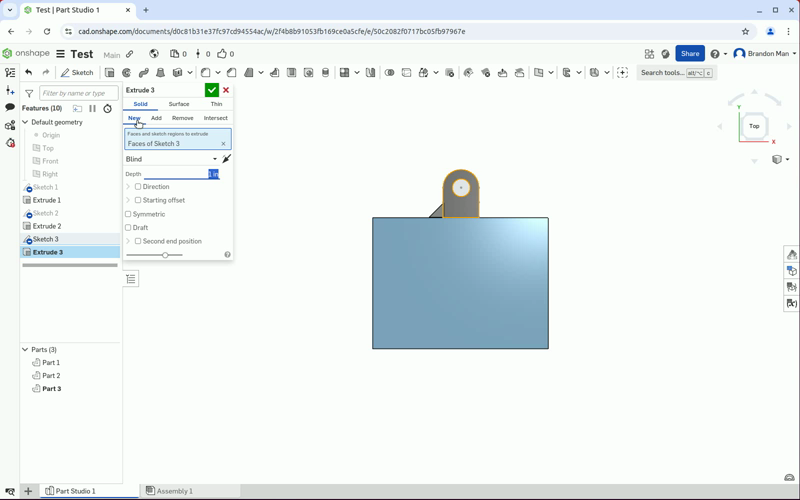
text(2.889)
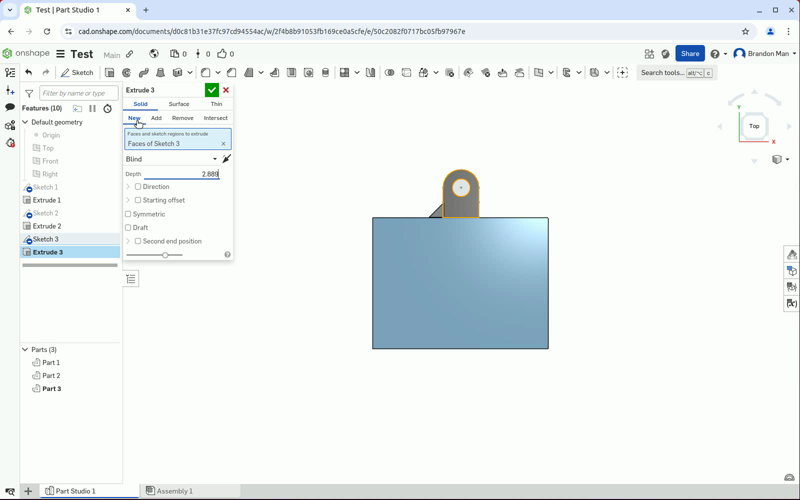
key(enter)
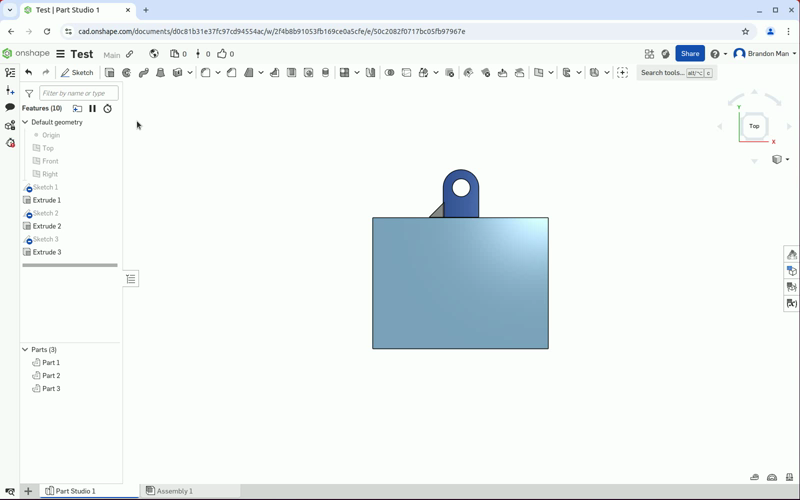
key(shift+h)
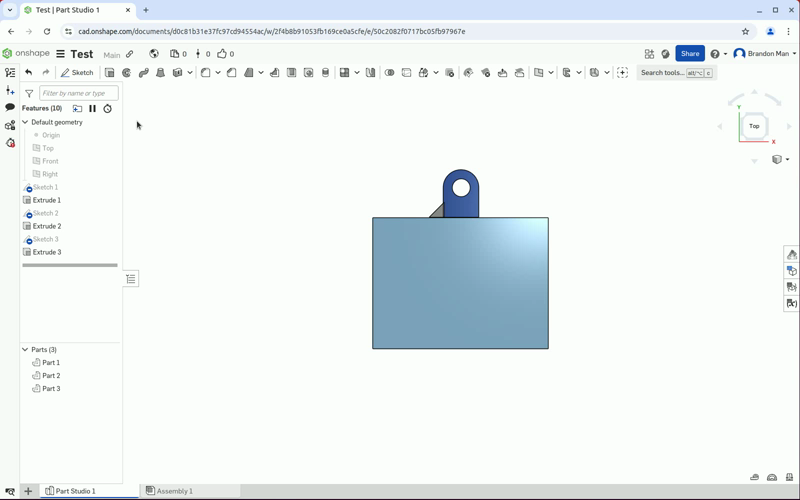
key(shift+h)
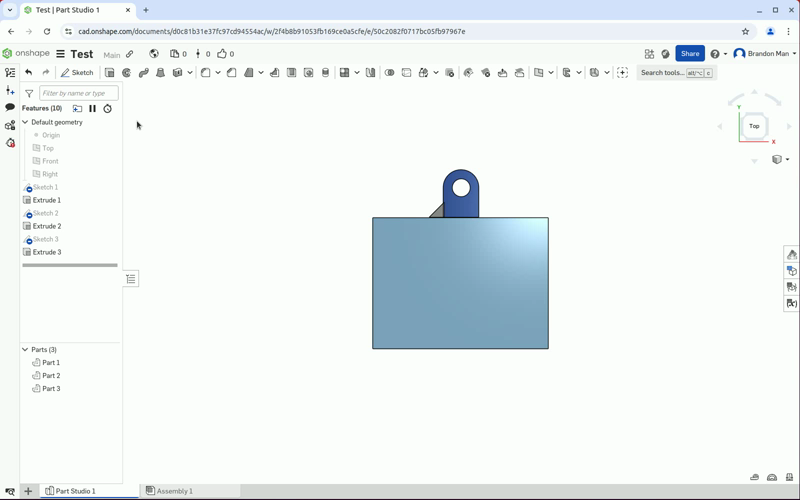
mouse_move(73, 189)
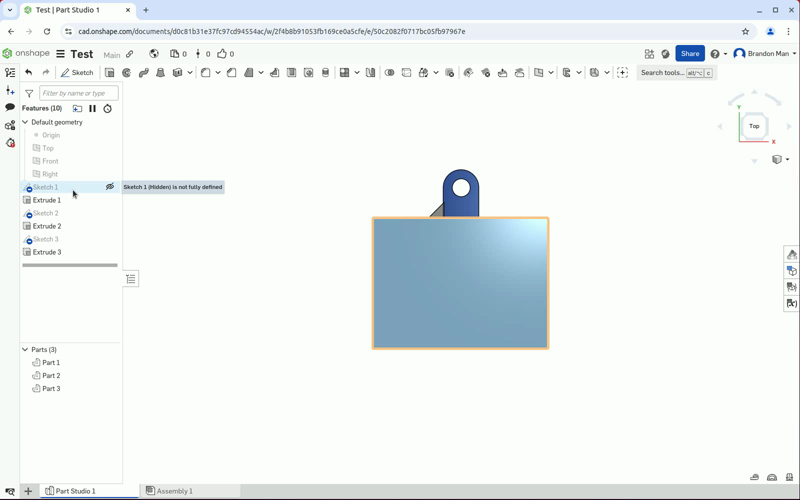
click(73, 189)
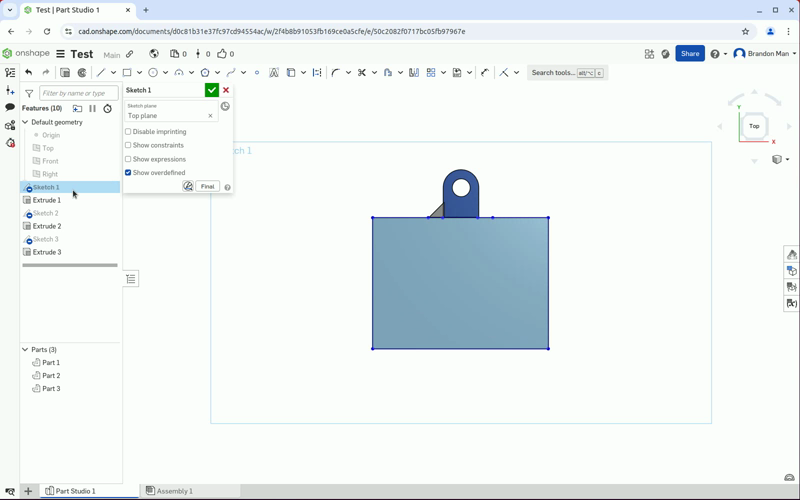
mouse_move(229, 92)
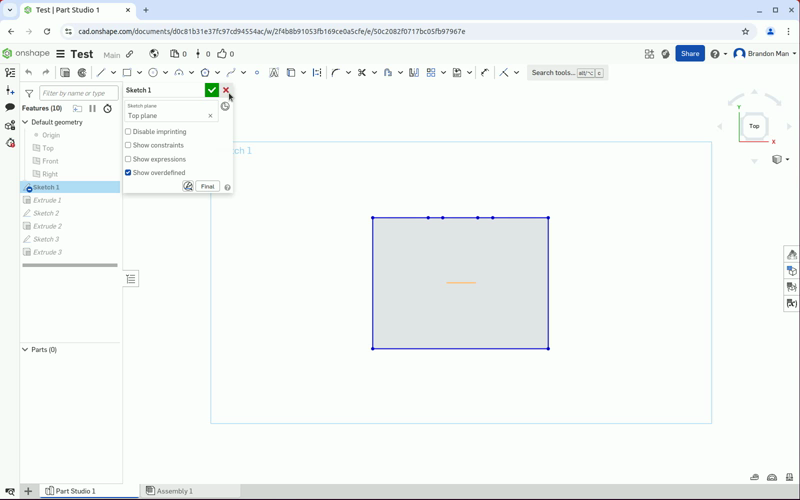
click(229, 92)
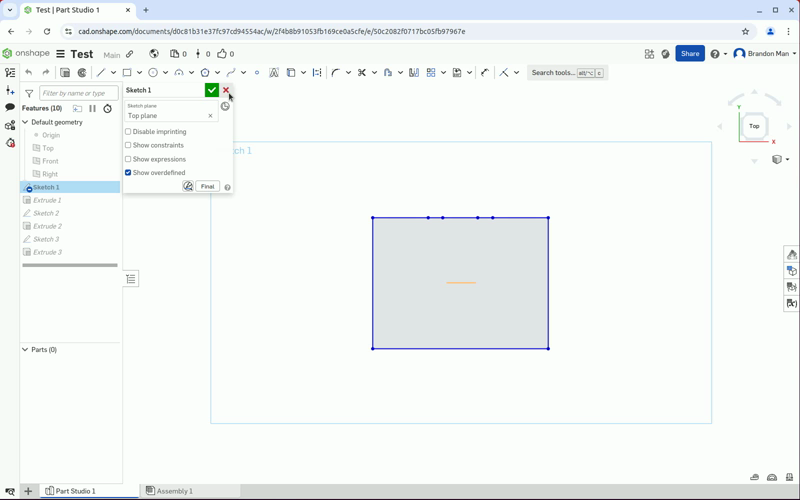
key(shift+s)
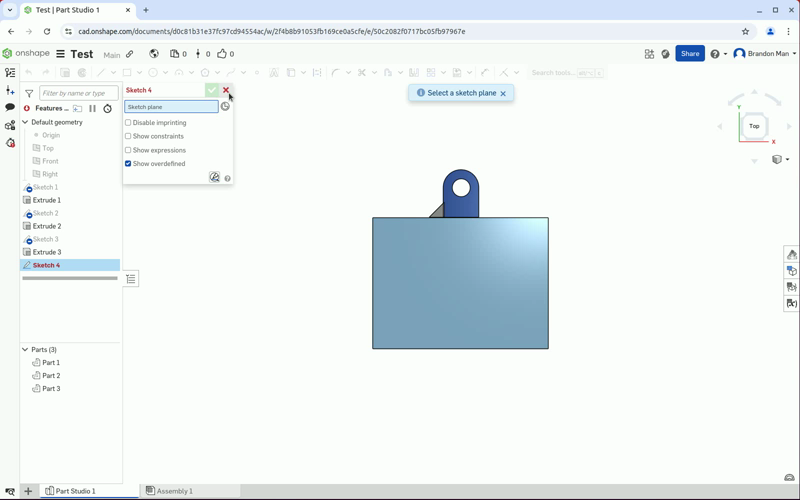
mouse_move(73, 150)
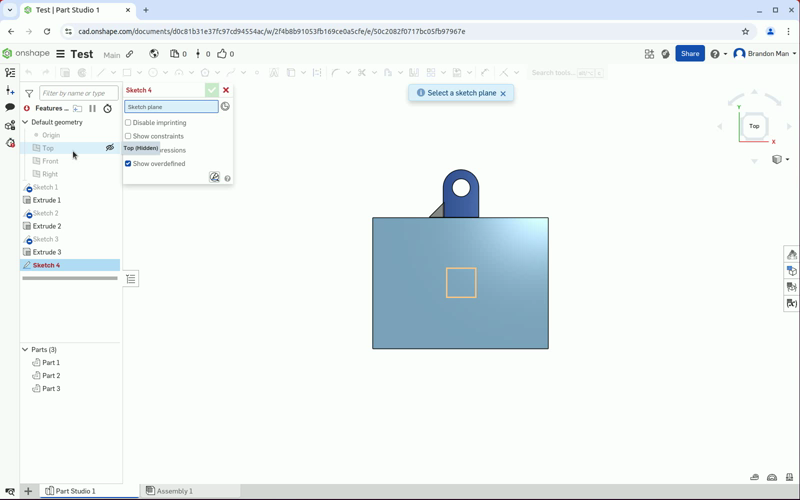
click(73, 150)
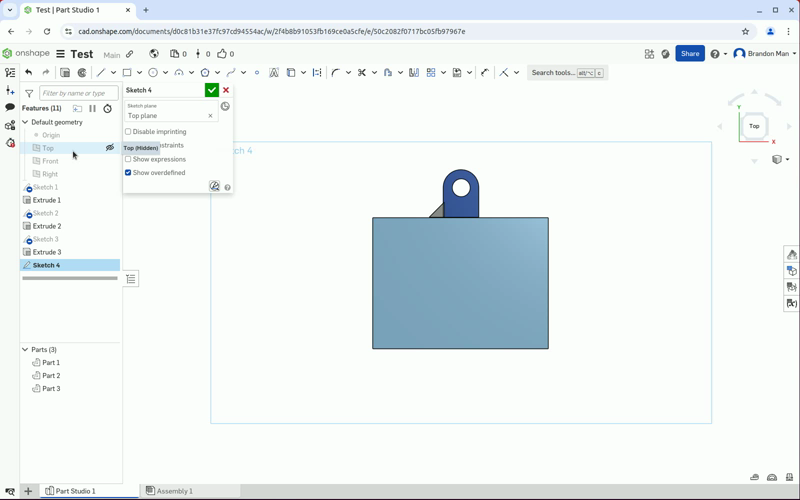
mouse_move(73, 352)
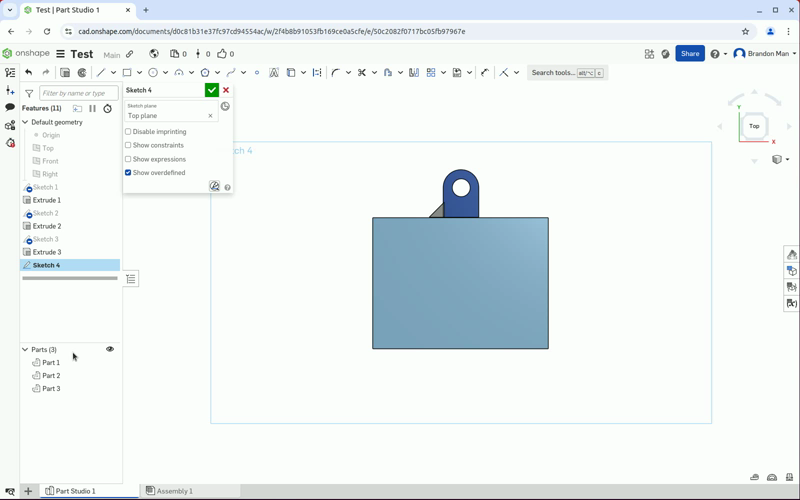
key(y)
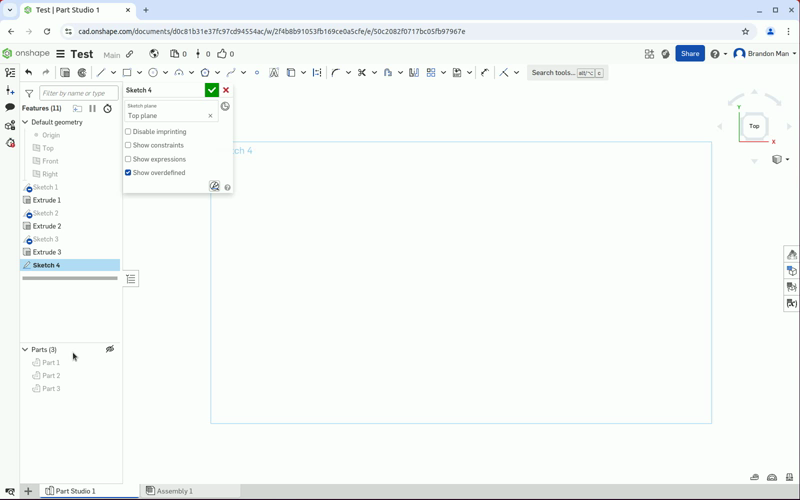
key(l)
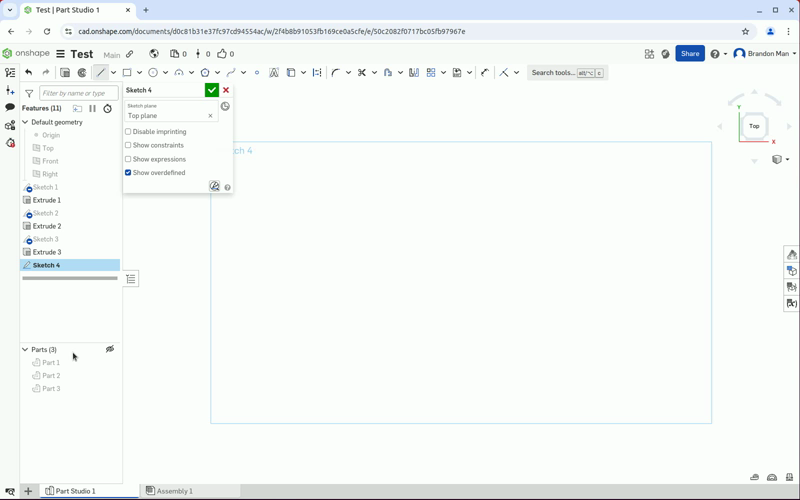
key_down(shift)
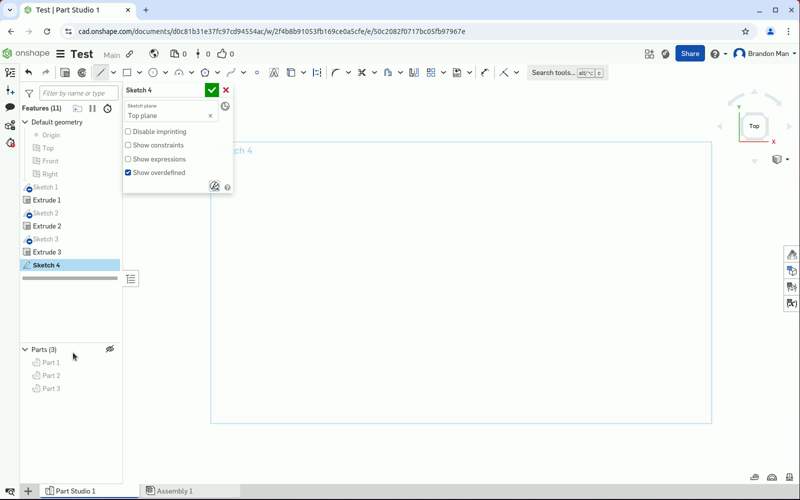
mouse_move(478, 217)
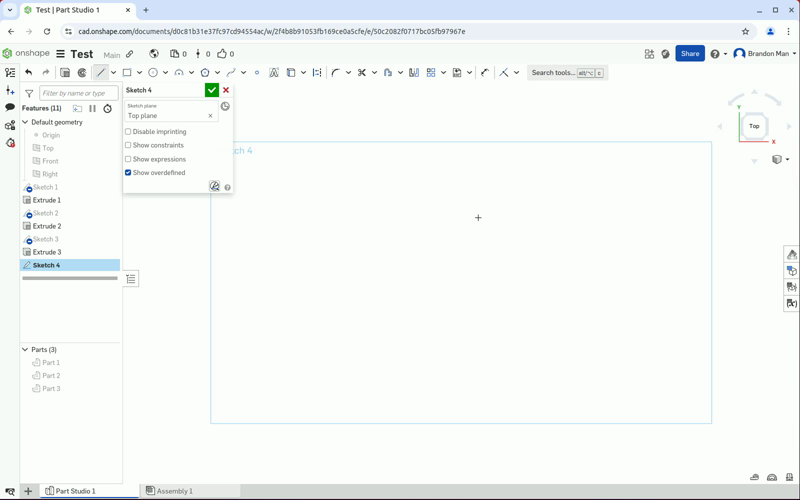
click(478, 217)
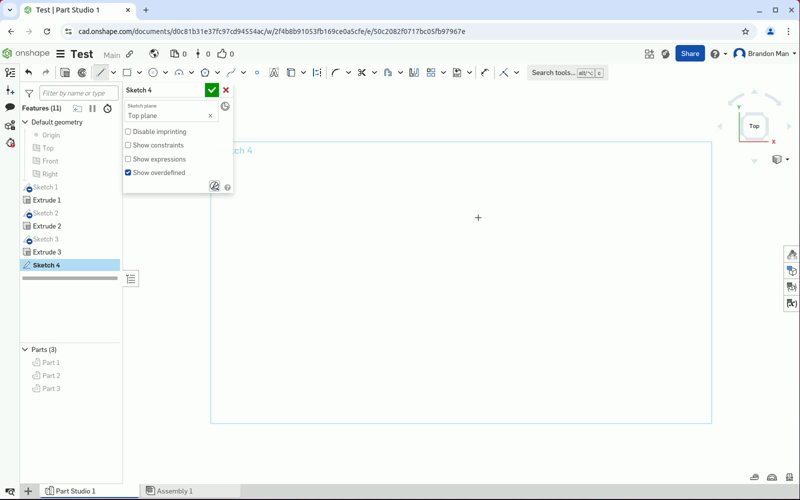
key_up(shift)
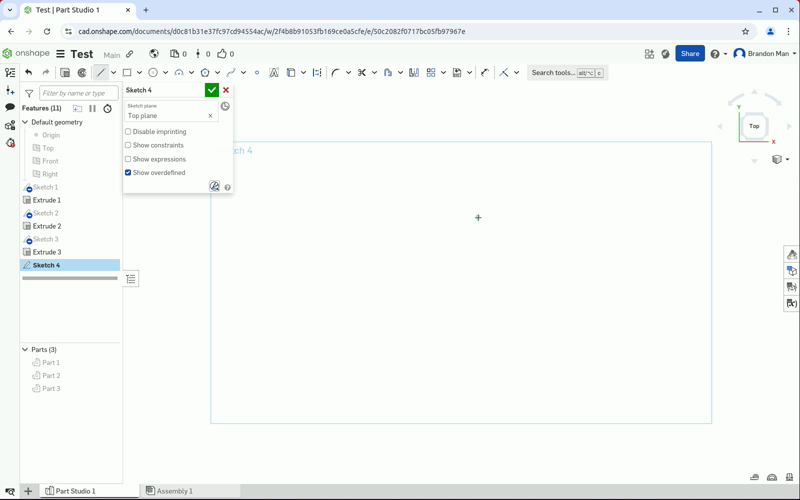
key_down(shift)
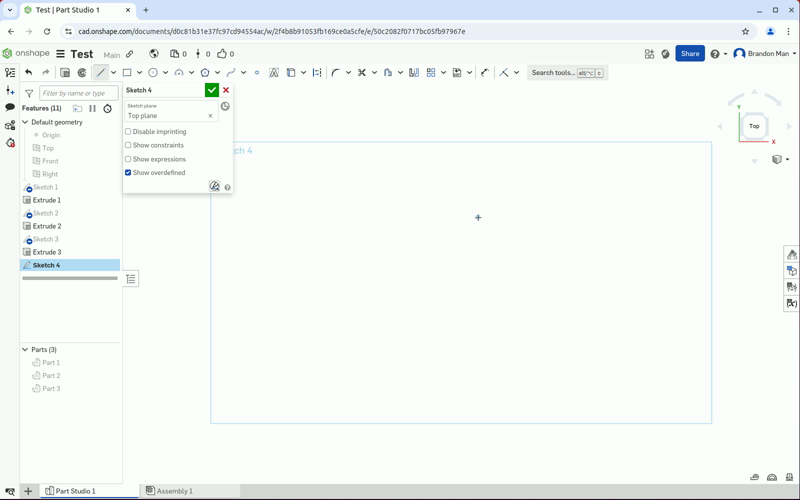
mouse_move(508, 217)
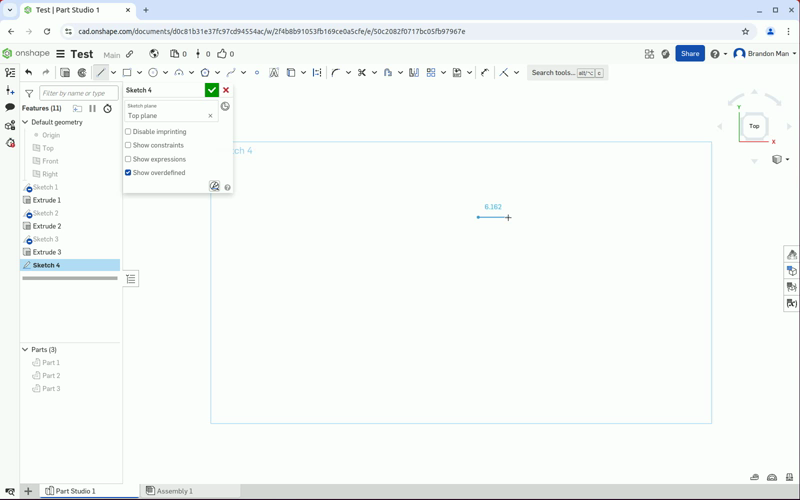
mouse_move(493, 217)
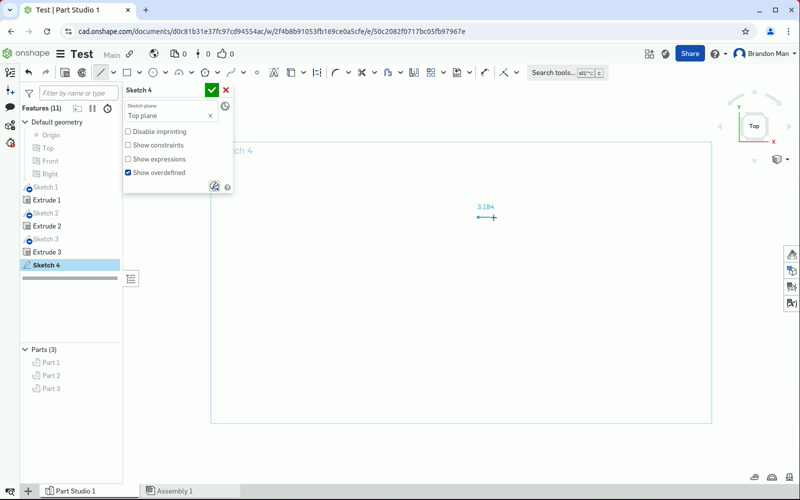
click(493, 217)
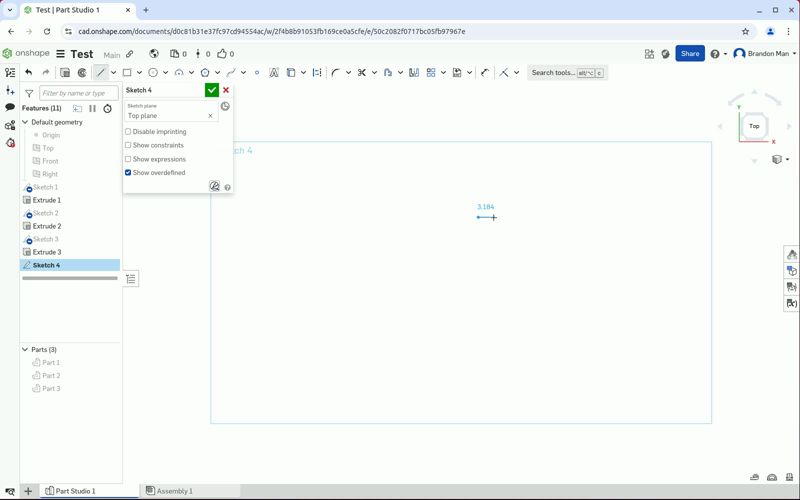
key_up(shift)
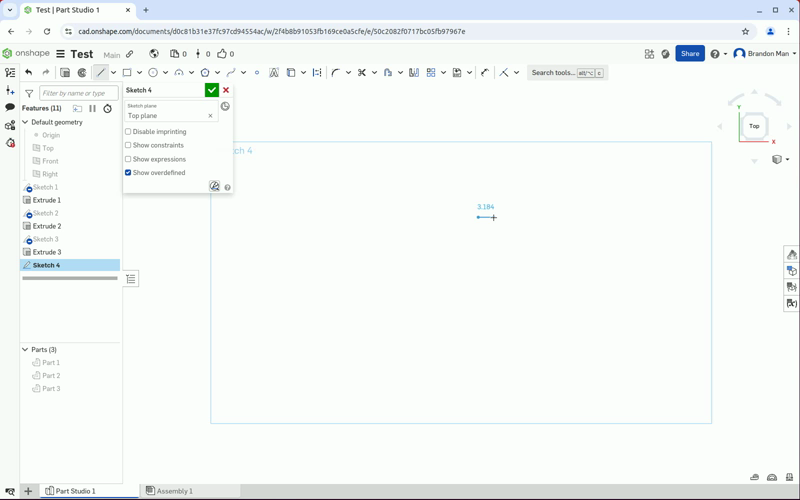
key_down(shift)
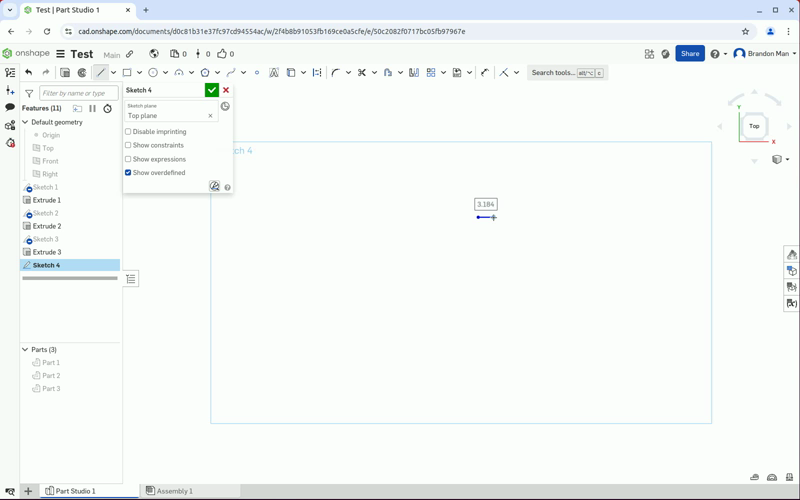
mouse_move(523, 217)
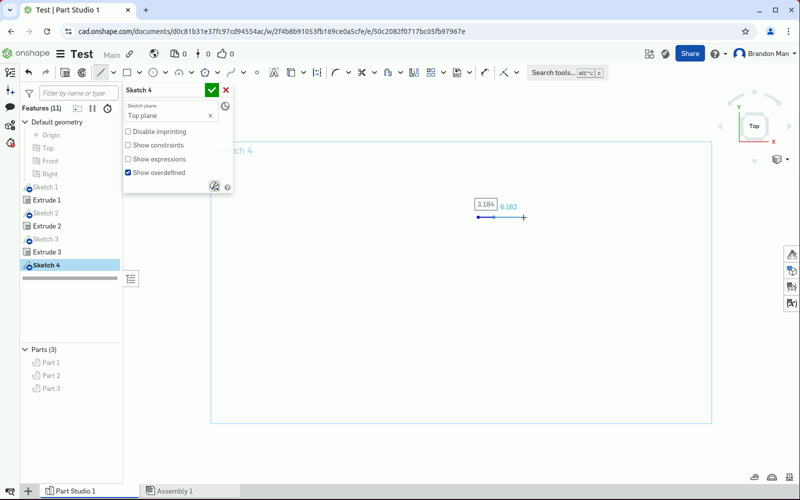
mouse_move(478, 202)
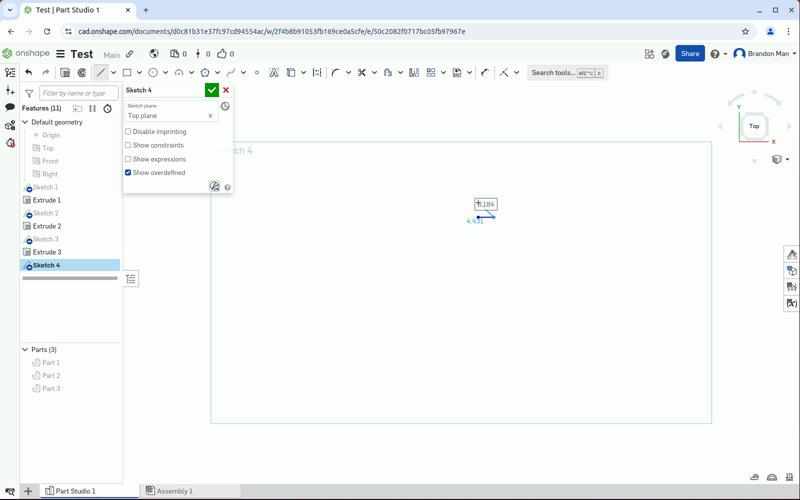
click(478, 202)
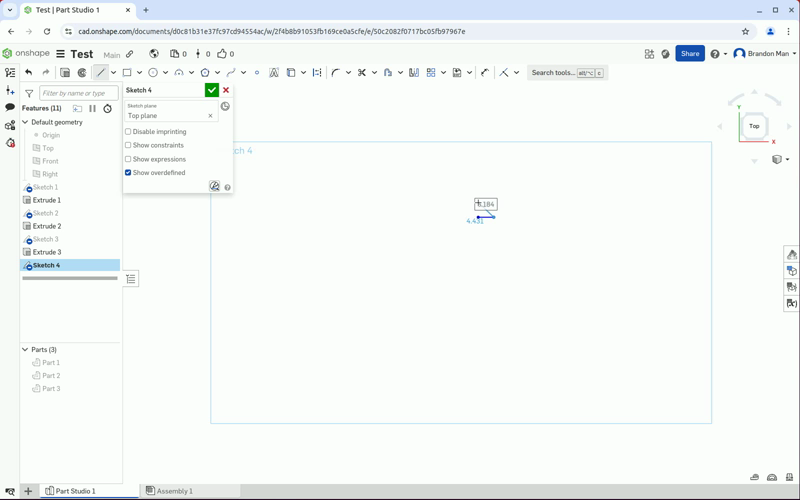
key_up(shift)
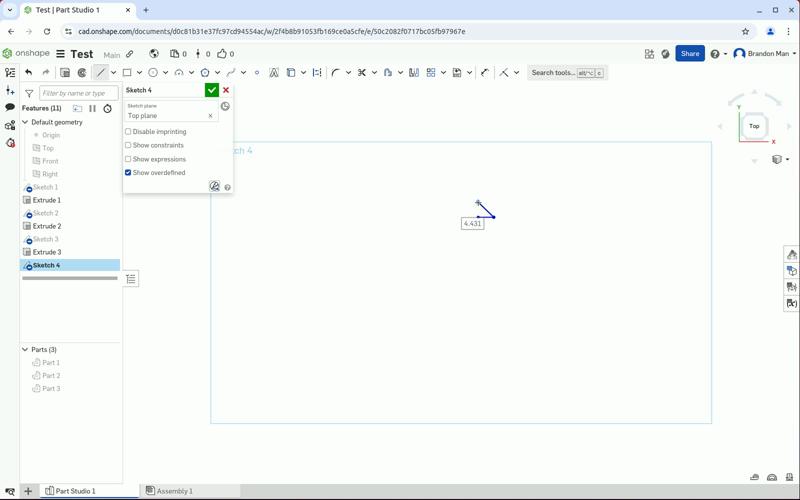
mouse_move(508, 202)
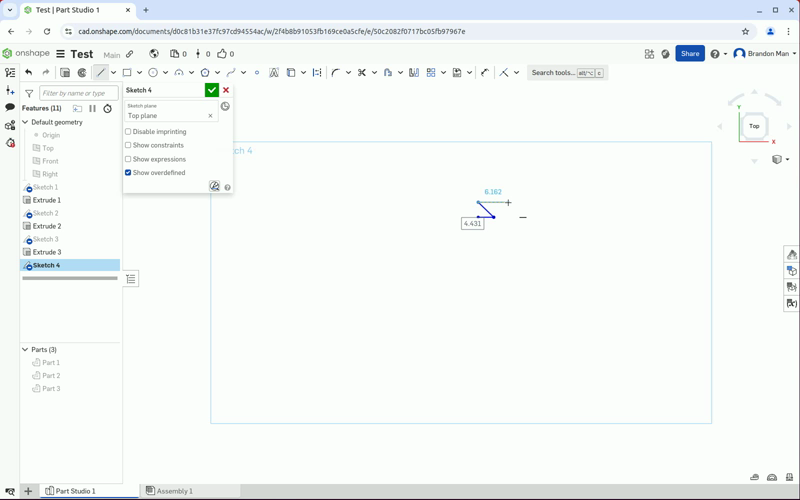
key_down(shift)
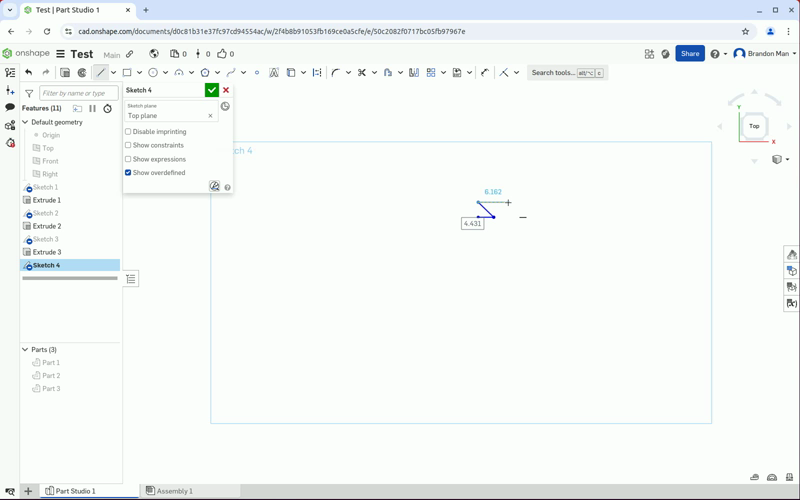
mouse_move(478, 217)
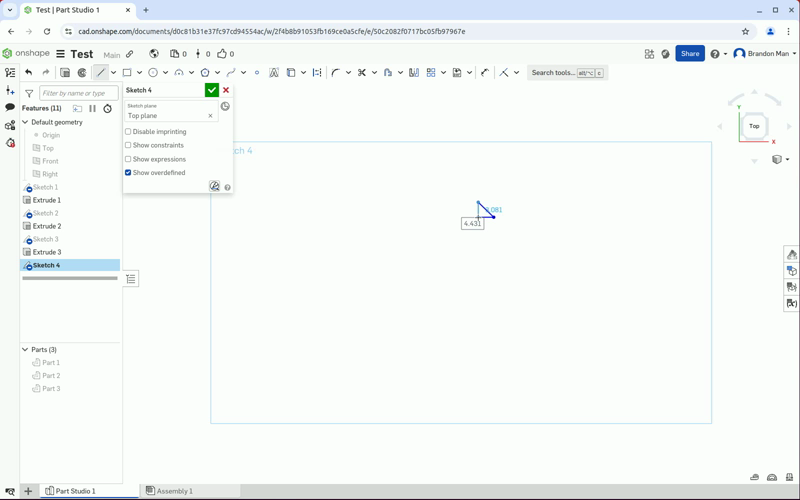
key_up(shift)
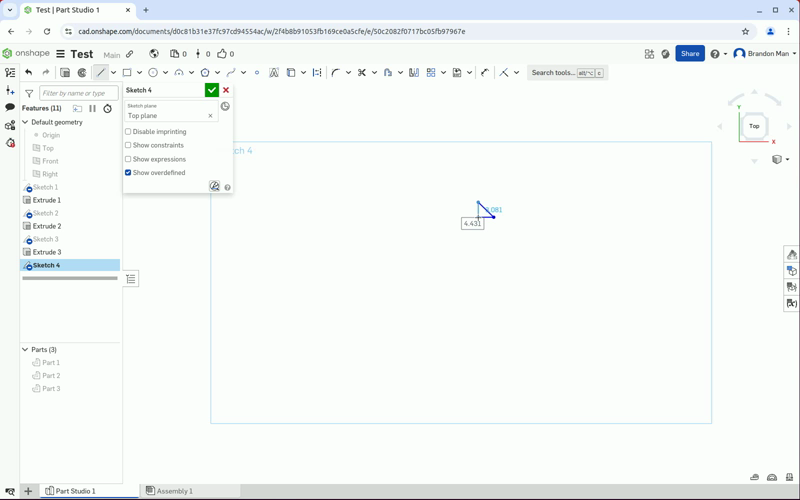
click(478, 217)
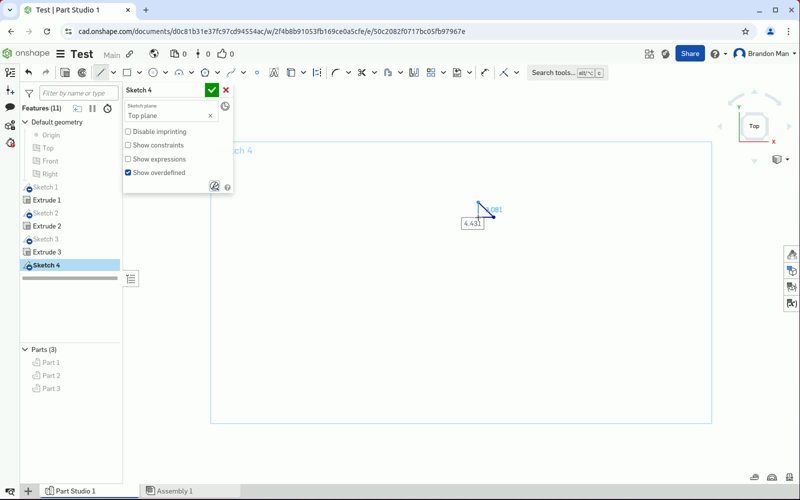
key(esc)
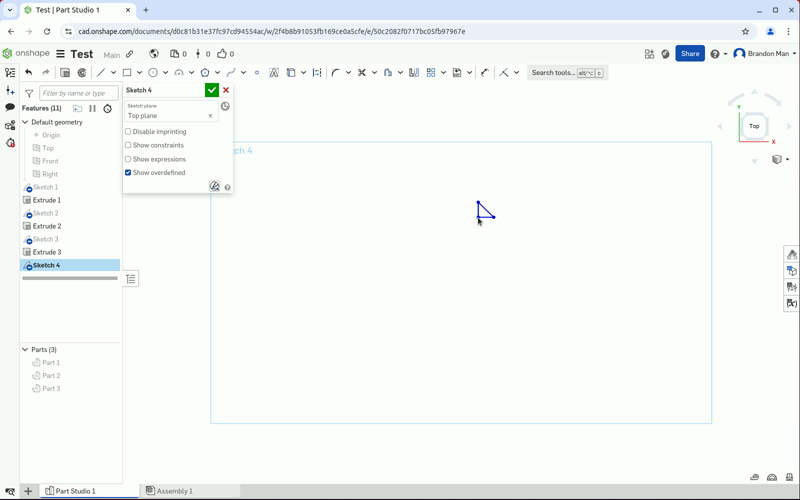
mouse_move(481, 209)
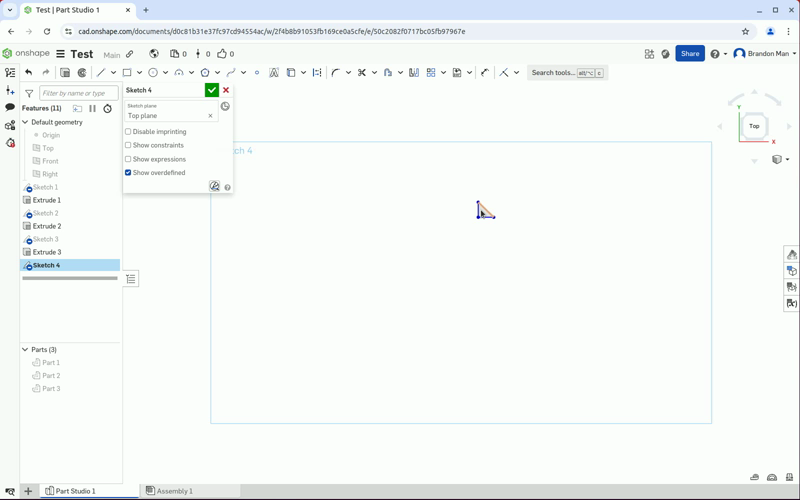
scroll(6)
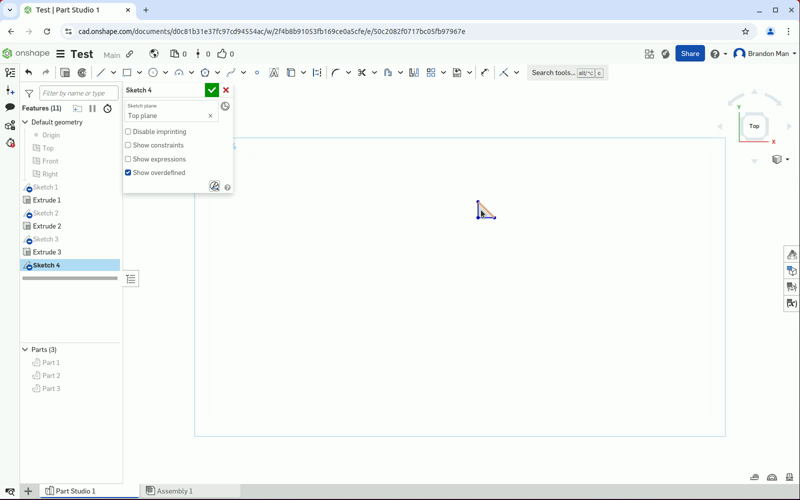
scroll(6)
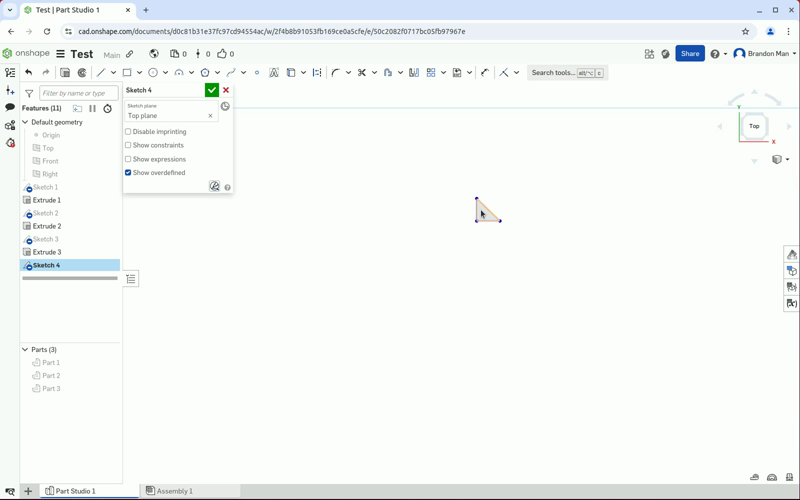
scroll(6)
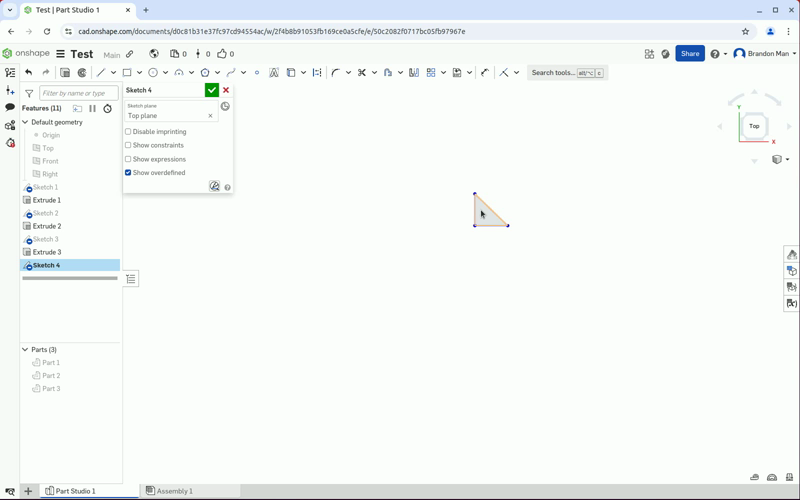
scroll(6)
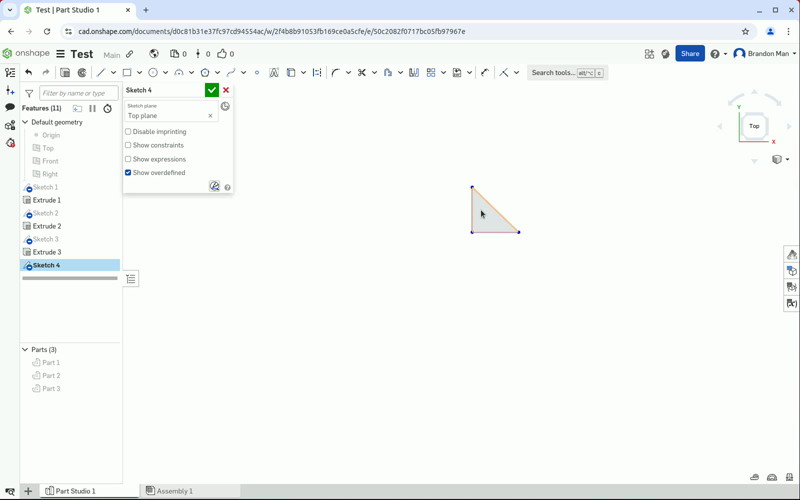
scroll(6)
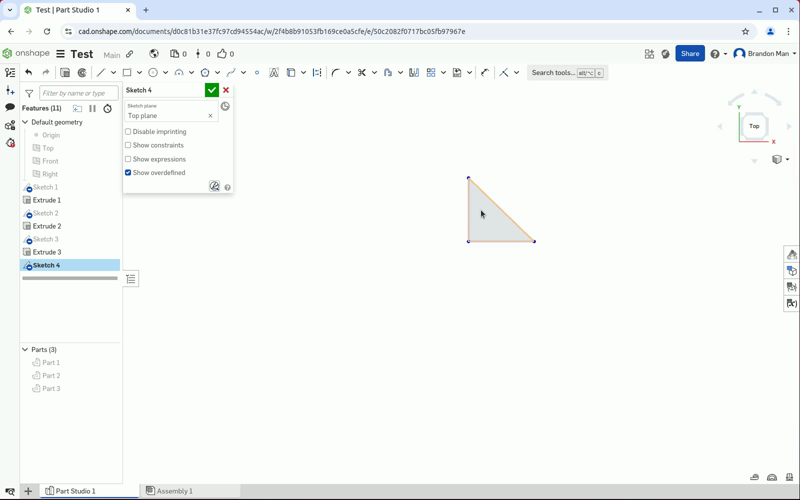
scroll(6)
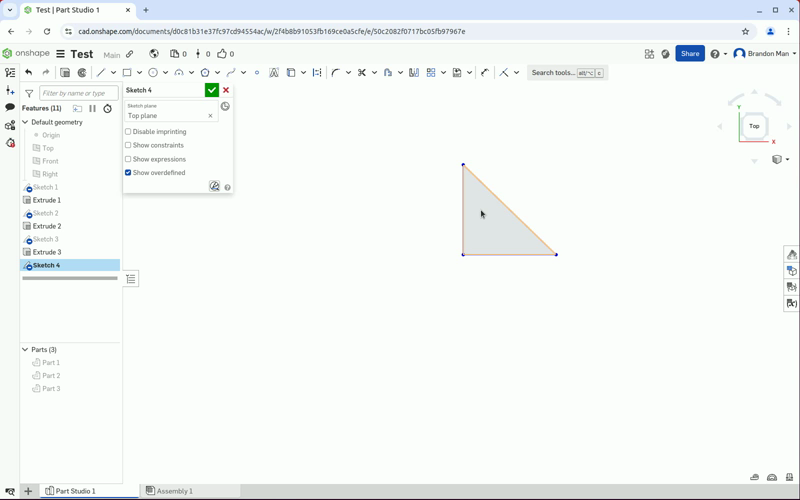
scroll(6)
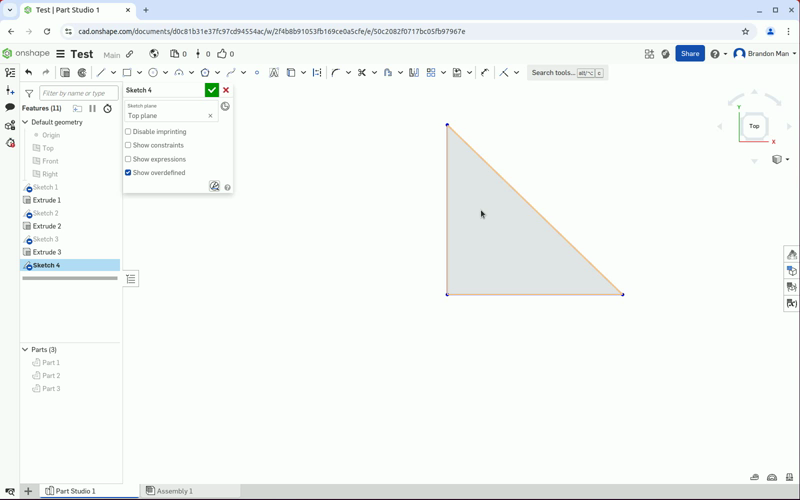
click(481, 209)
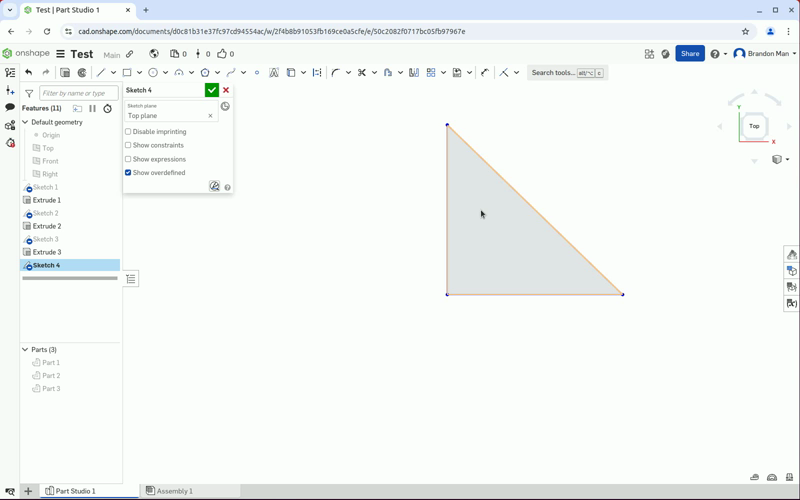
scroll(-6)
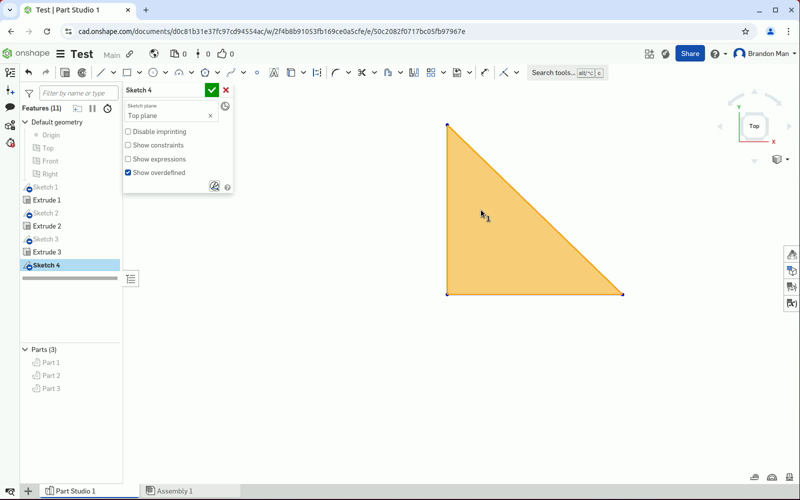
scroll(-6)
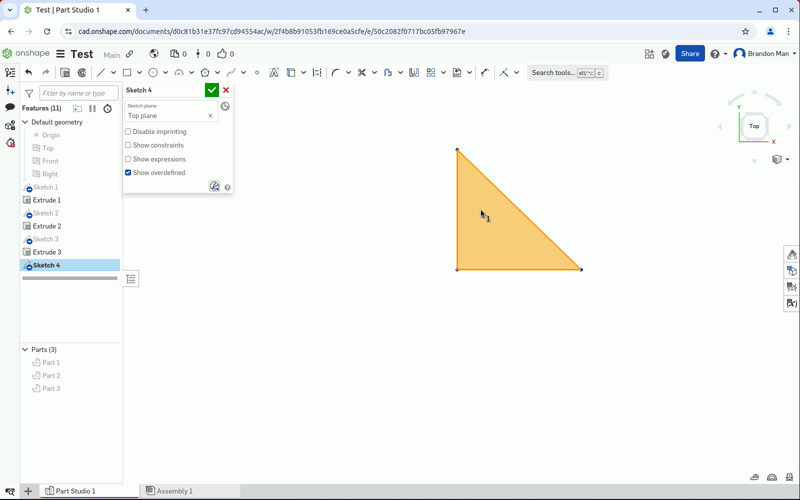
scroll(-6)
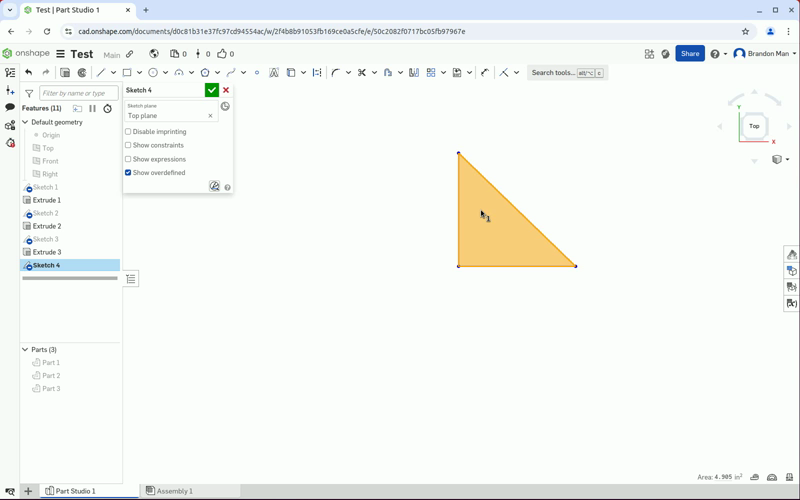
scroll(-6)
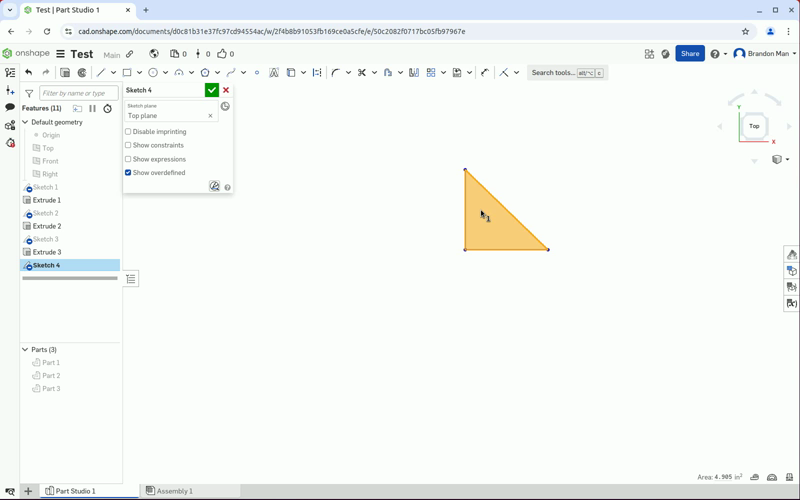
scroll(-6)
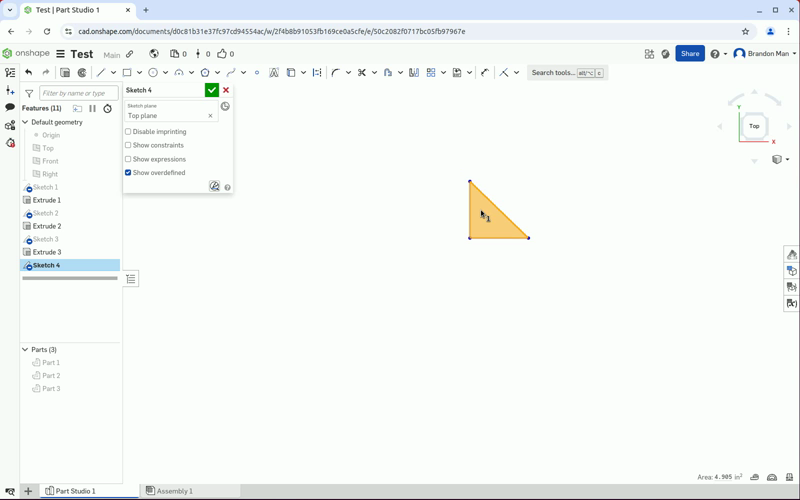
scroll(-6)
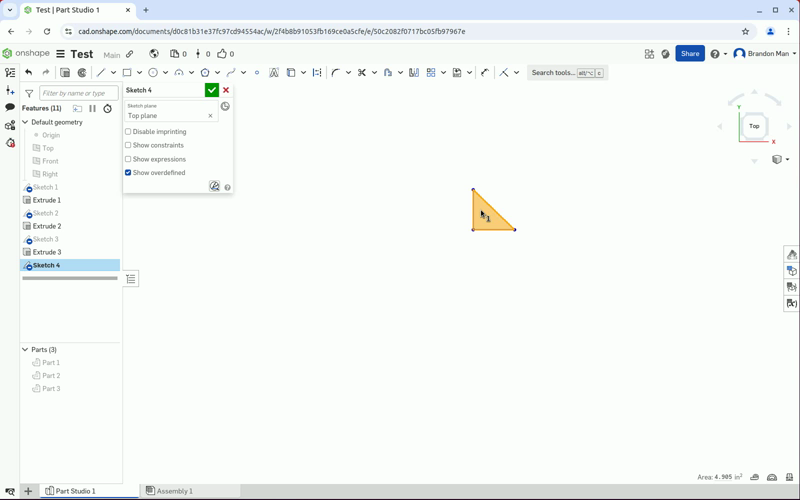
scroll(-6)
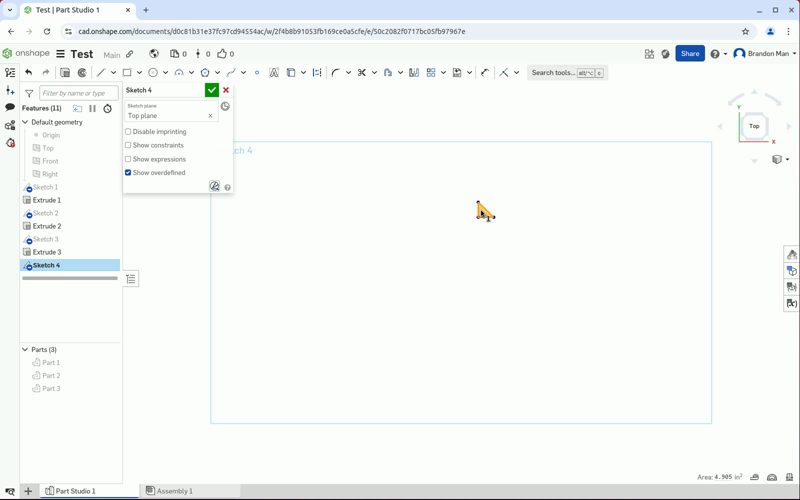
mouse_move(73, 352)
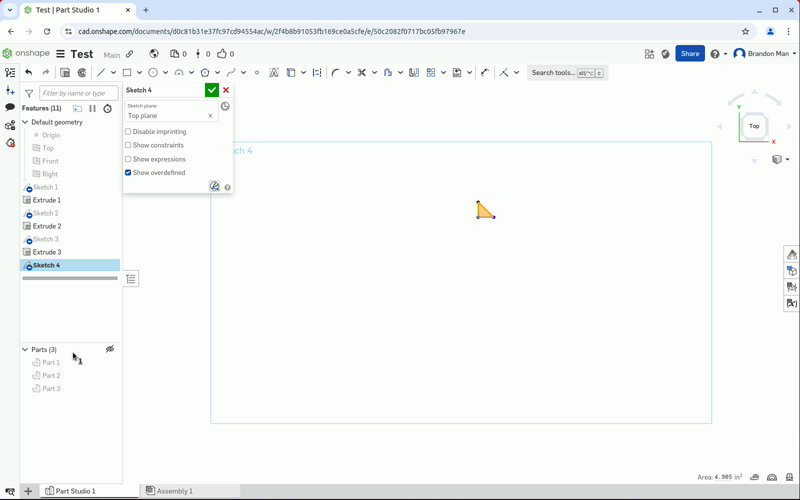
key(shift+y)
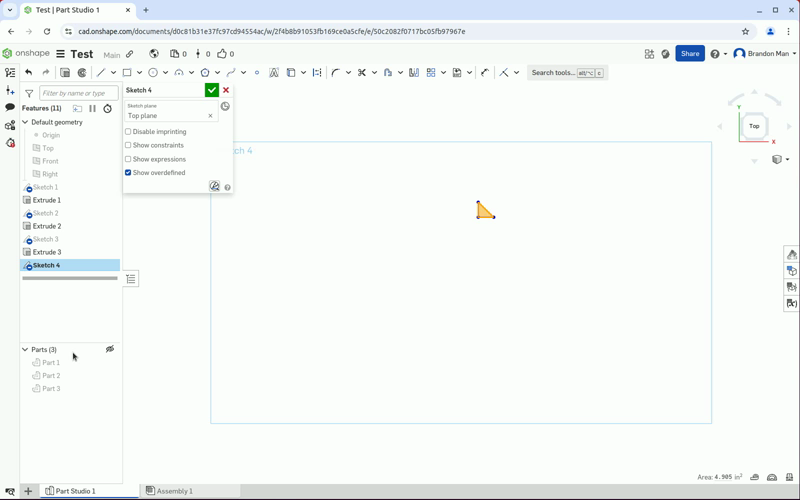
key(shift+e)
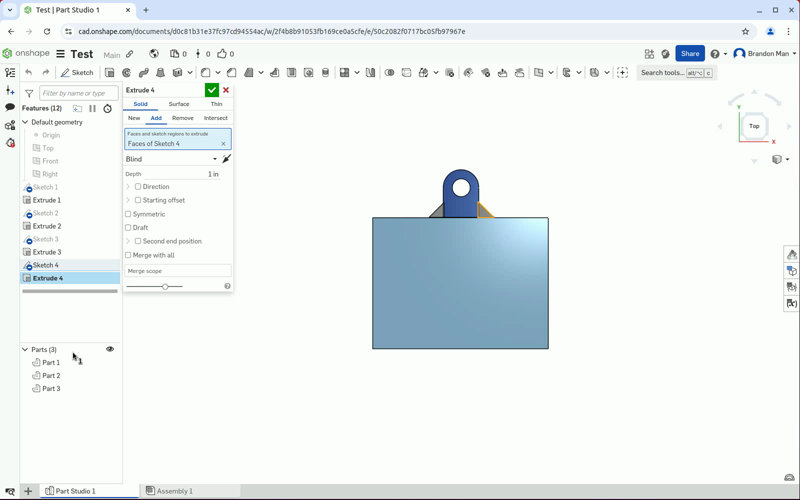
mouse_move(143, 106)
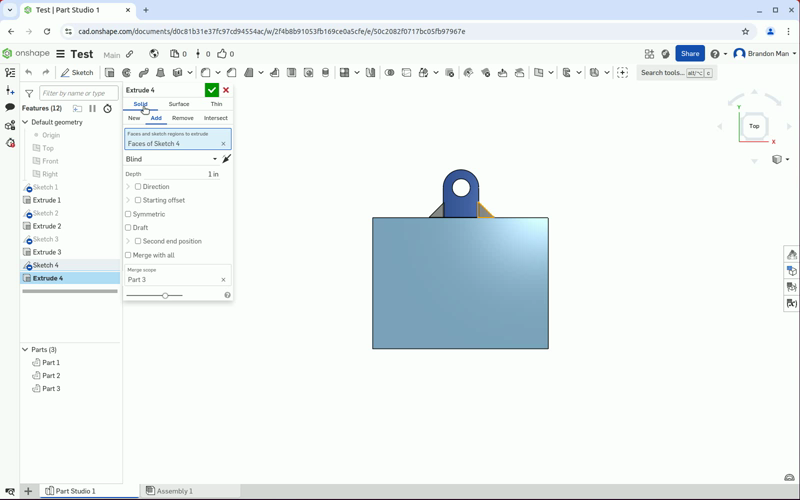
click(143, 106)
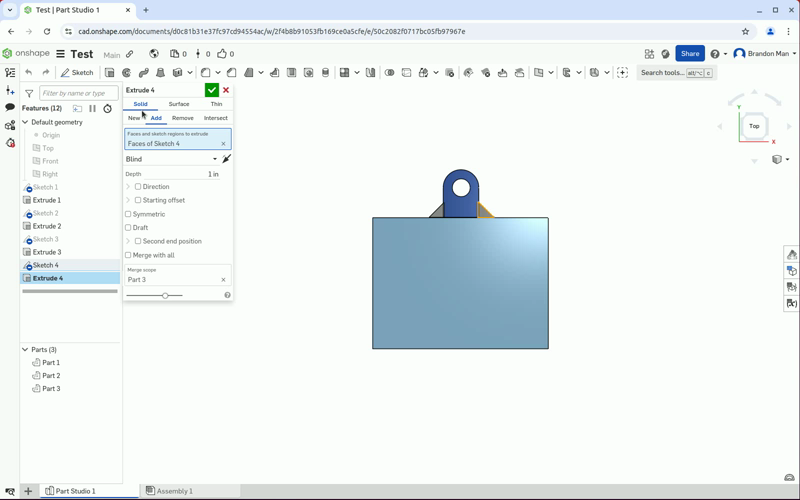
mouse_move(137, 120)
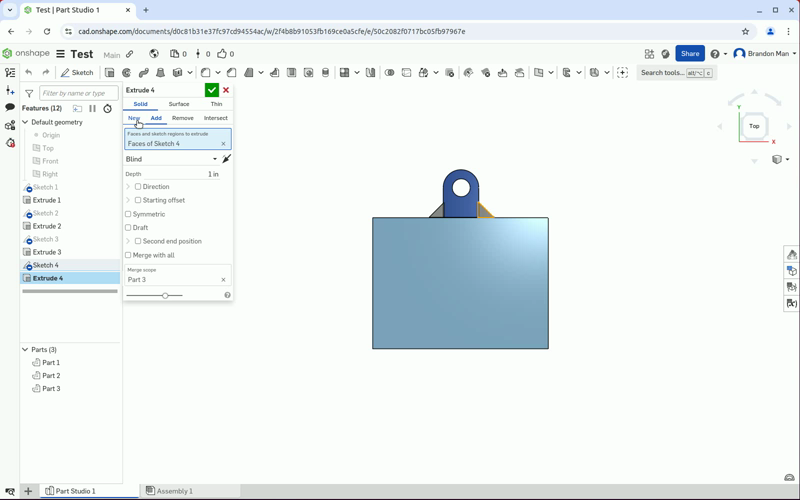
click(137, 120)
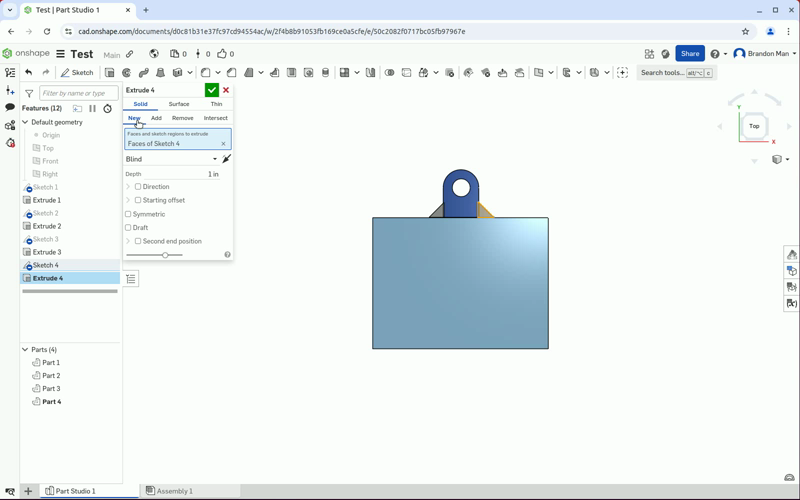
key(tab, 4)
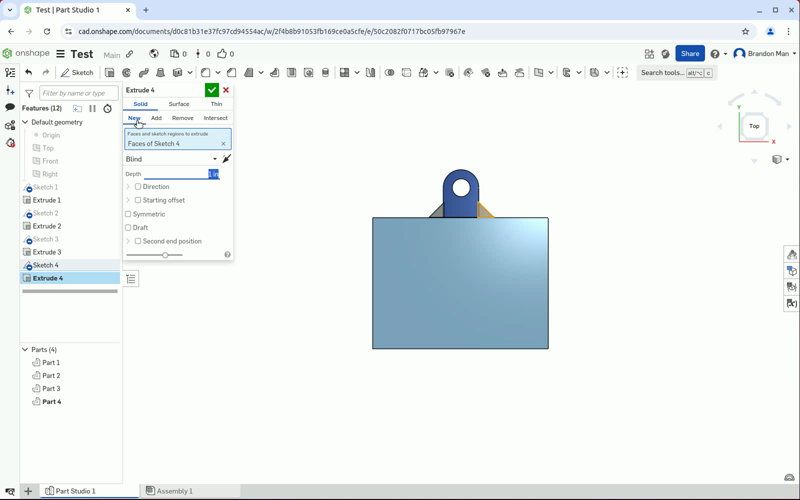
text(2.889)
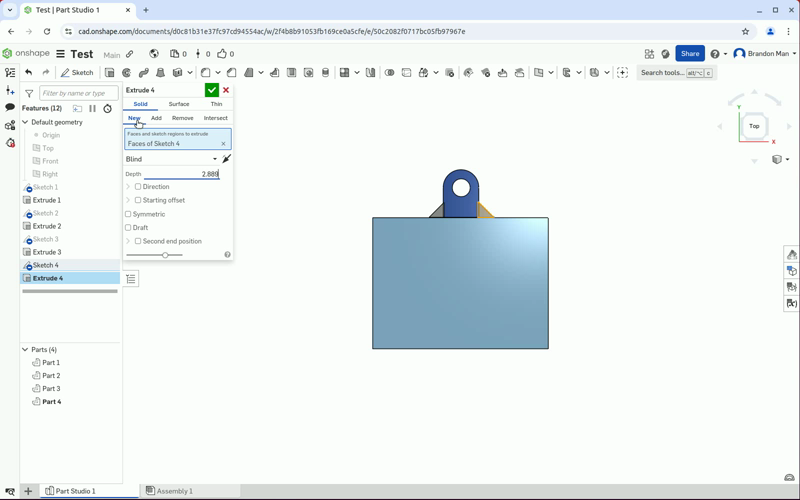
key(enter)
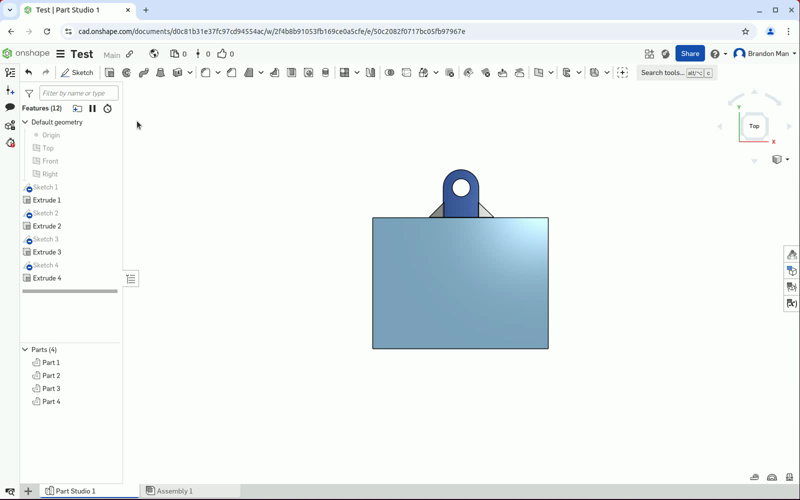
key(shift+h)
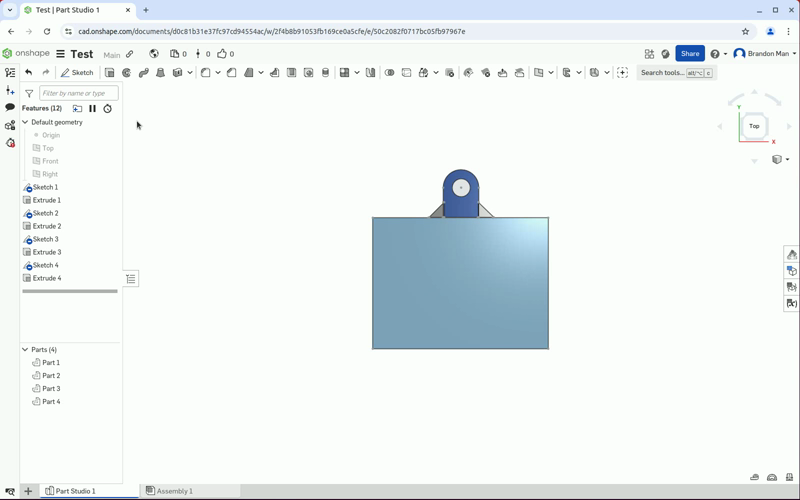
key(shift+h)
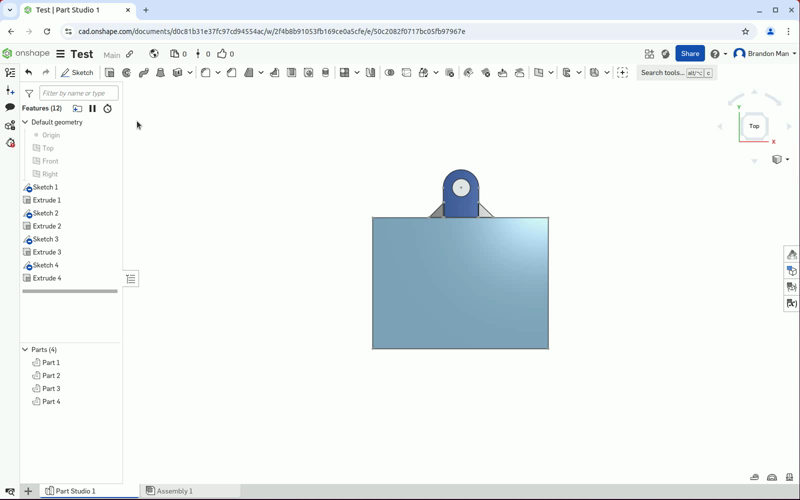
key(shift+7)
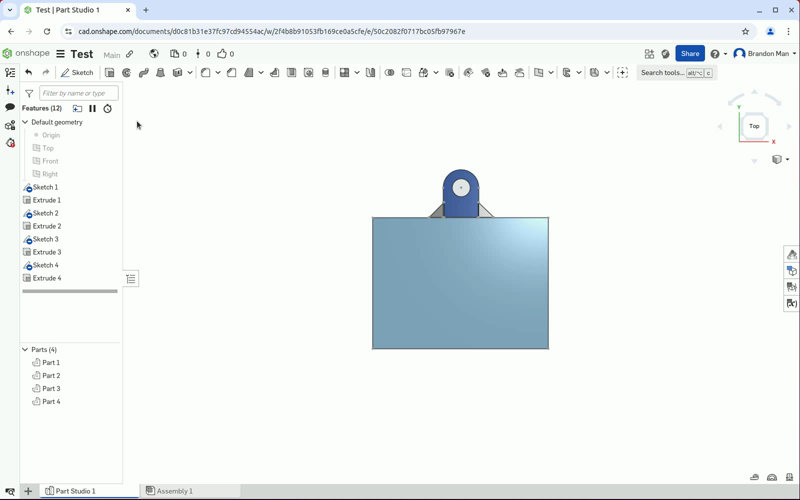
key(up, 3)
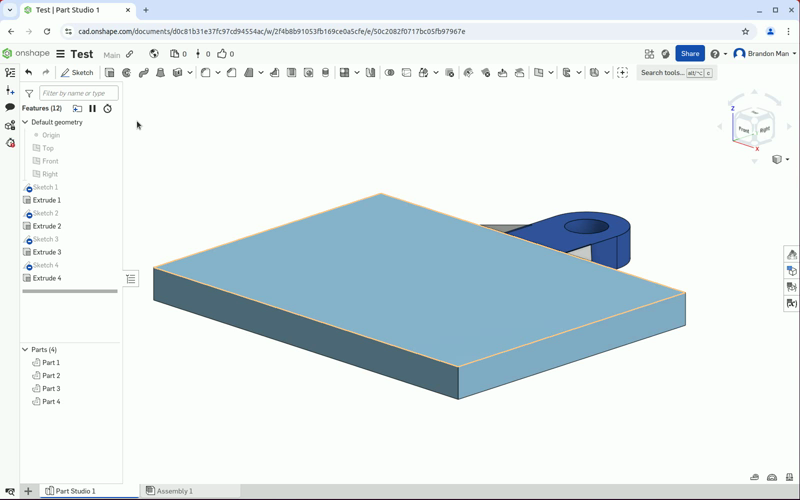
key(left, 3)
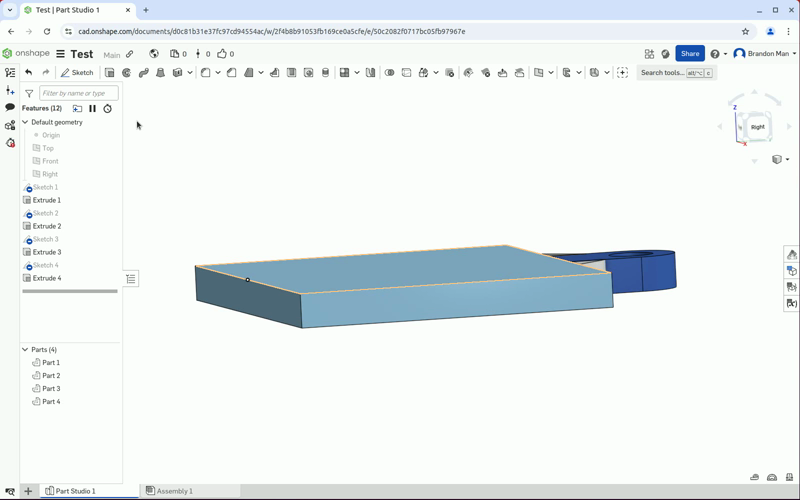
key(right, 3)
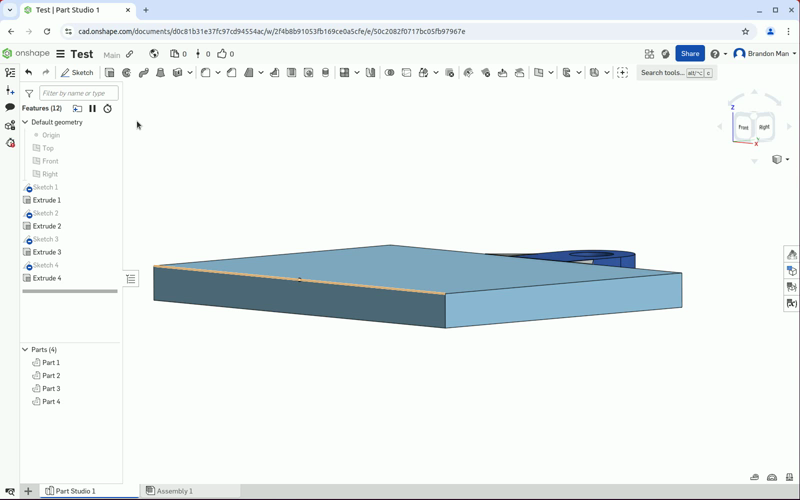
key(down, 3)
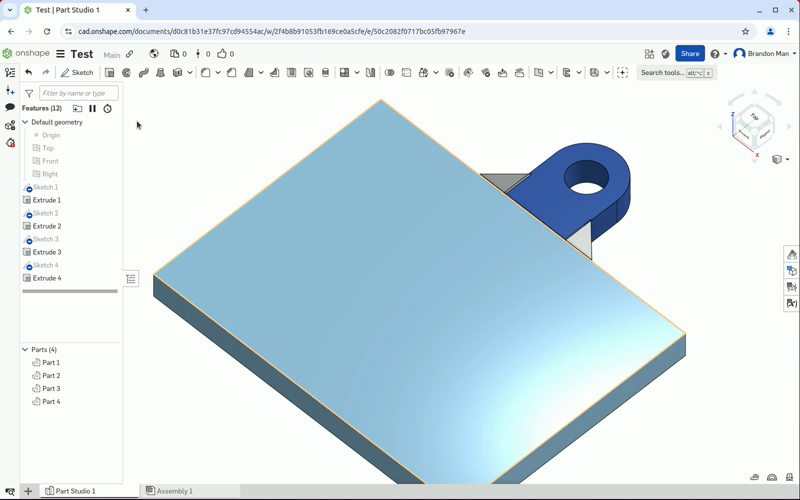
mouse_move(73, 189)
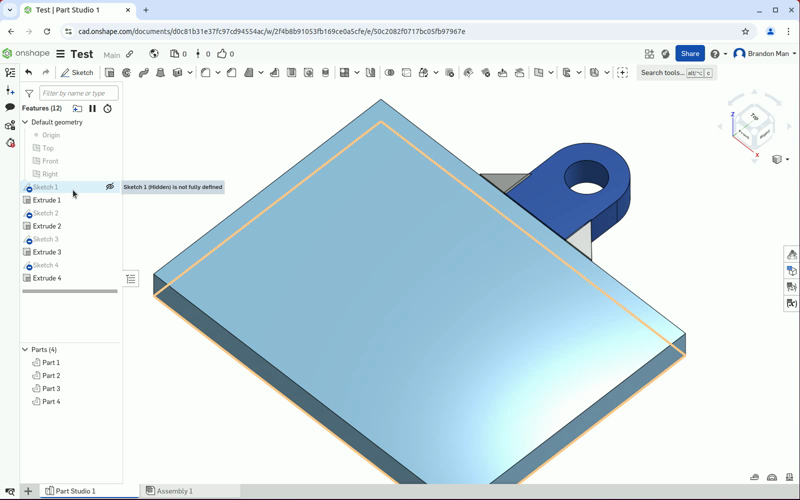
click(73, 189)